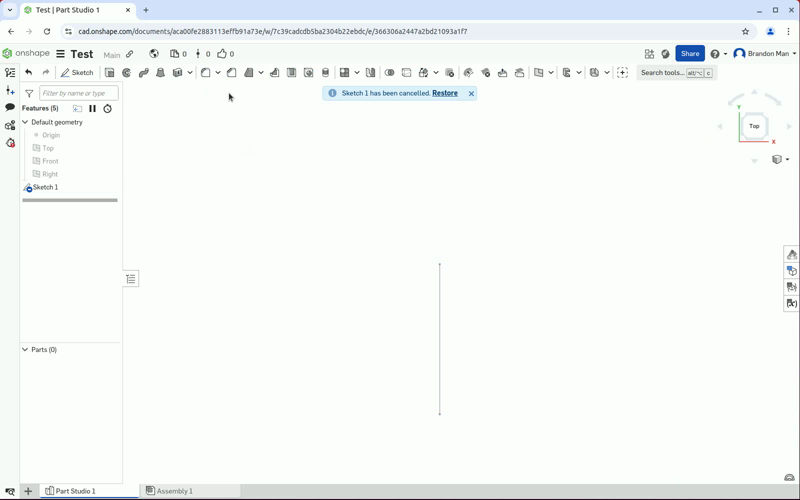
key(shift+h)
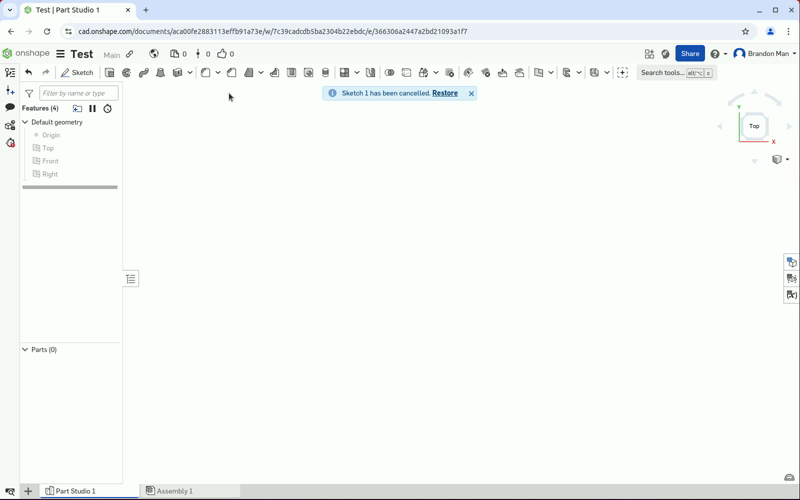
mouse_move(73, 352)
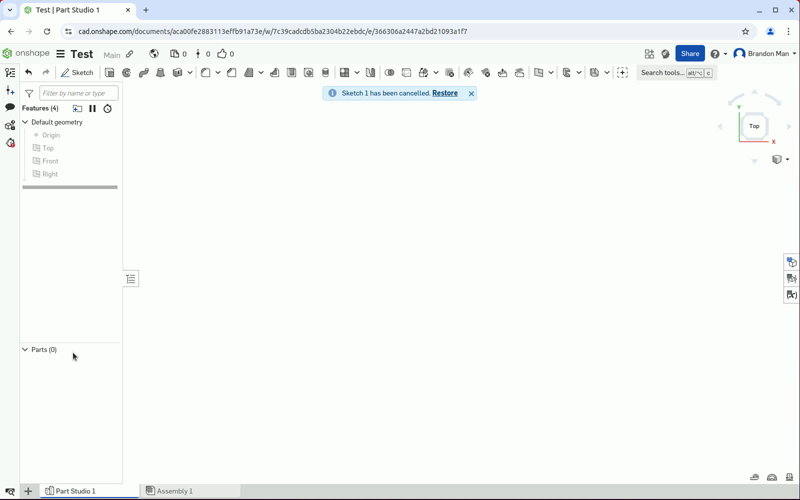
key(y)
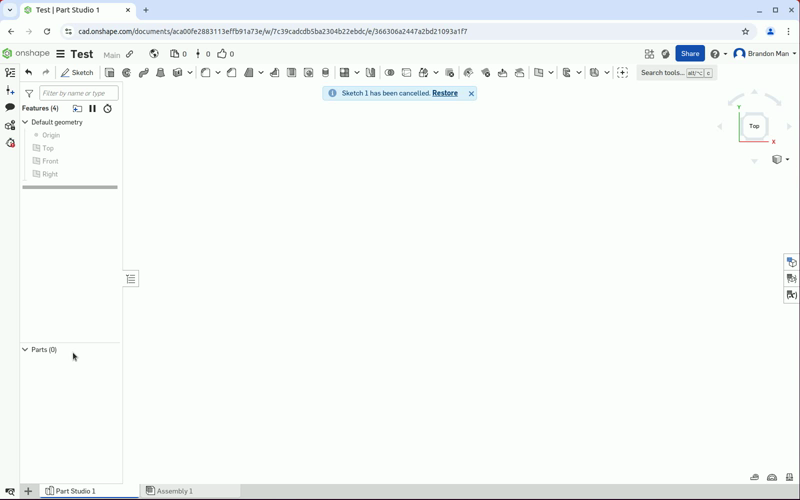
key(shift+p)
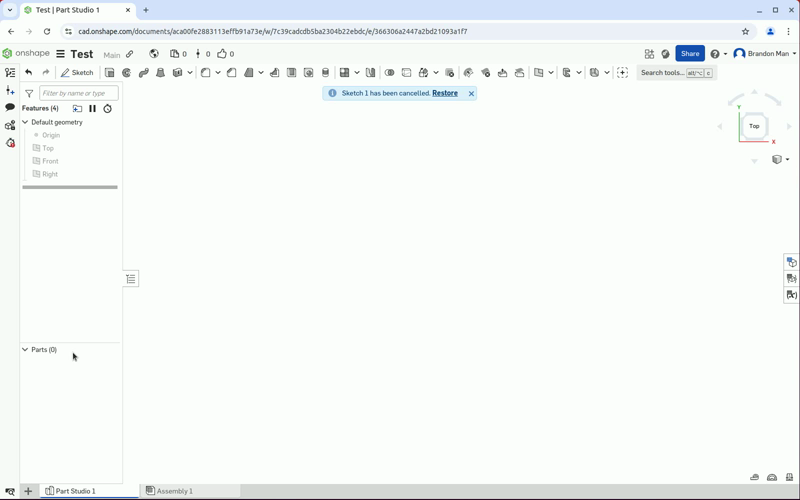
key(space)
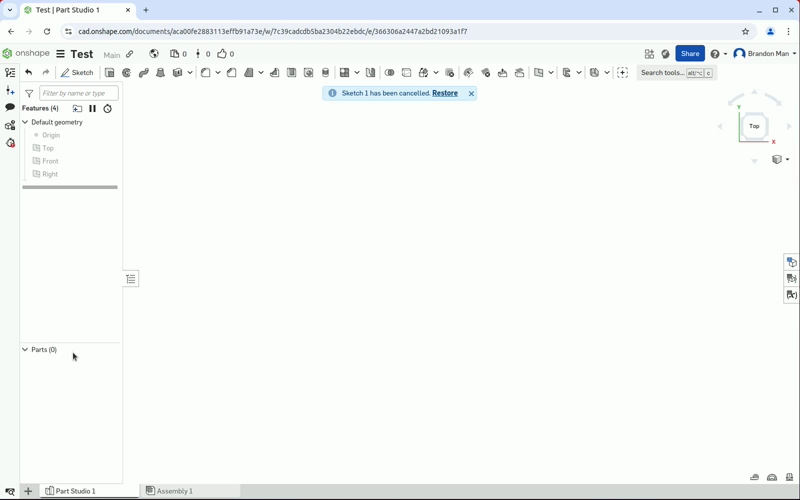
key_down(shift)
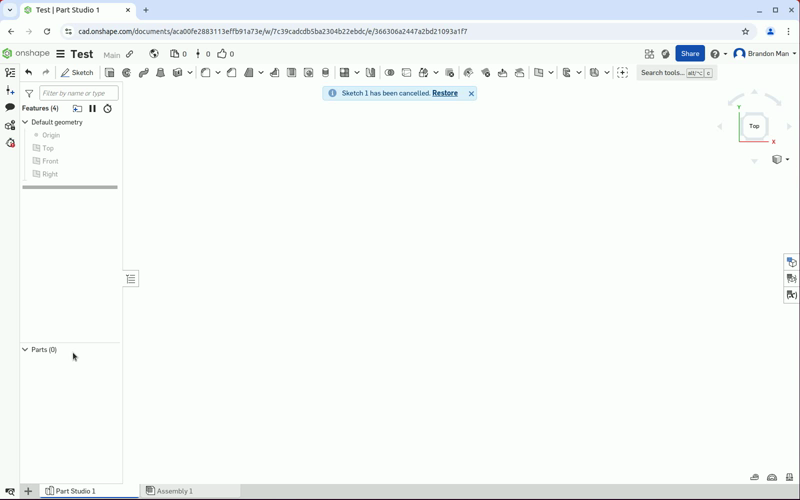
key(up)
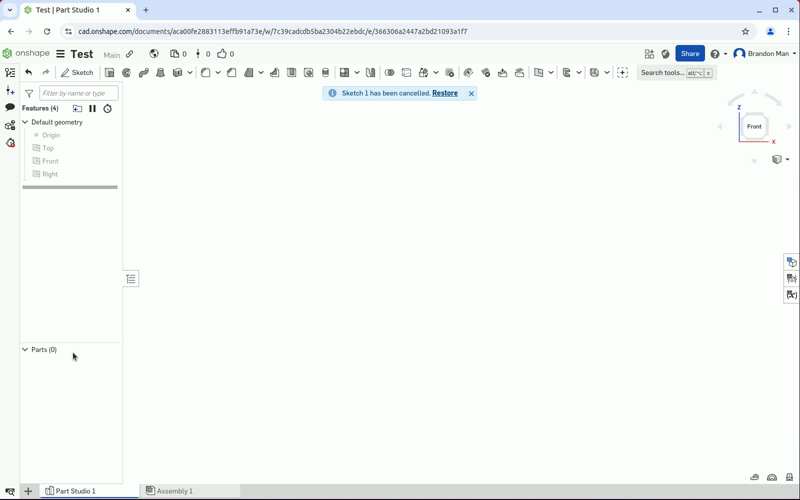
key_up(shift)
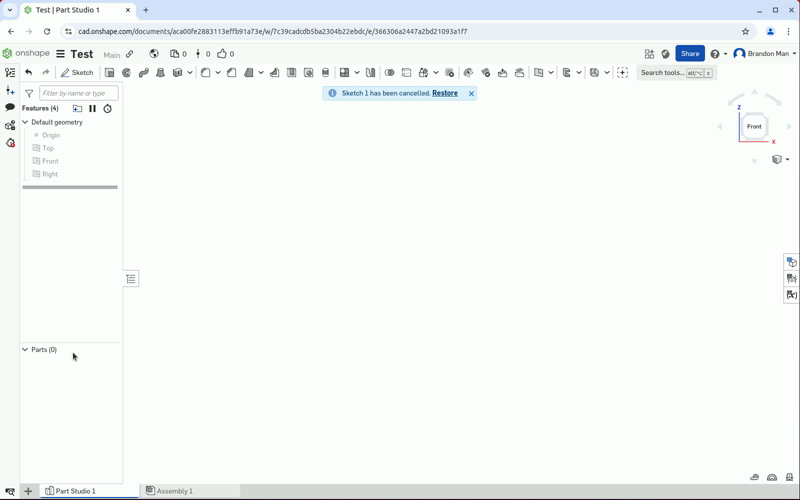
mouse_move(73, 352)
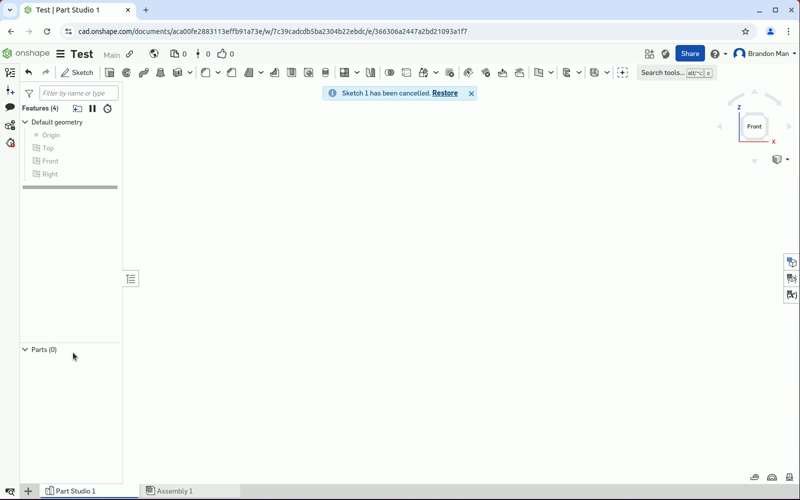
key(shift+y)
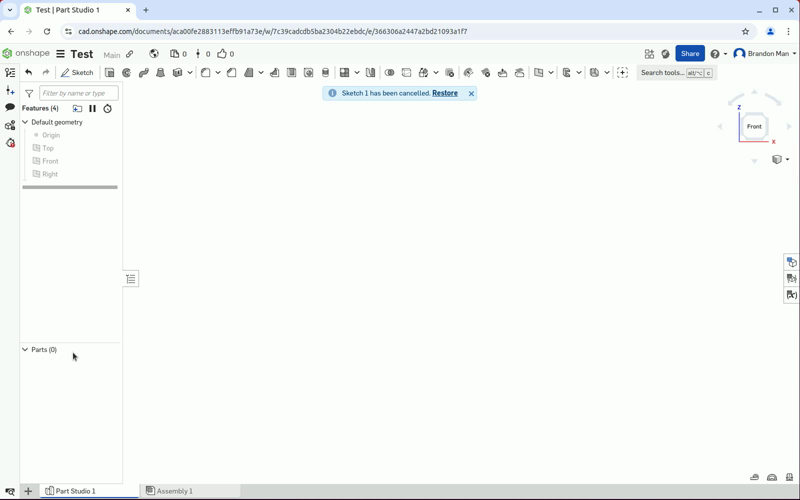
key(shift+s)
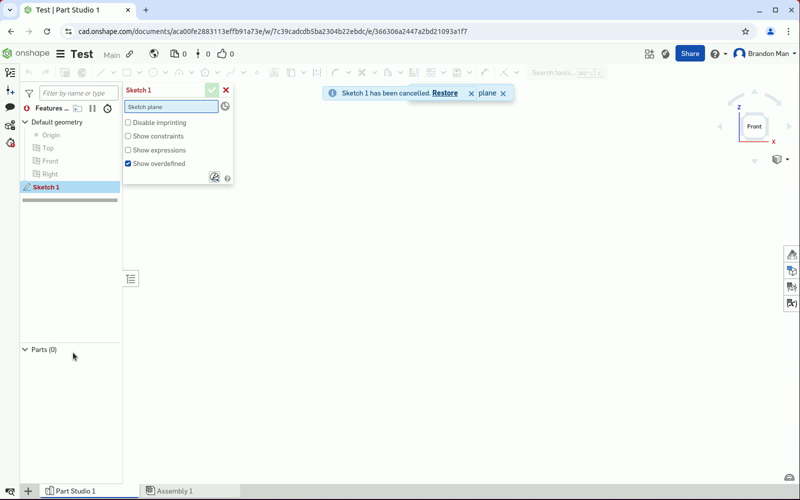
mouse_move(73, 163)
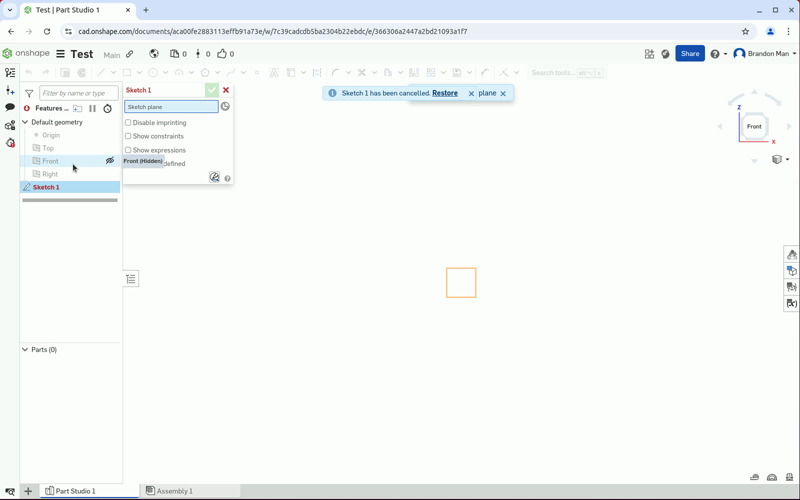
click(73, 163)
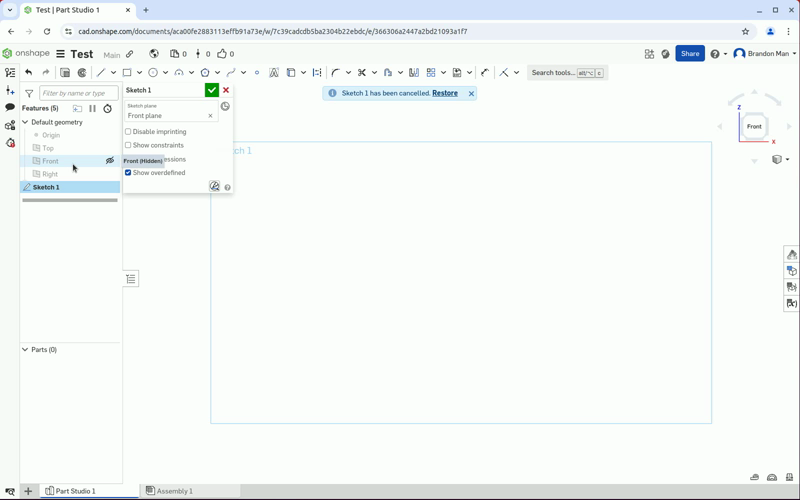
mouse_move(73, 352)
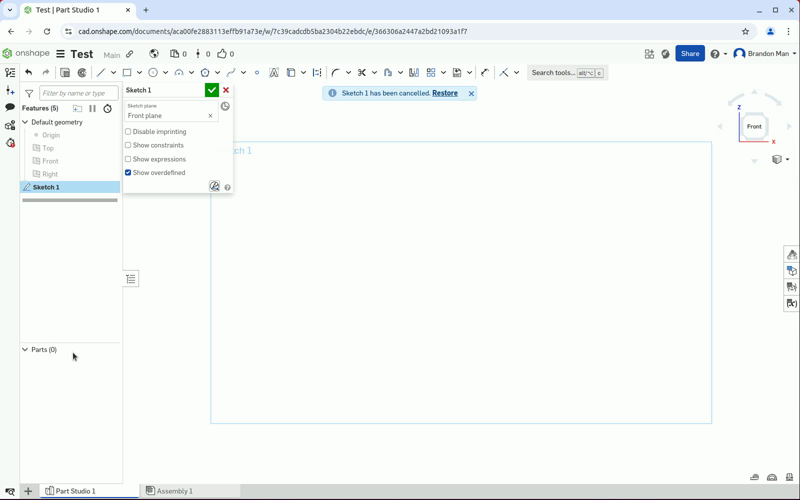
key(y)
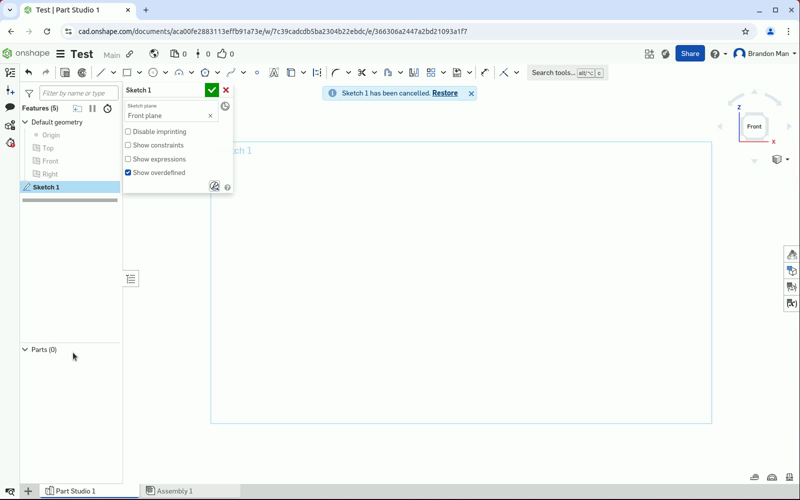
key(l)
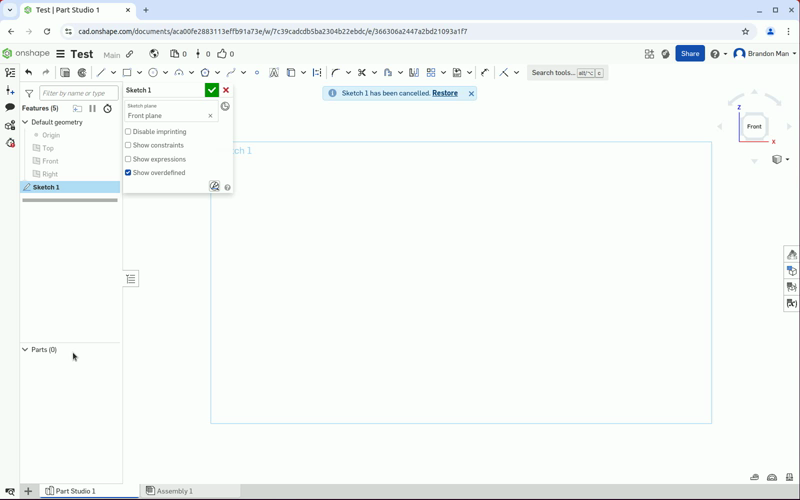
key_down(shift)
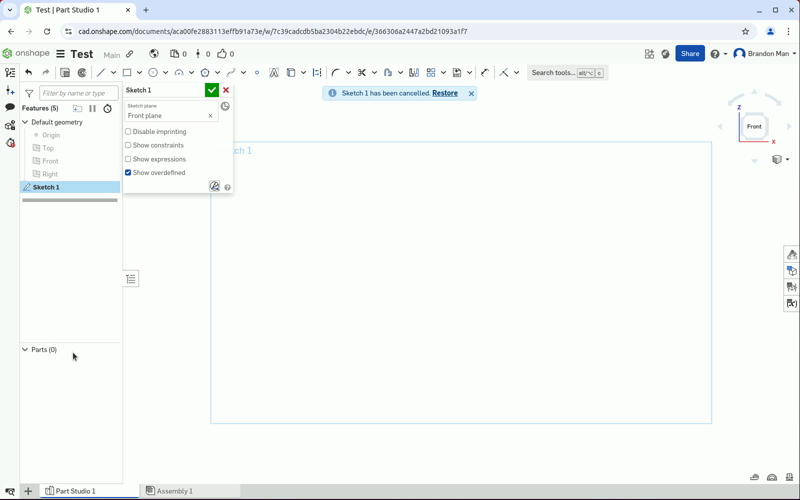
mouse_move(366, 384)
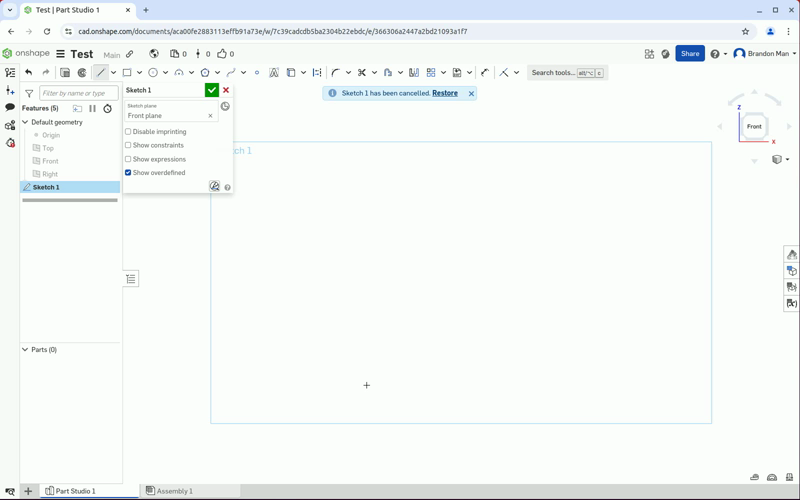
click(366, 384)
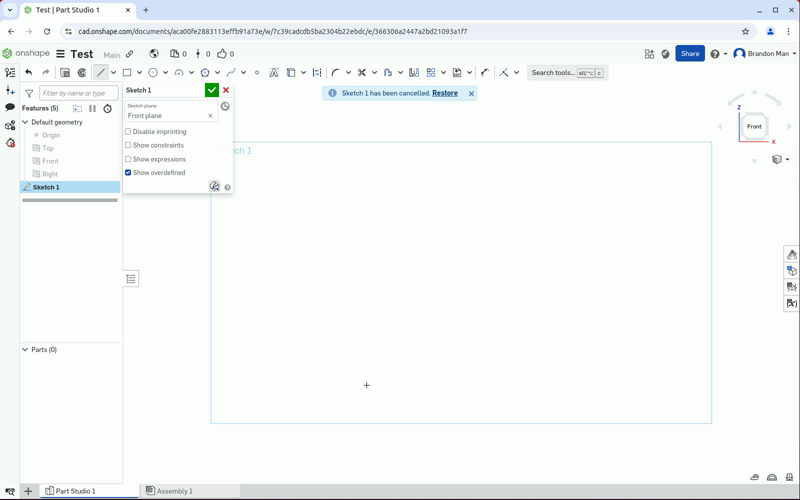
key_up(shift)
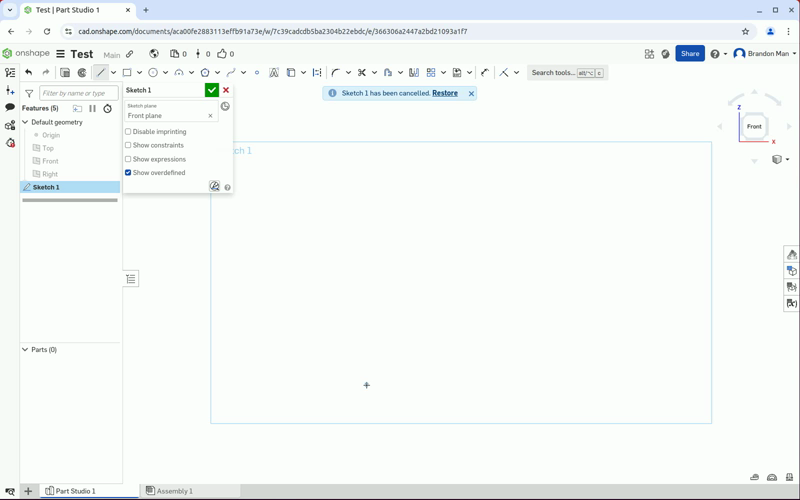
key_down(shift)
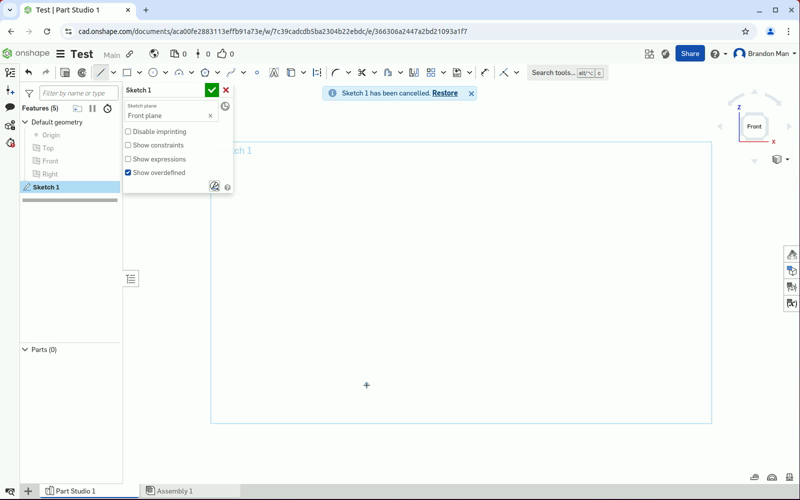
mouse_move(507, 384)
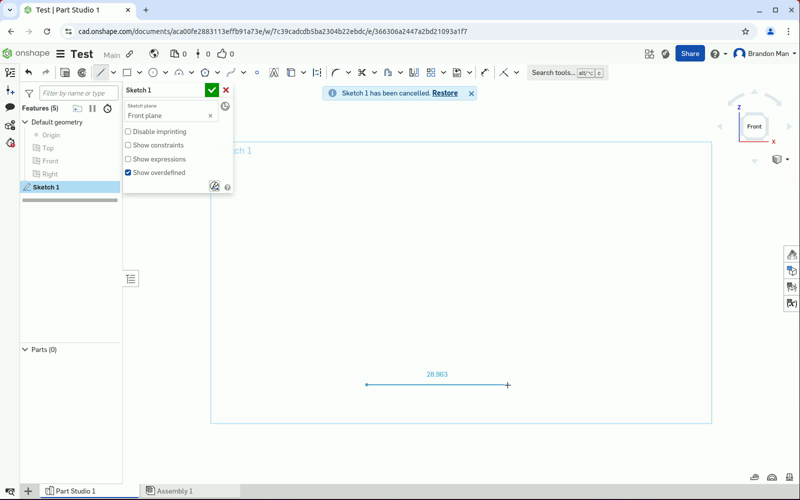
click(507, 384)
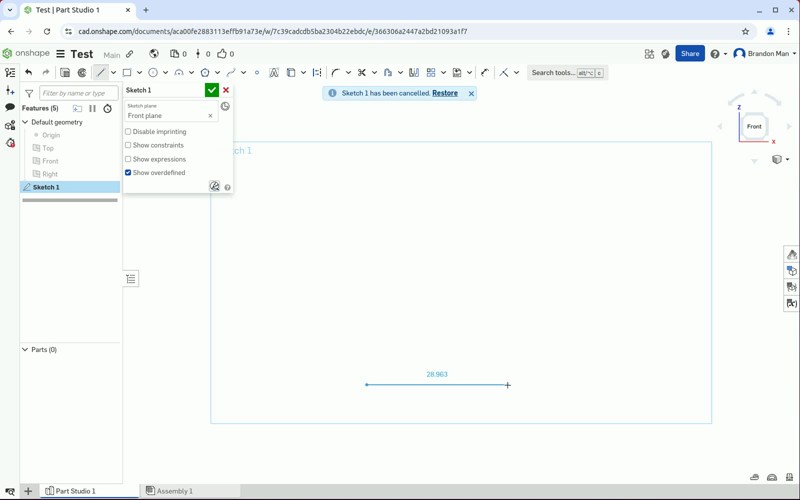
key_up(shift)
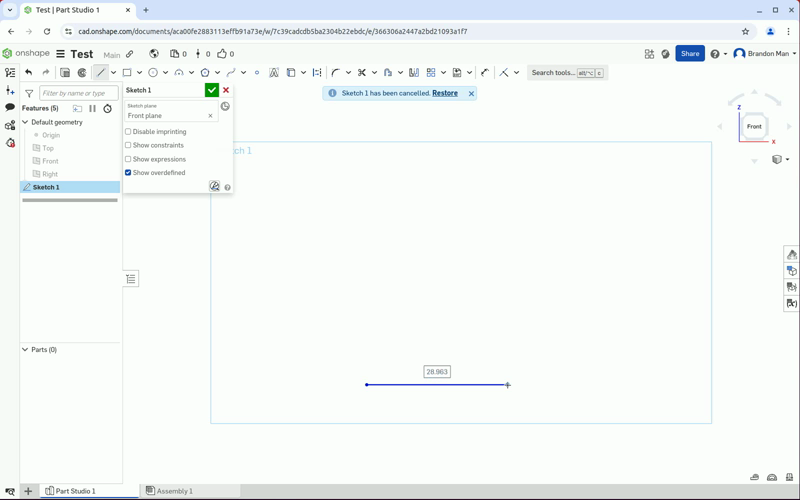
key(esc)
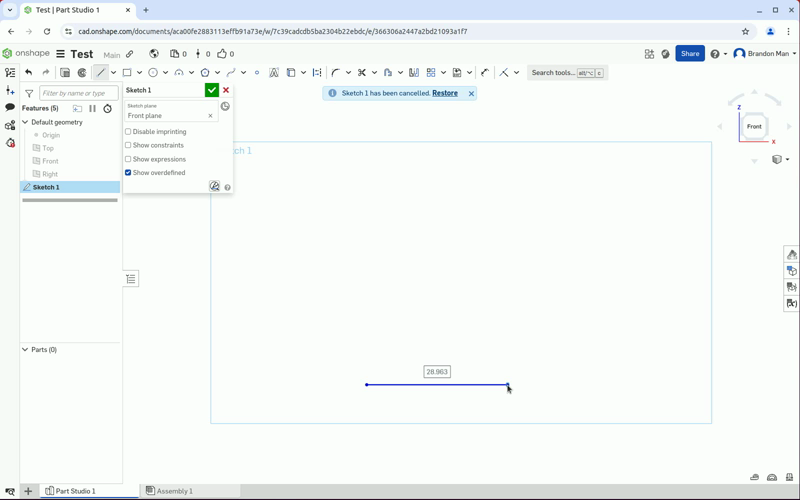
key(a)
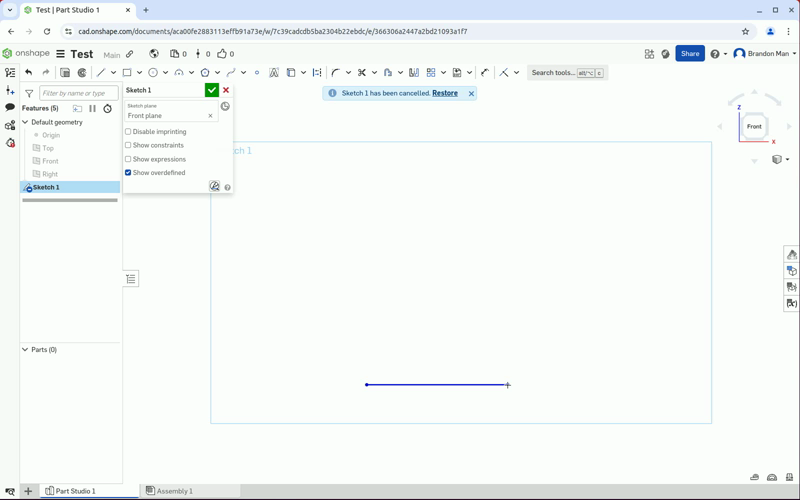
mouse_move(507, 384)
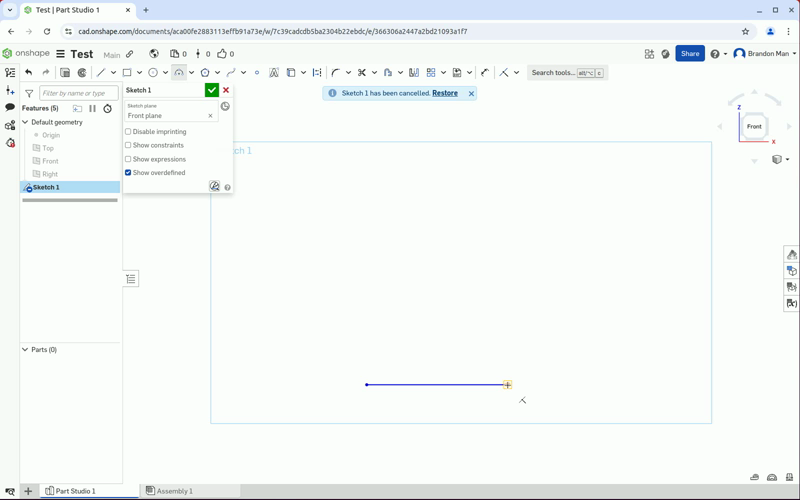
click(507, 384)
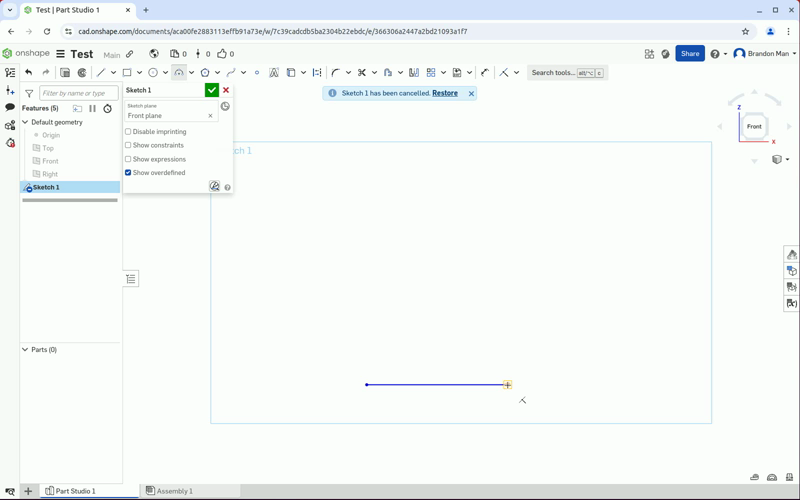
key_down(shift)
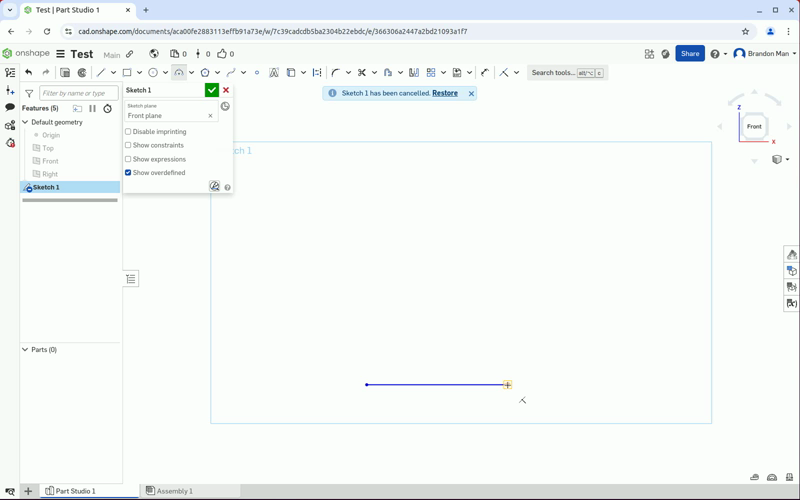
mouse_move(507, 181)
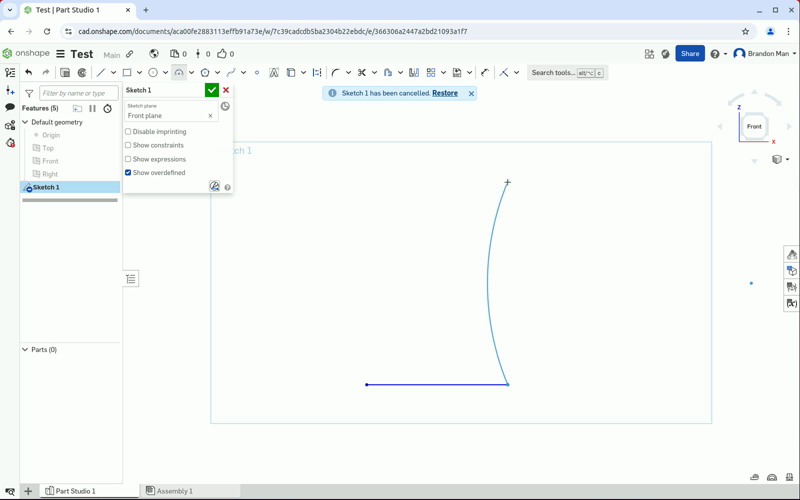
click(507, 181)
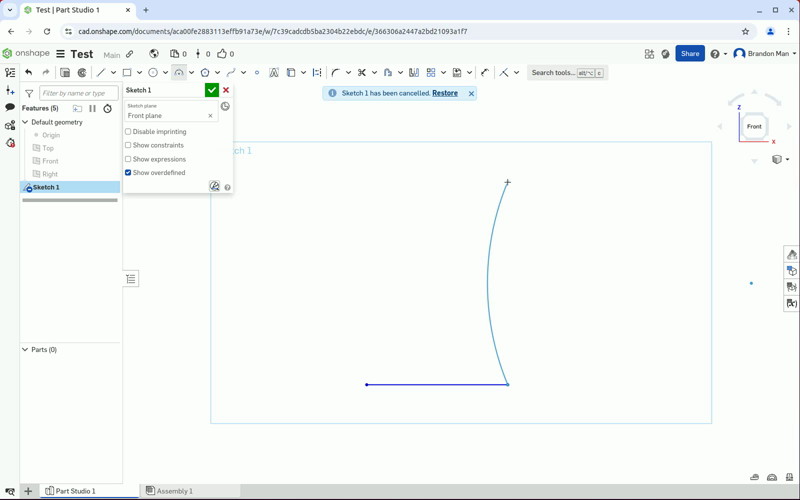
mouse_move(571, 283)
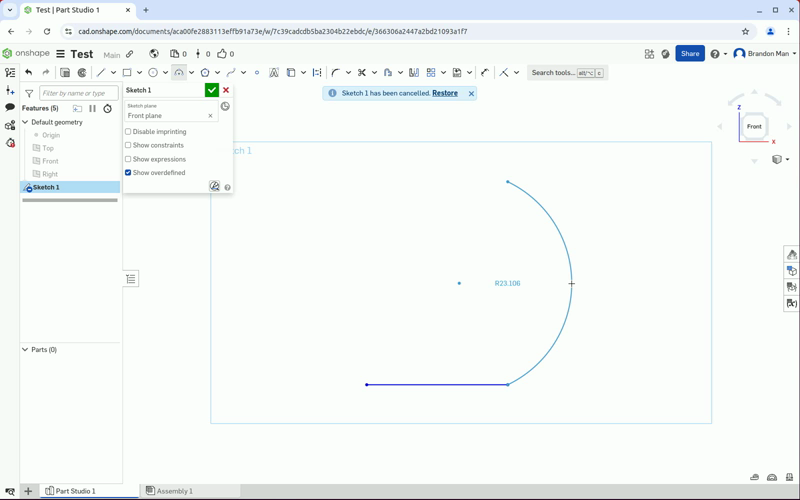
click(571, 283)
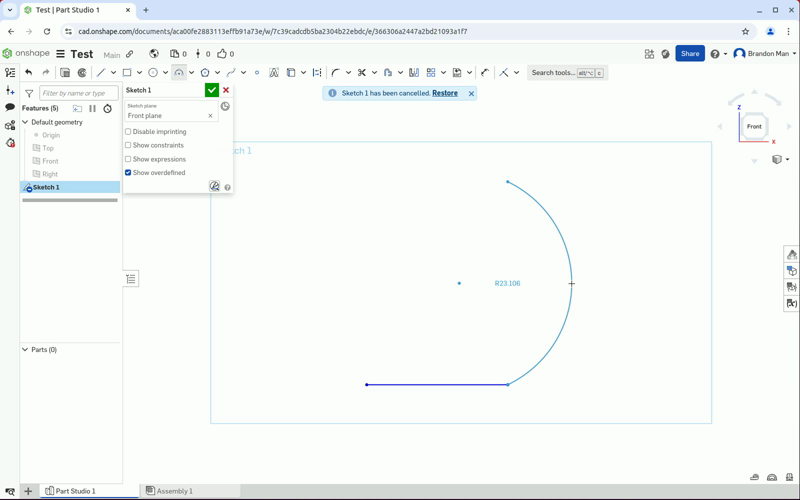
key_up(shift)
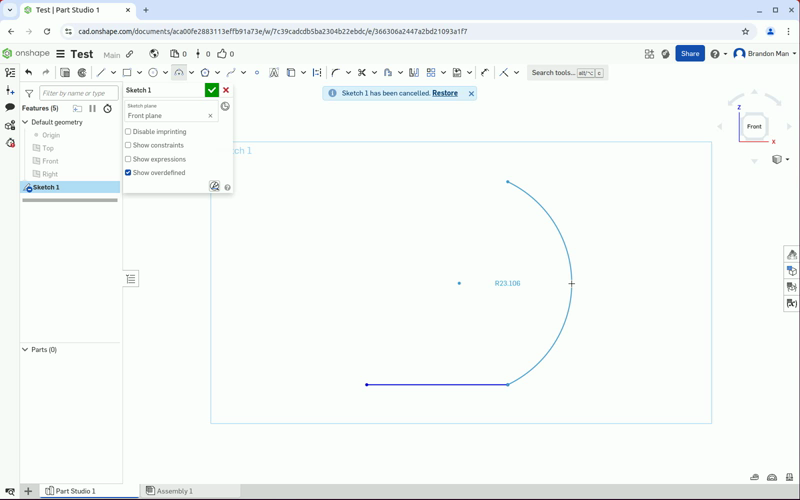
key(esc)
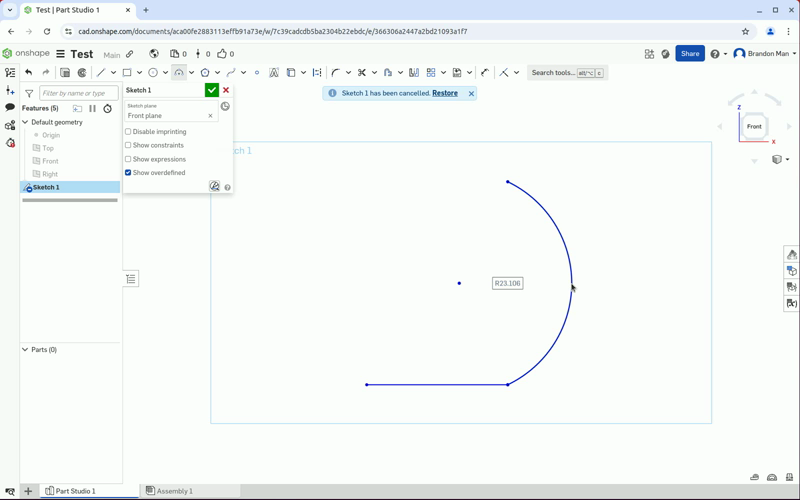
key(l)
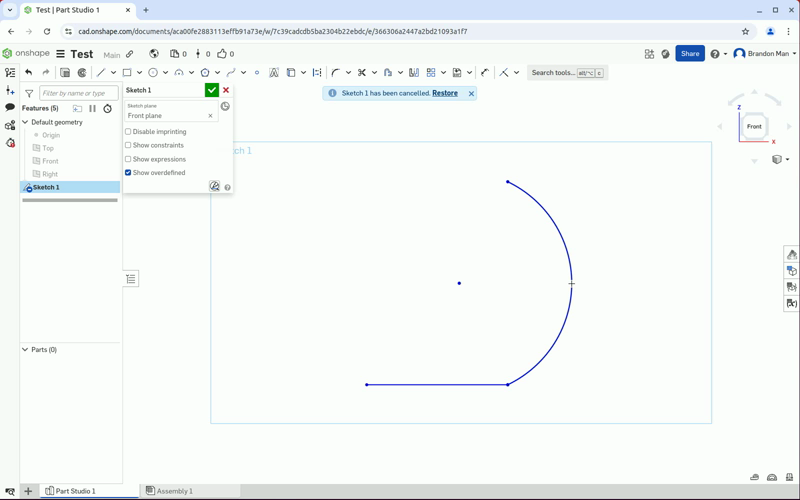
mouse_move(507, 181)
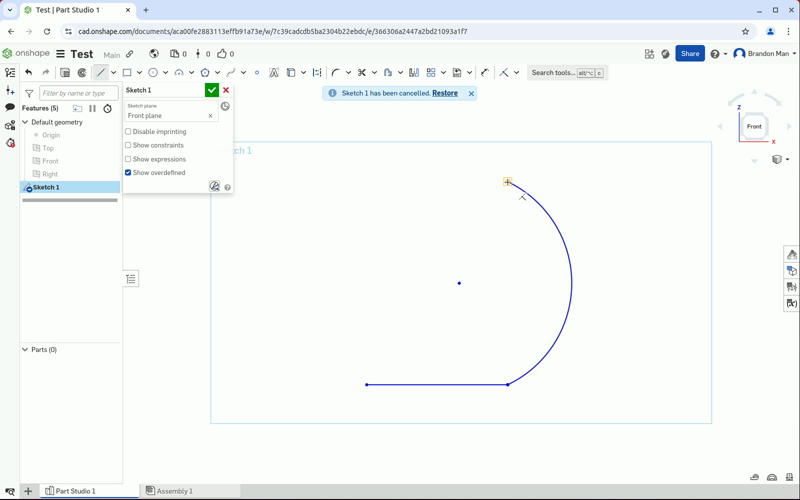
click(507, 181)
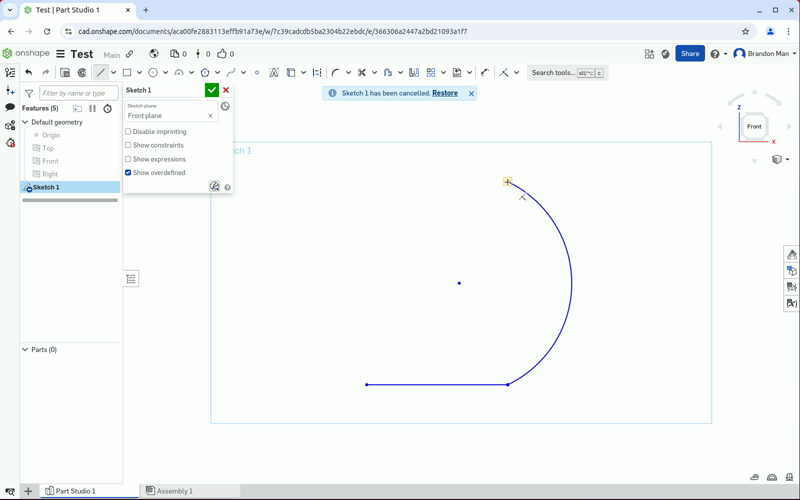
key_down(shift)
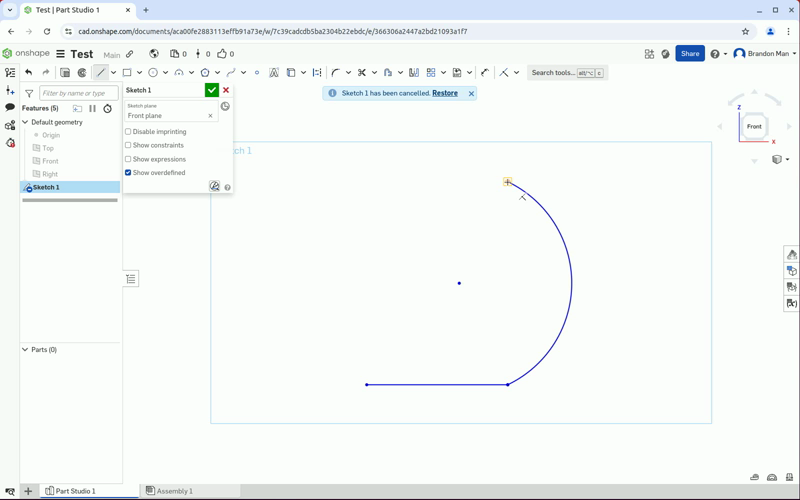
mouse_move(367, 181)
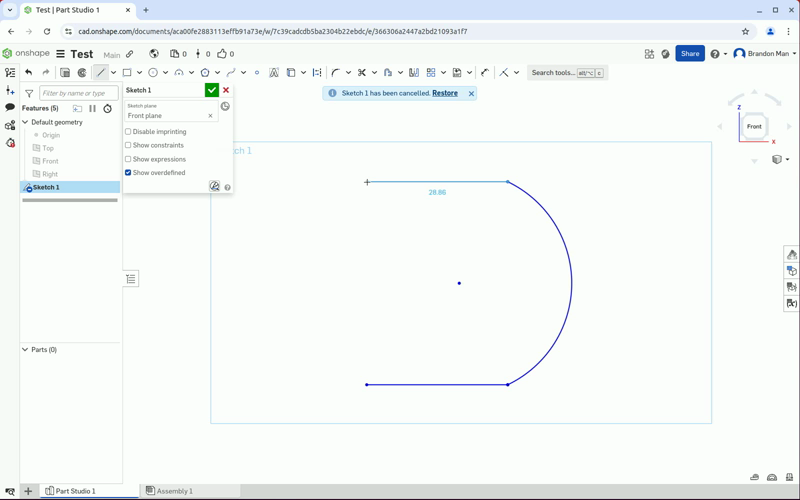
click(367, 181)
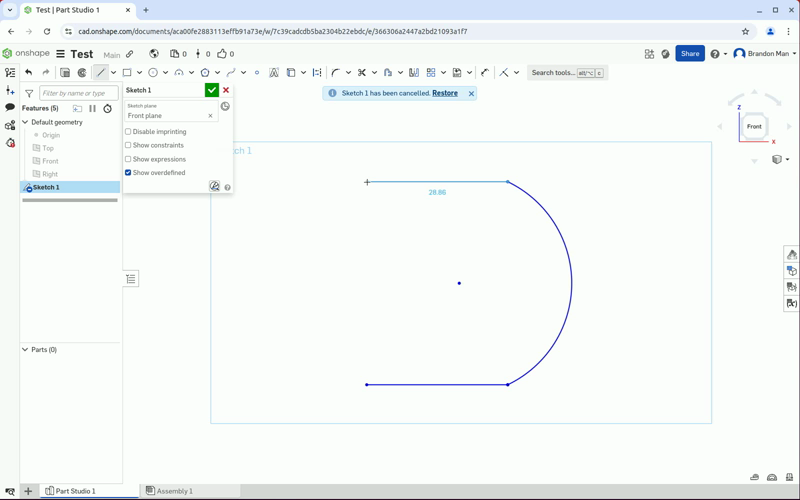
key_up(shift)
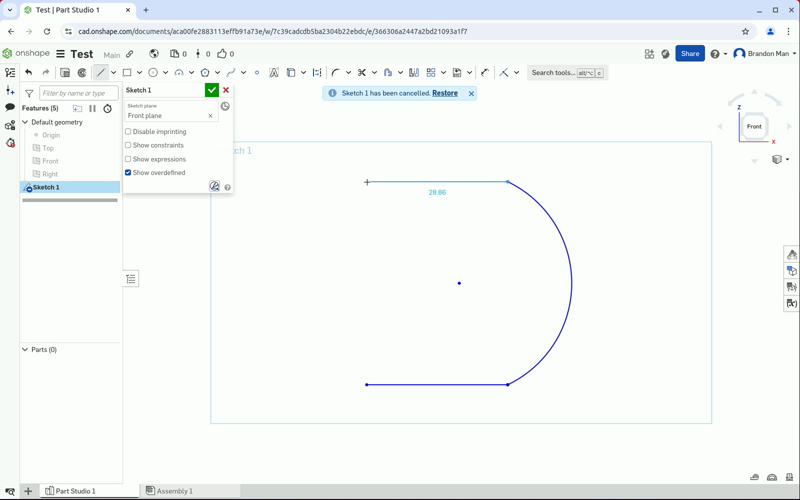
key_down(shift)
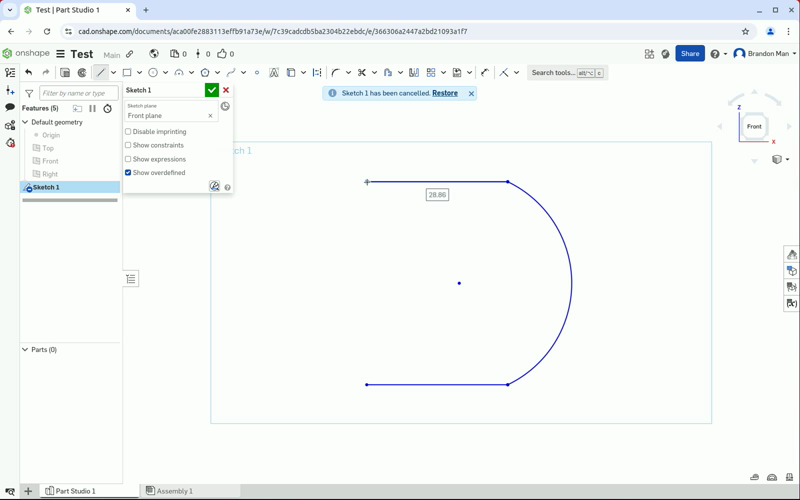
mouse_move(366, 384)
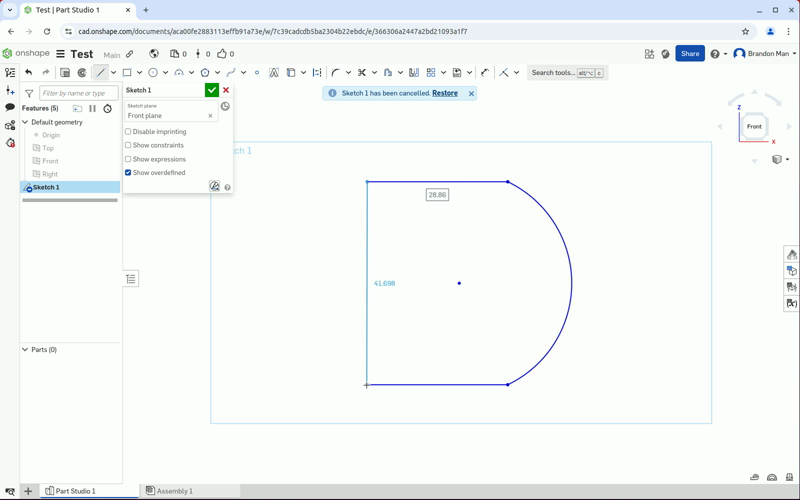
key_up(shift)
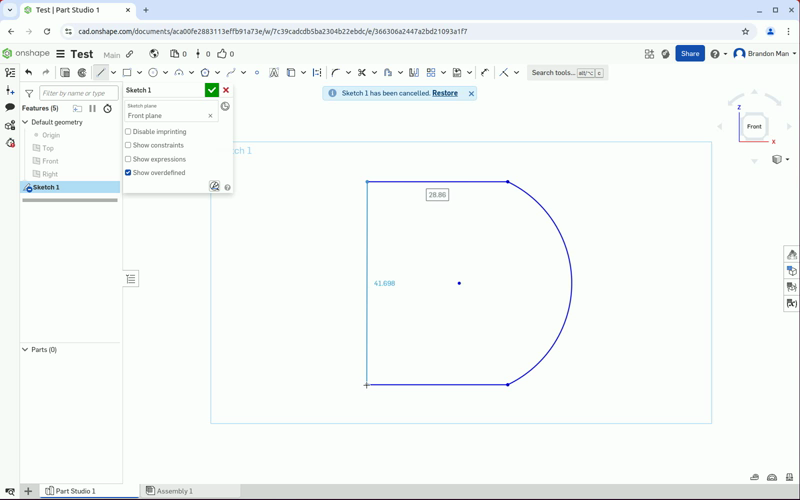
click(366, 384)
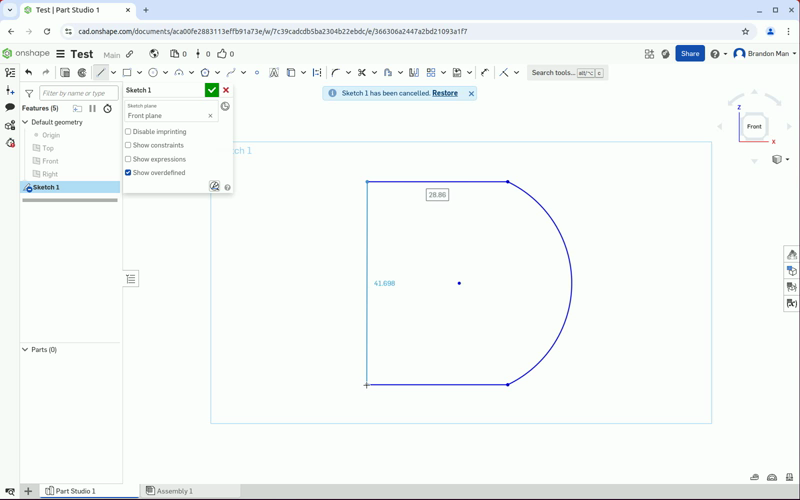
key(esc)
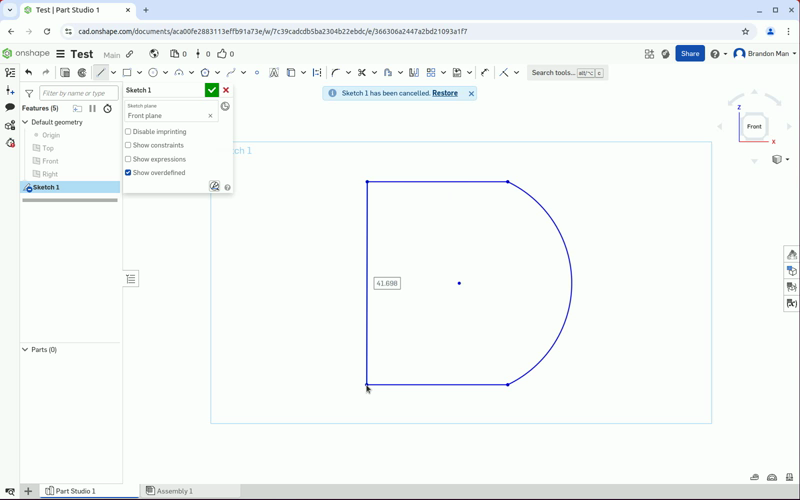
key(l)
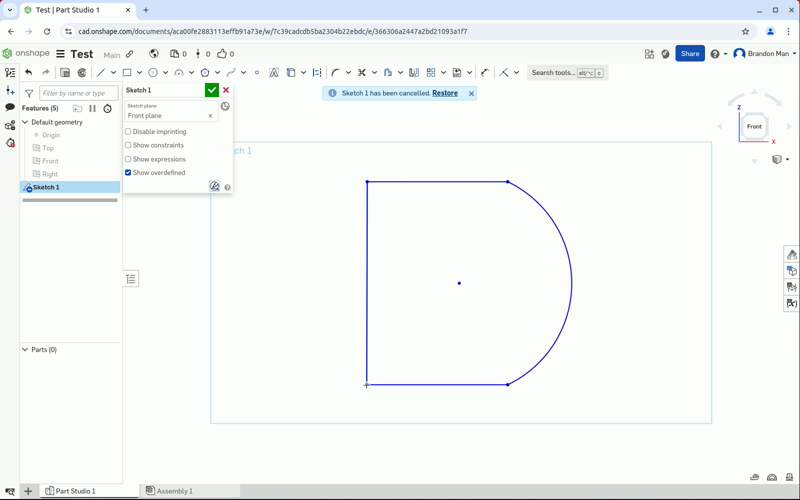
key_down(shift)
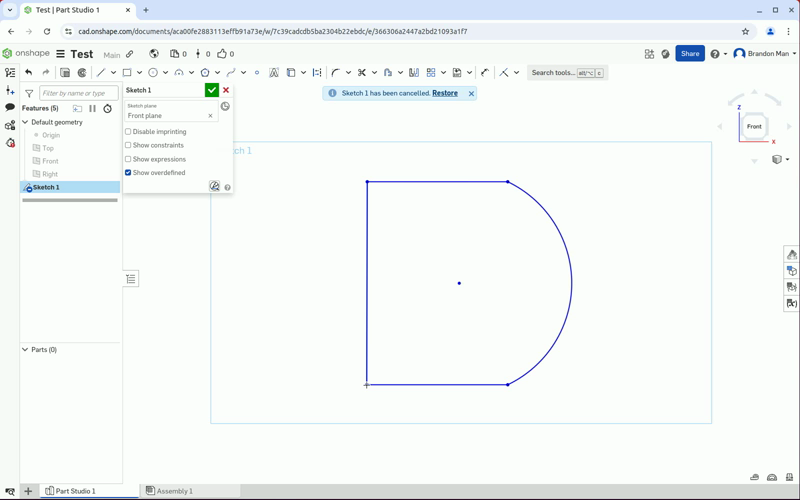
mouse_move(410, 337)
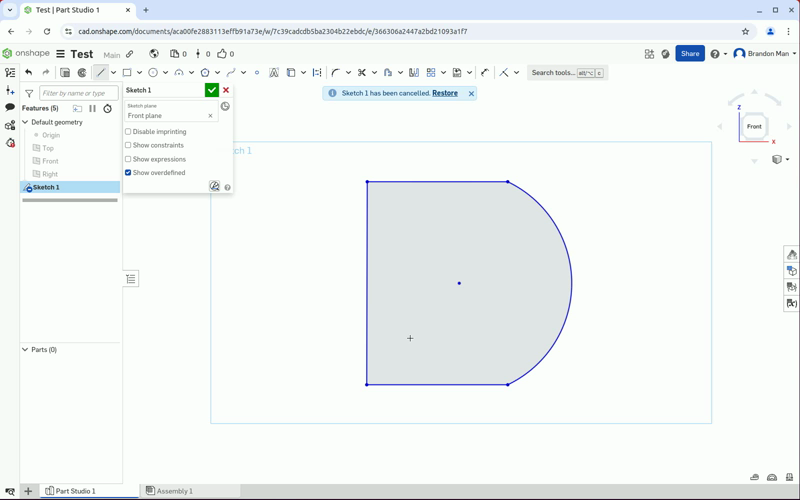
click(410, 337)
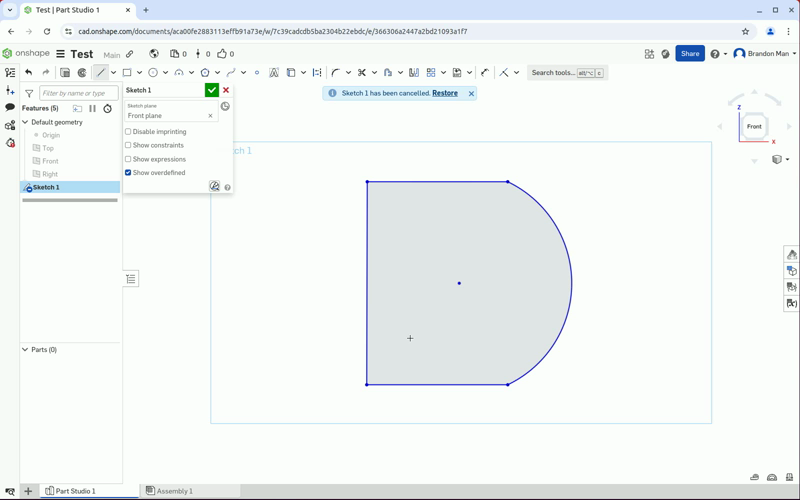
key_up(shift)
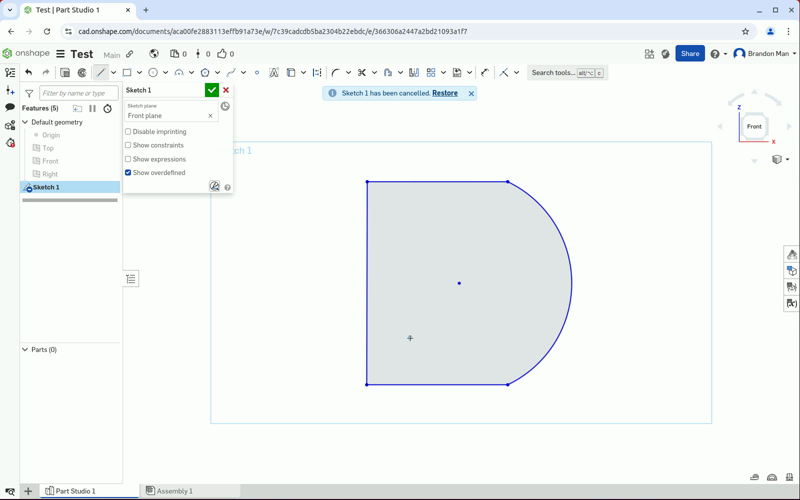
key_down(shift)
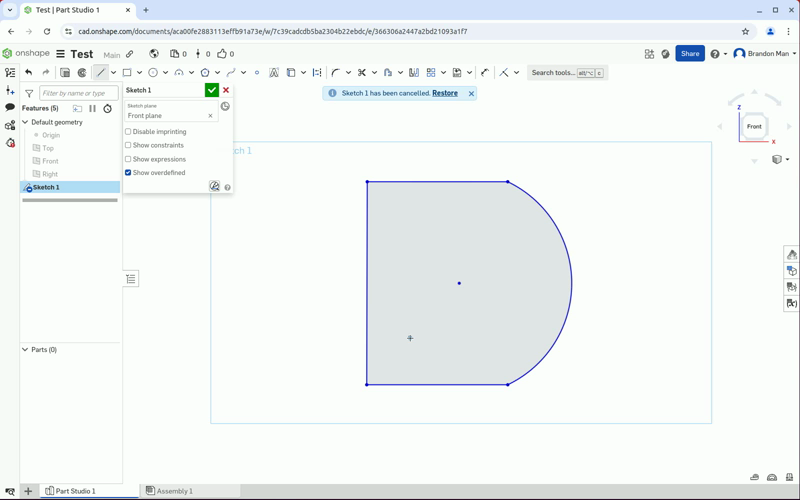
mouse_move(486, 337)
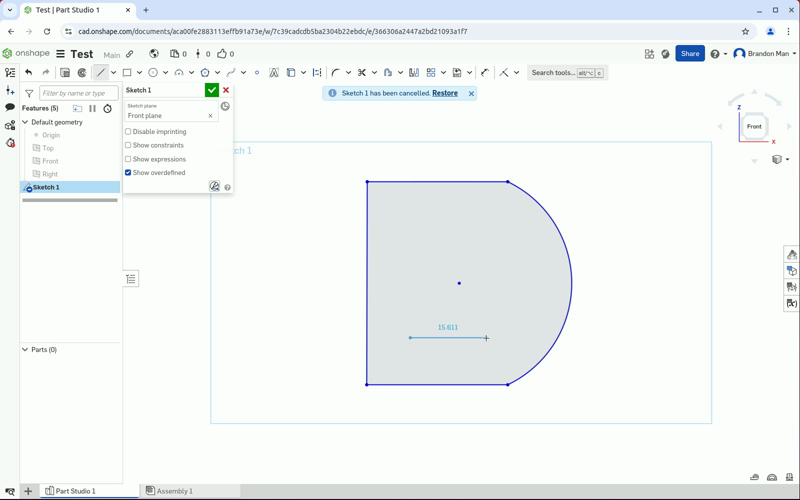
click(486, 337)
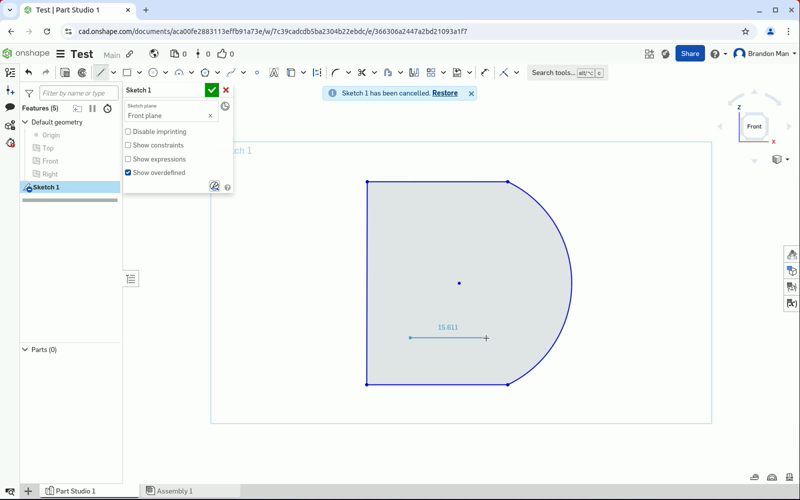
key_up(shift)
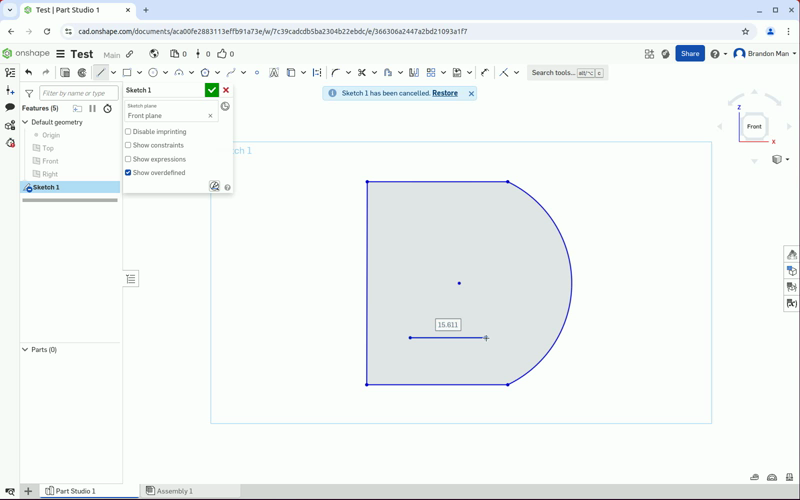
key(esc)
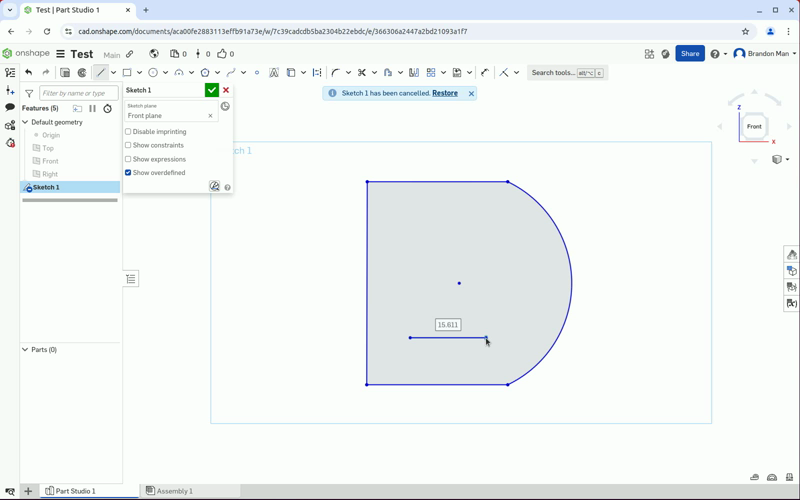
key(a)
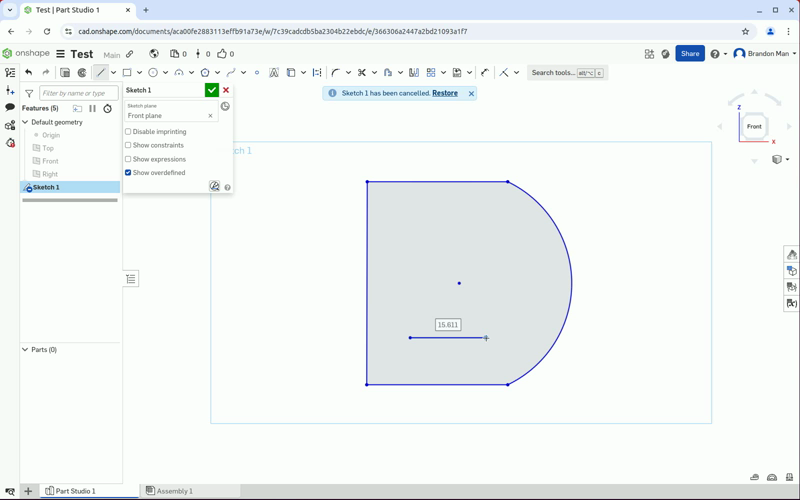
mouse_move(486, 337)
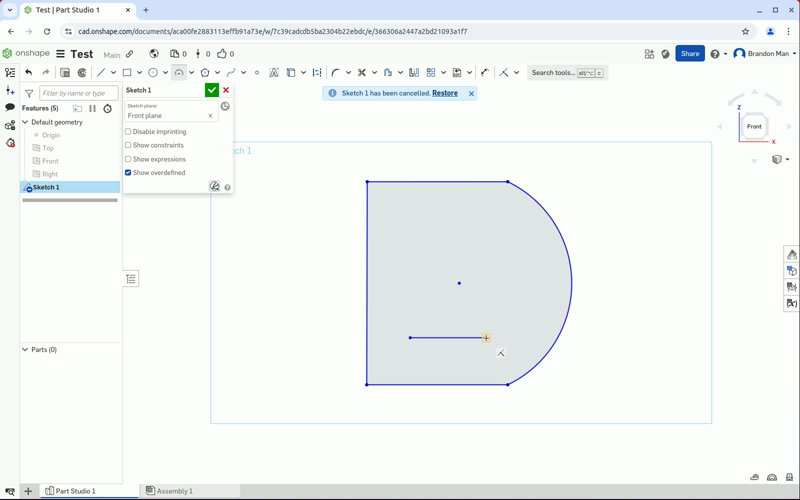
click(486, 337)
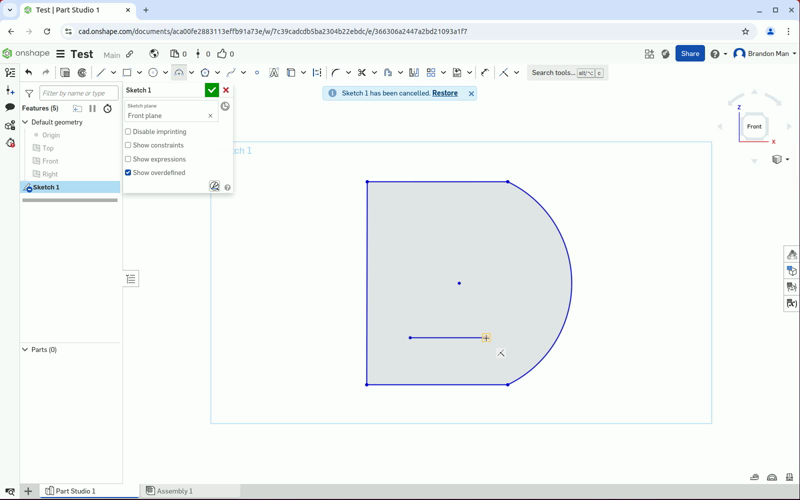
key_down(shift)
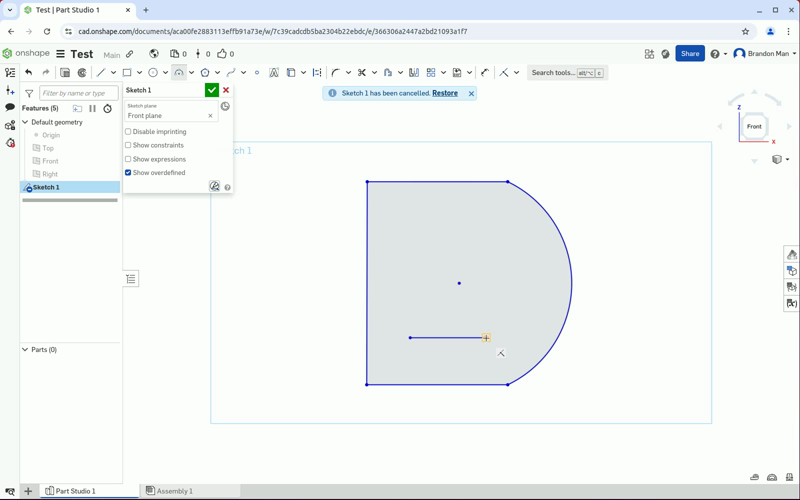
mouse_move(486, 229)
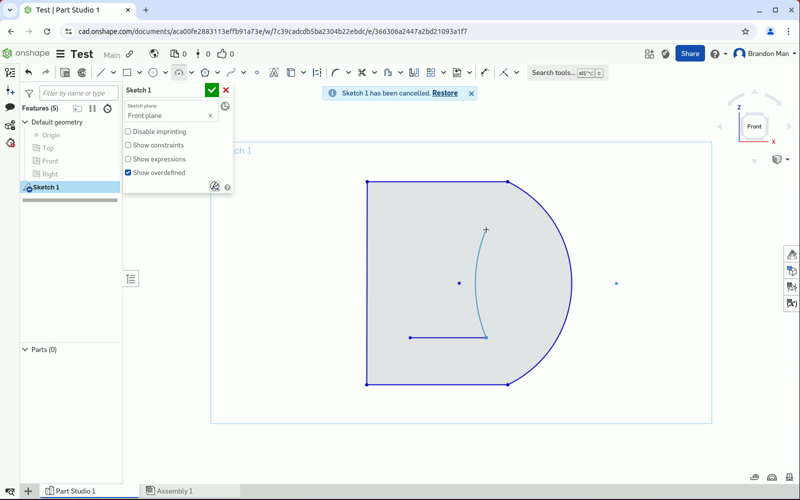
click(486, 229)
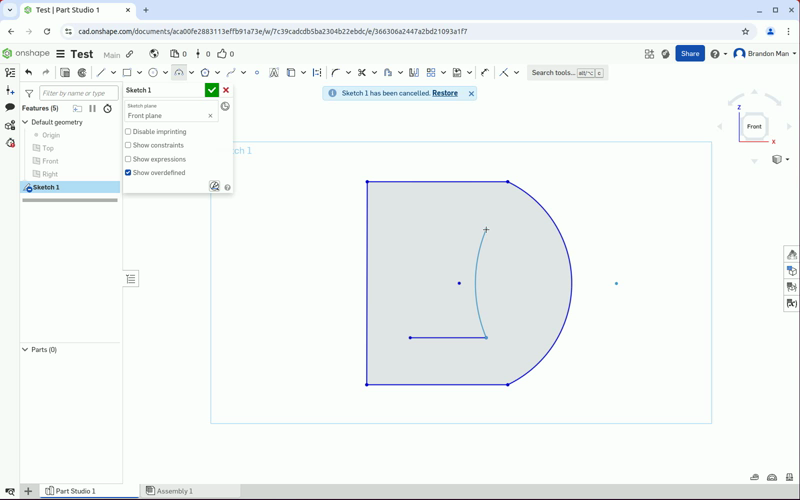
mouse_move(520, 283)
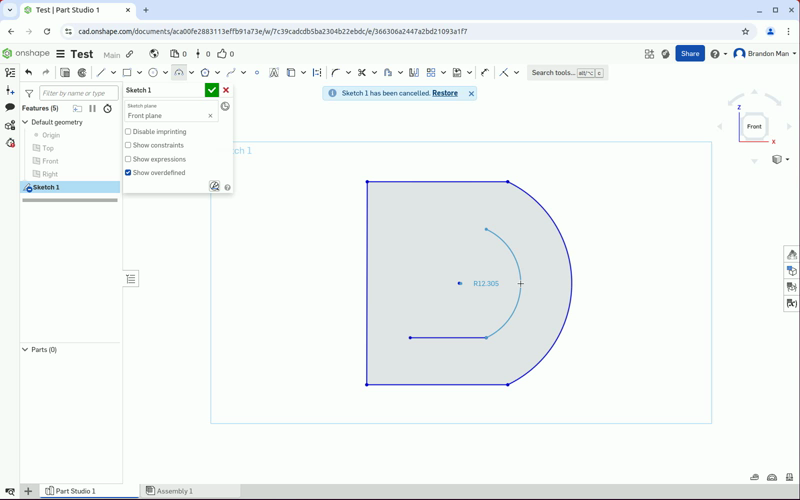
click(520, 283)
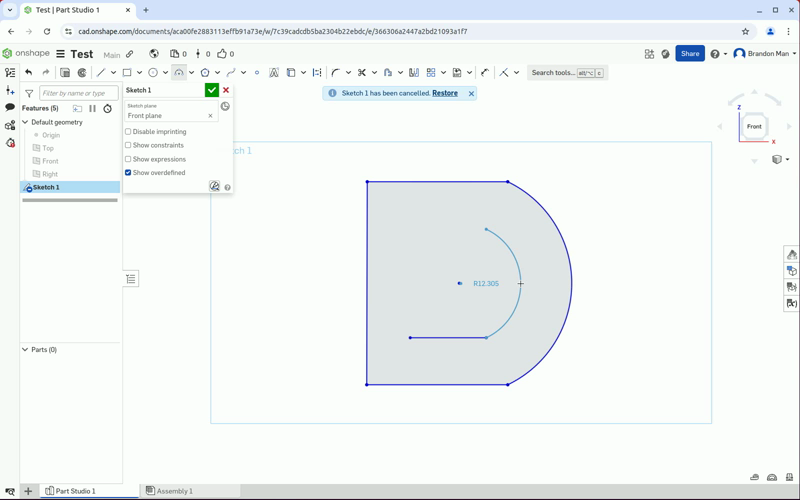
key_up(shift)
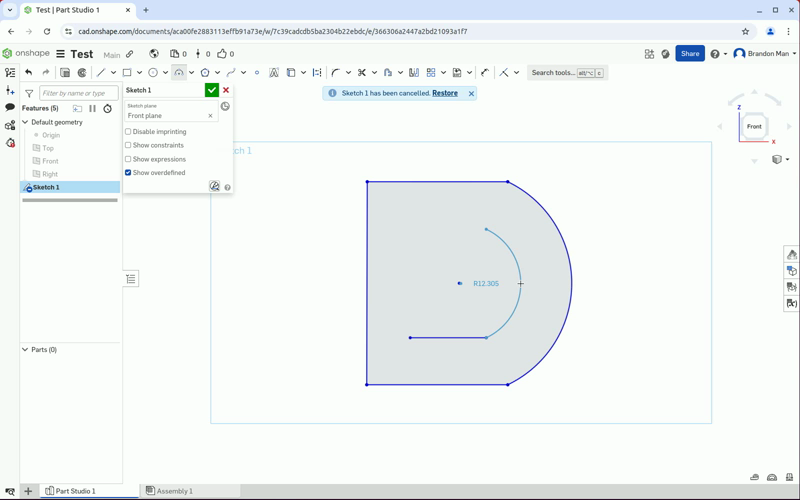
key(esc)
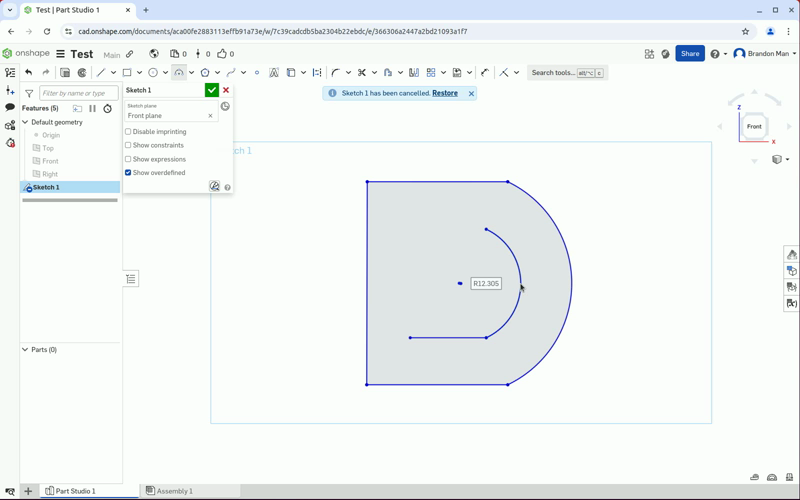
key(l)
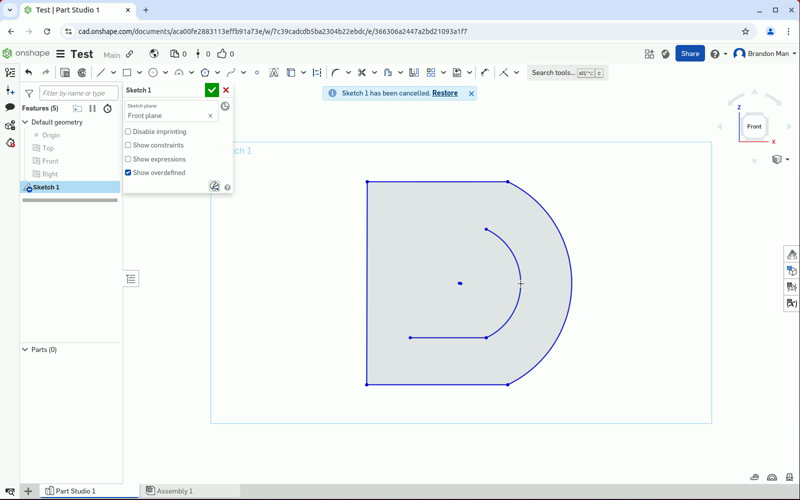
mouse_move(486, 229)
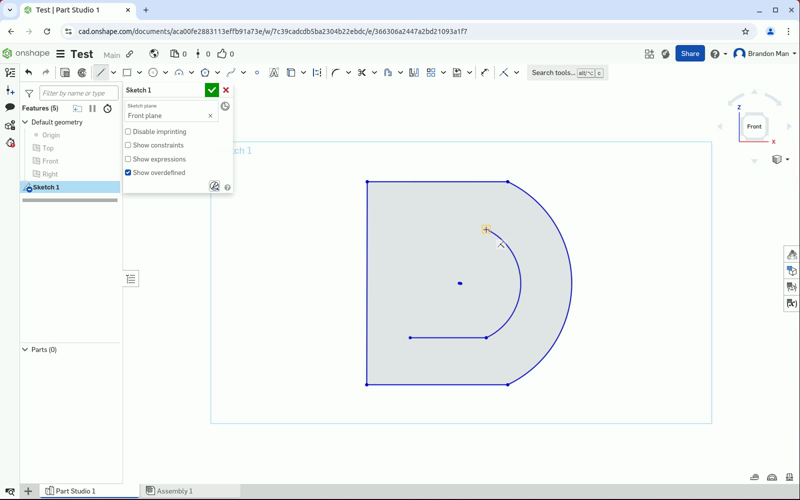
click(486, 229)
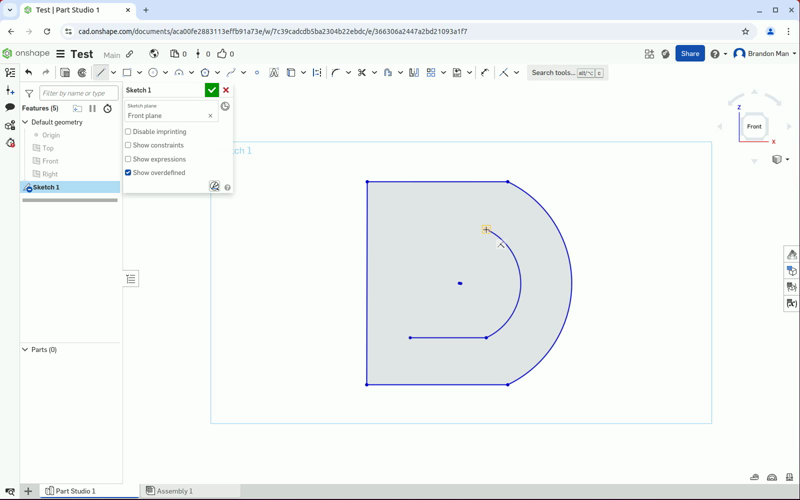
key_down(shift)
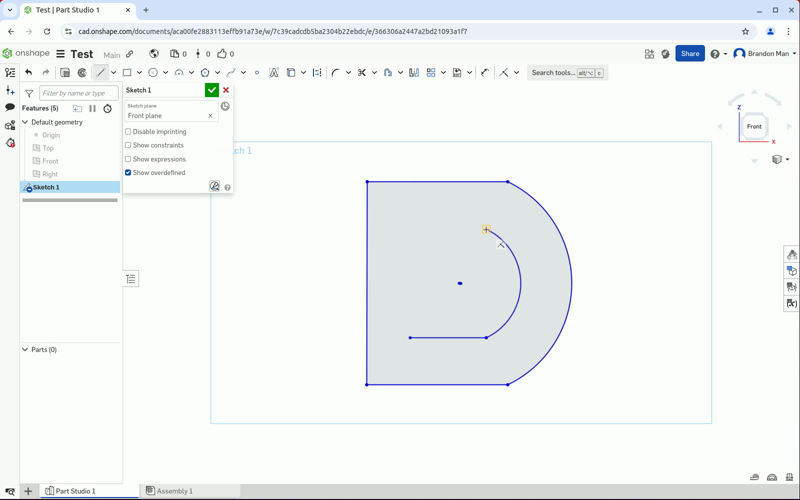
mouse_move(410, 229)
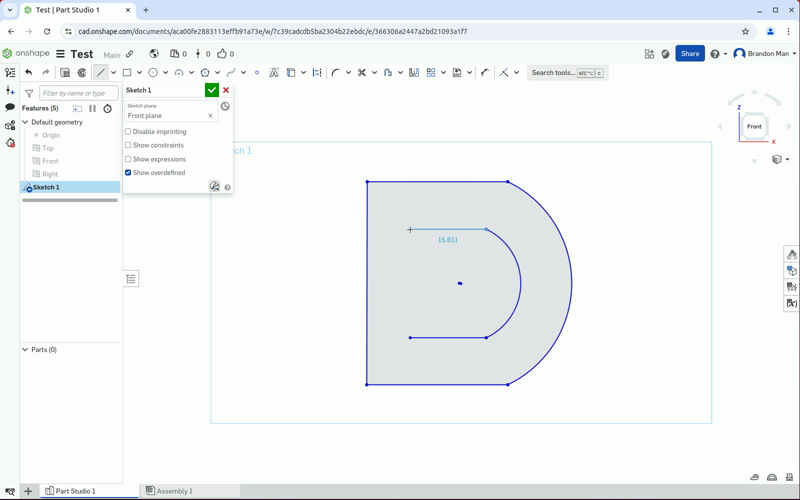
click(410, 229)
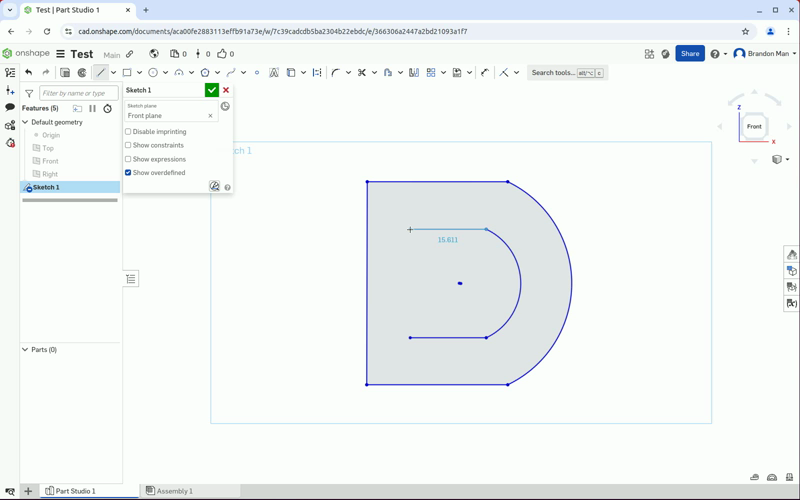
key_up(shift)
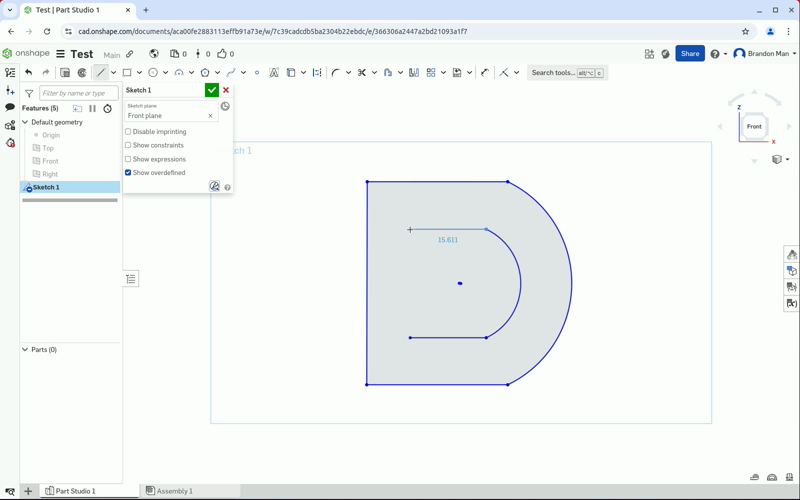
key_down(shift)
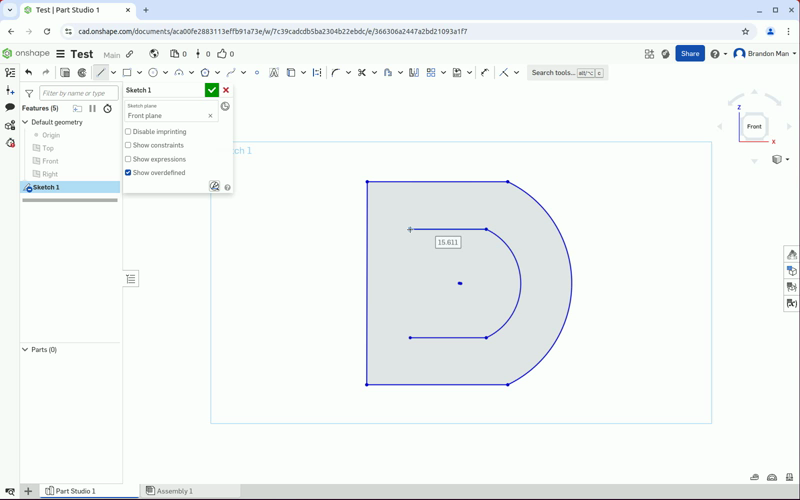
mouse_move(410, 337)
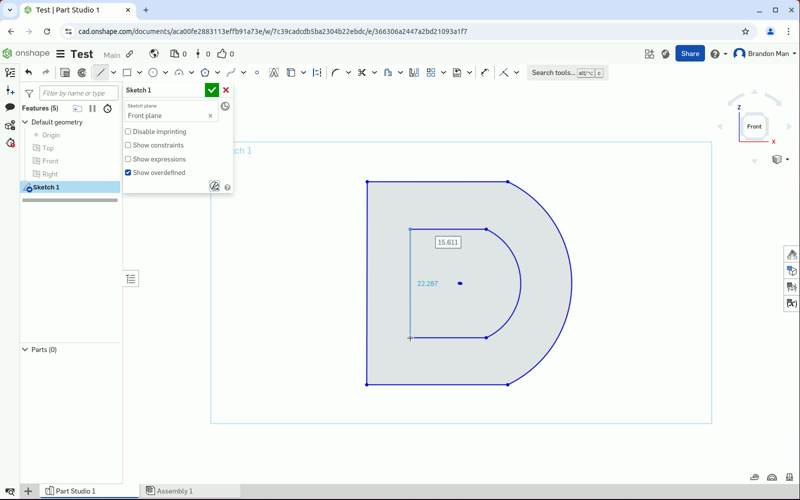
key_up(shift)
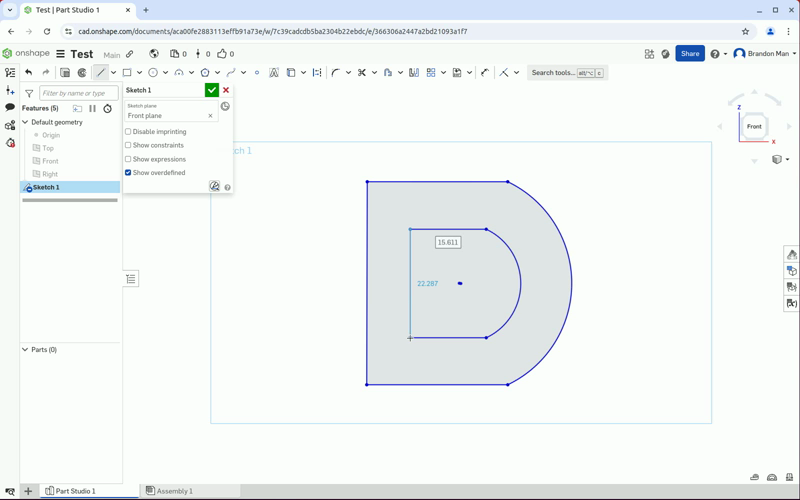
click(410, 337)
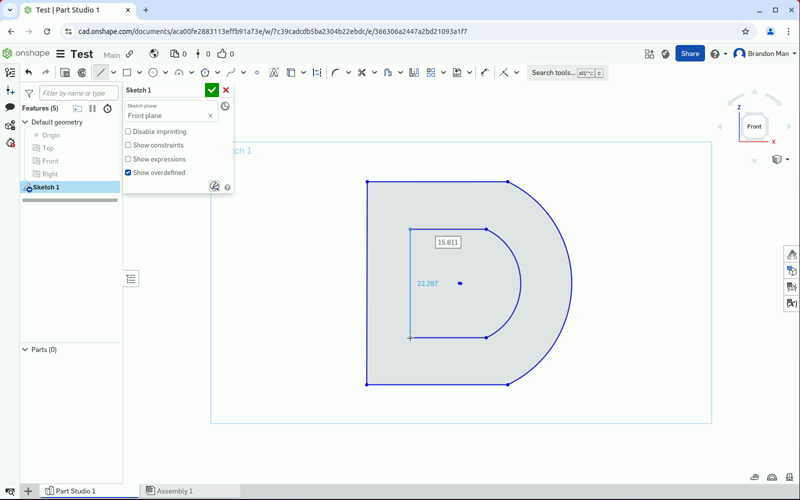
key(esc)
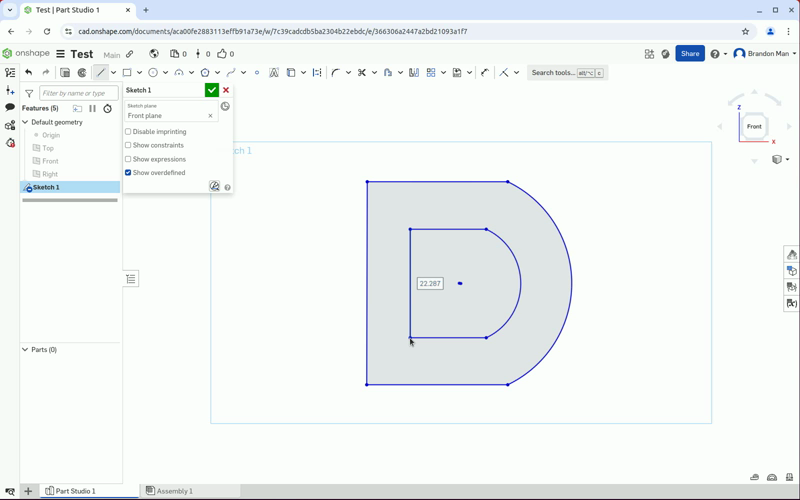
mouse_move(506, 214)
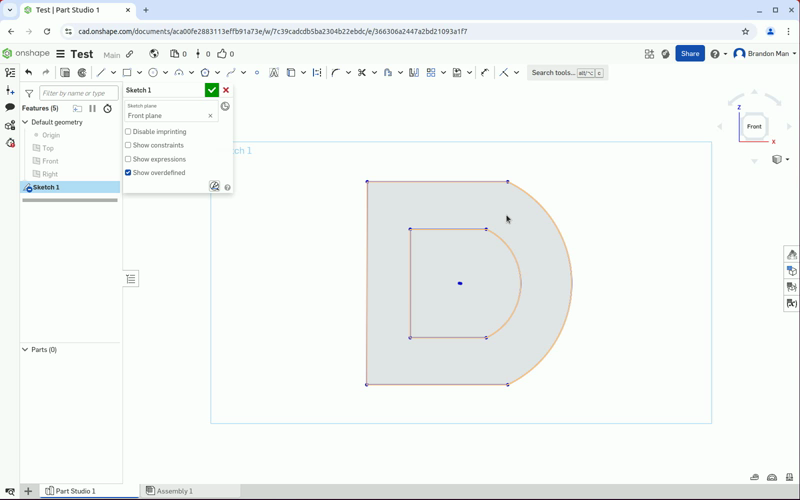
click(506, 214)
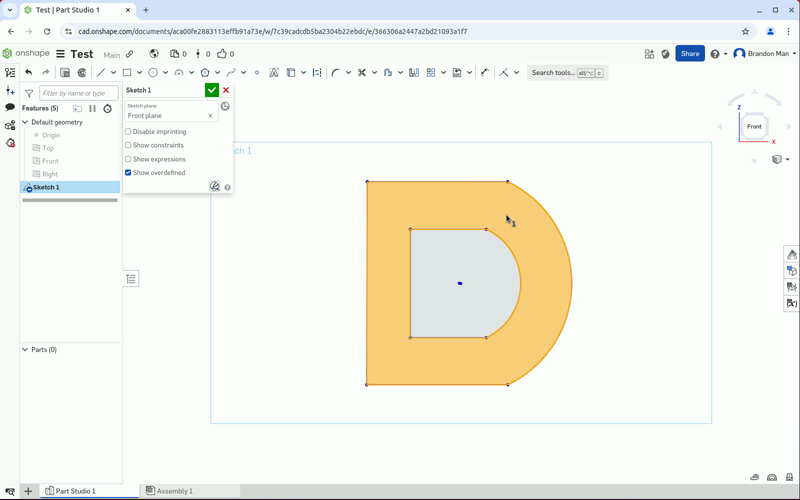
mouse_move(73, 352)
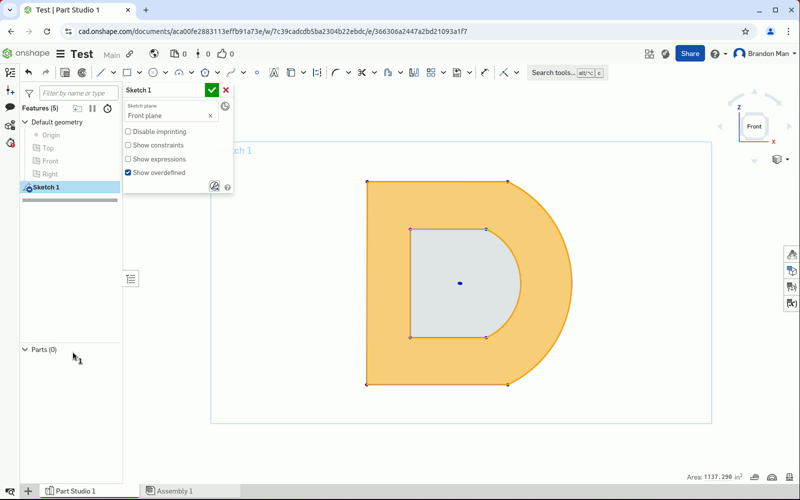
key(shift+y)
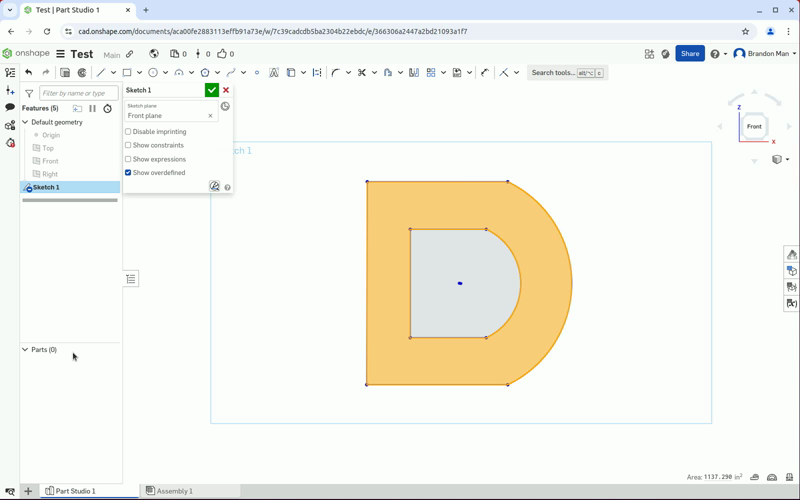
key(shift+e)
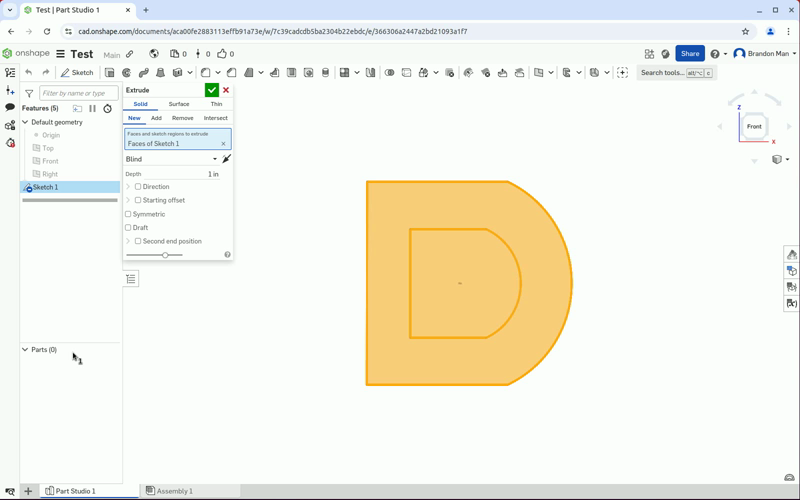
mouse_move(143, 106)
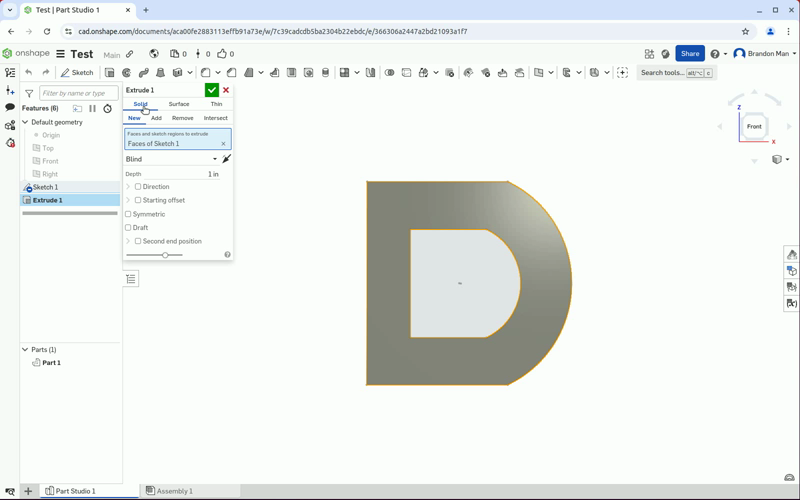
click(143, 106)
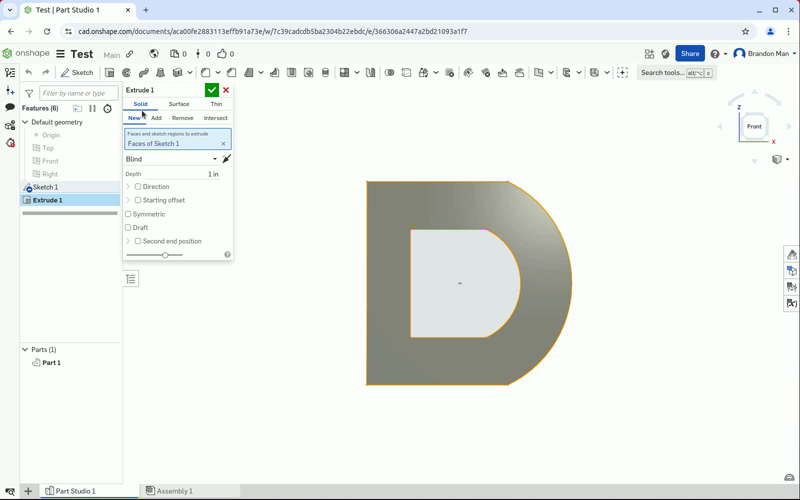
mouse_move(137, 120)
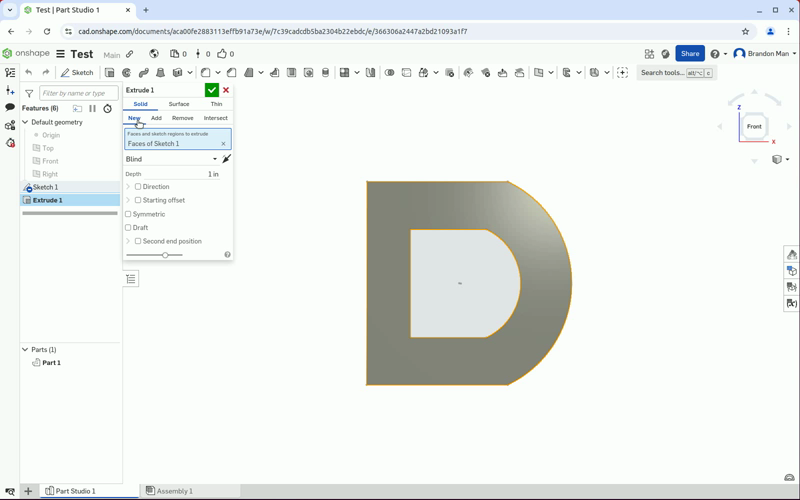
click(137, 120)
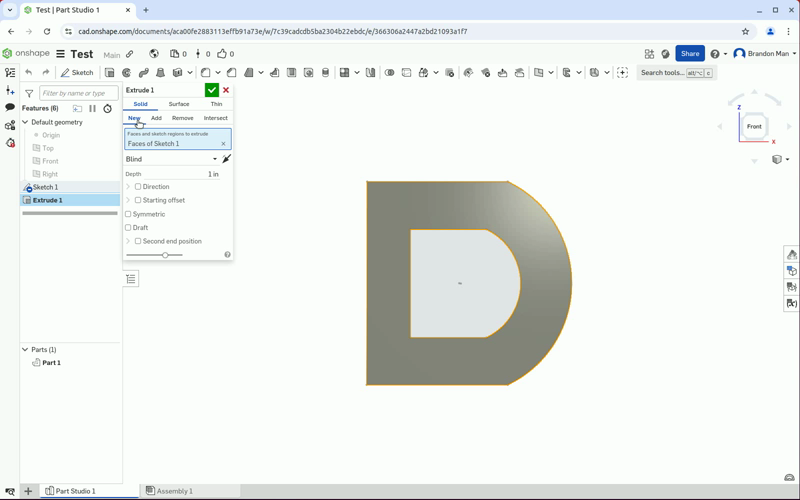
key(tab, 4)
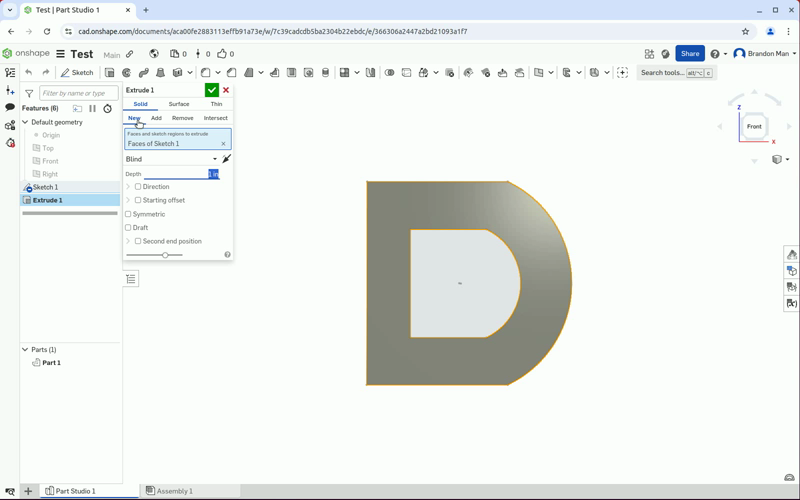
text(2.889)
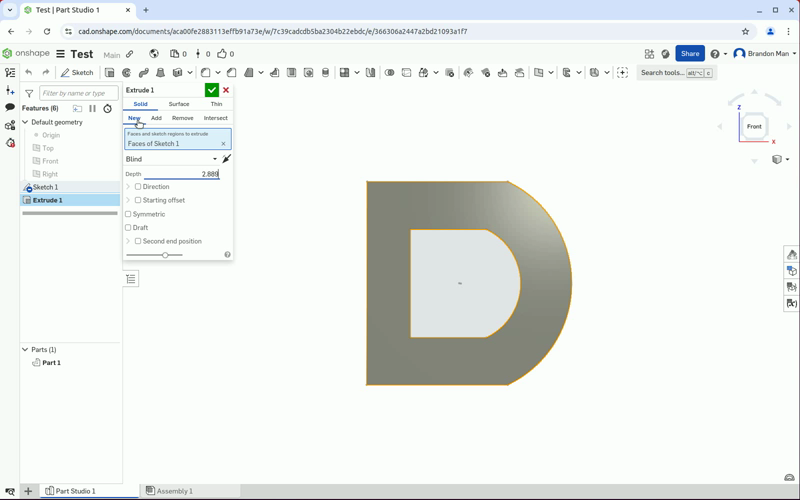
key(enter)
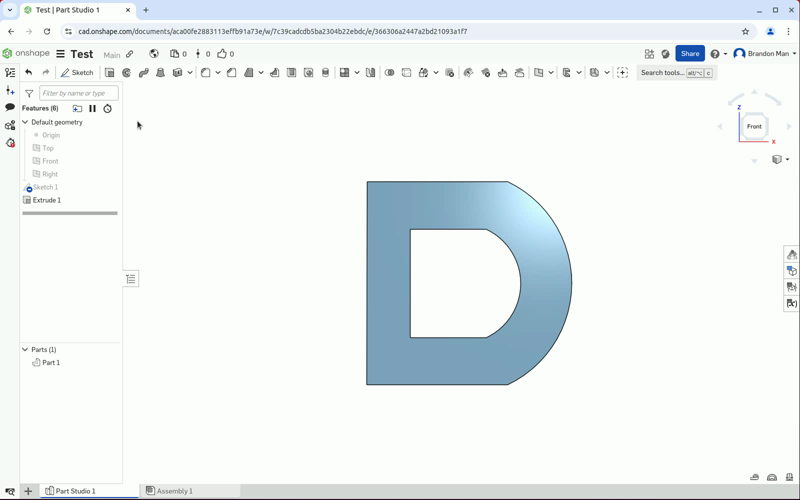
key(shift+h)
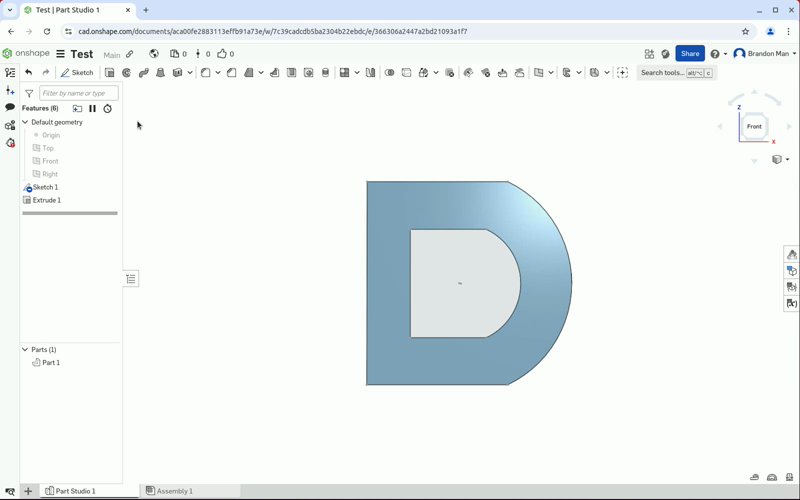
key(shift+h)
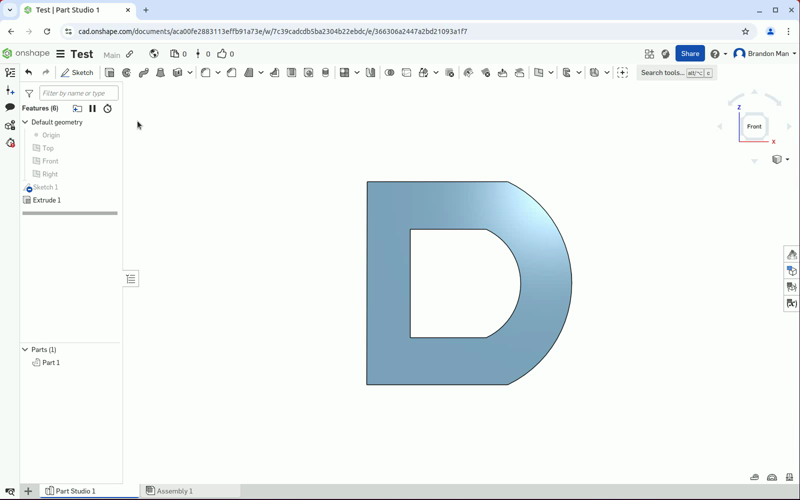
mouse_move(73, 189)
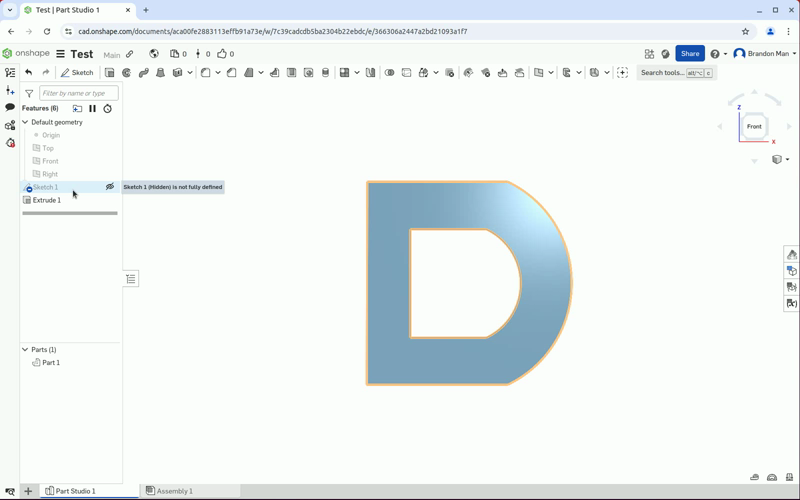
click(73, 189)
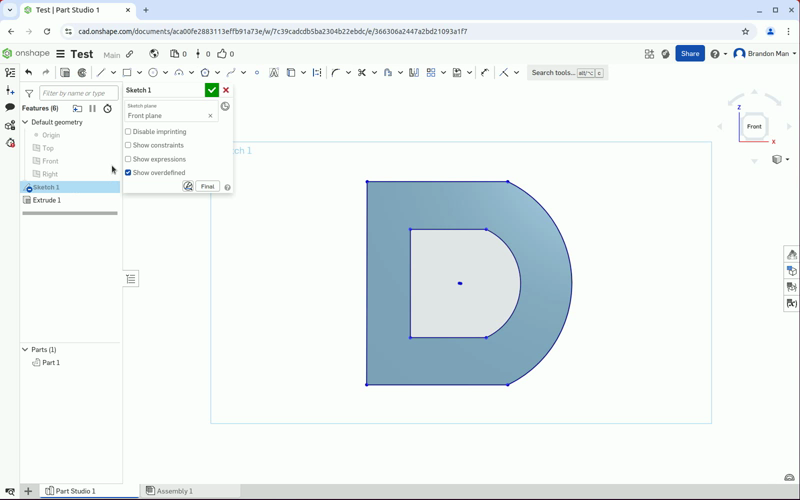
mouse_move(229, 92)
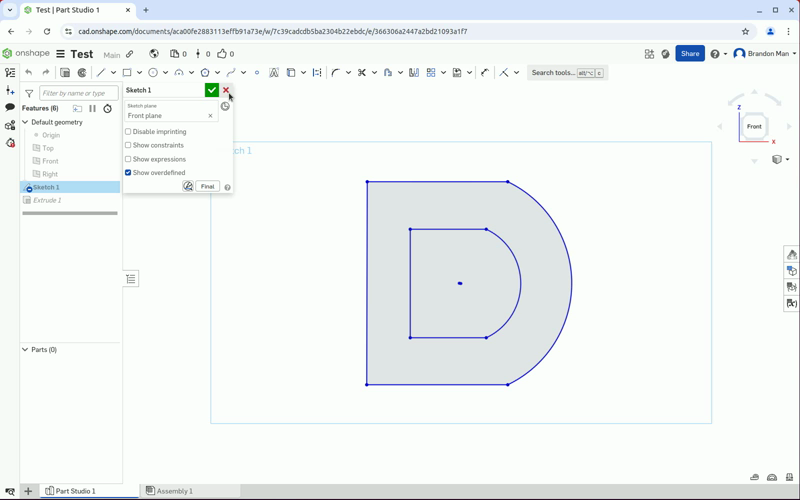
click(229, 92)
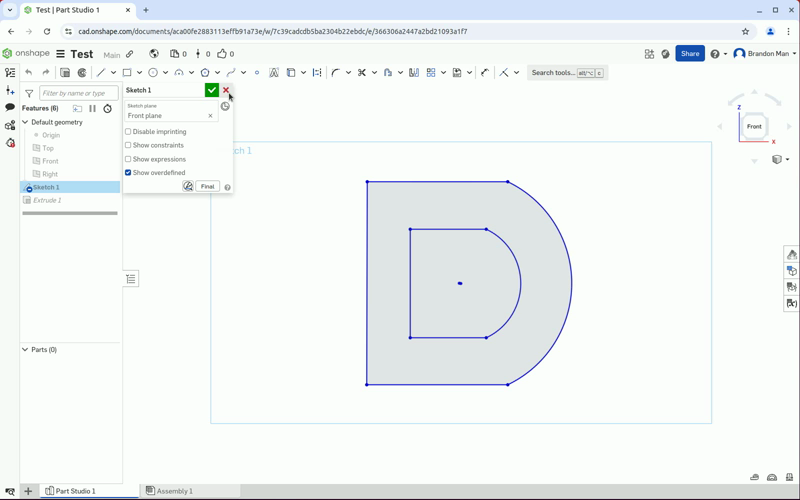
key(shift+s)
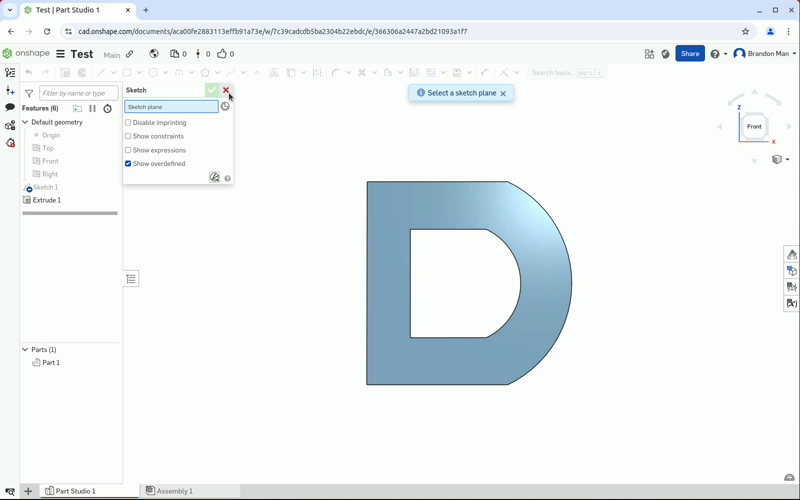
mouse_move(73, 163)
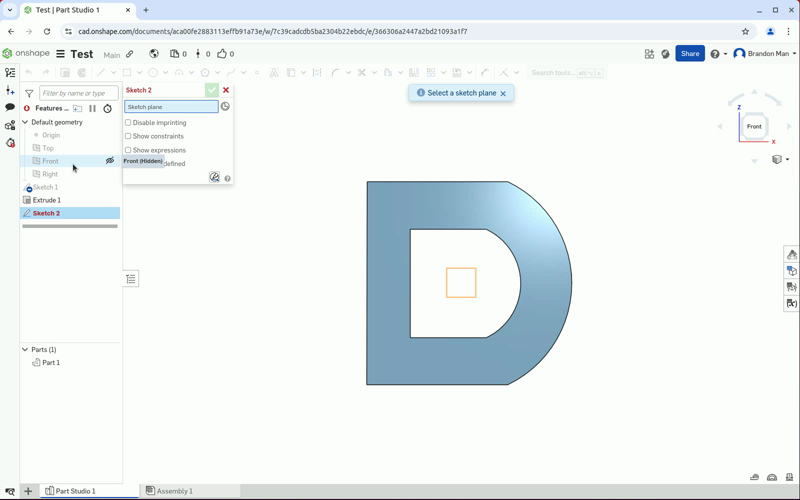
click(73, 163)
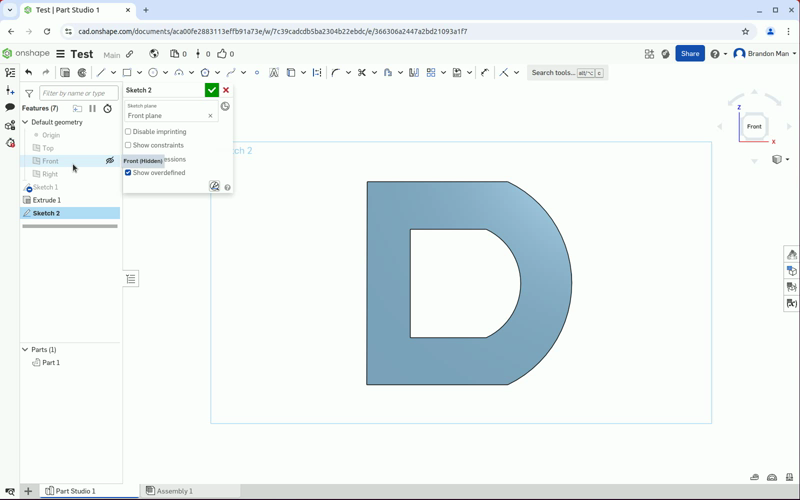
mouse_move(73, 352)
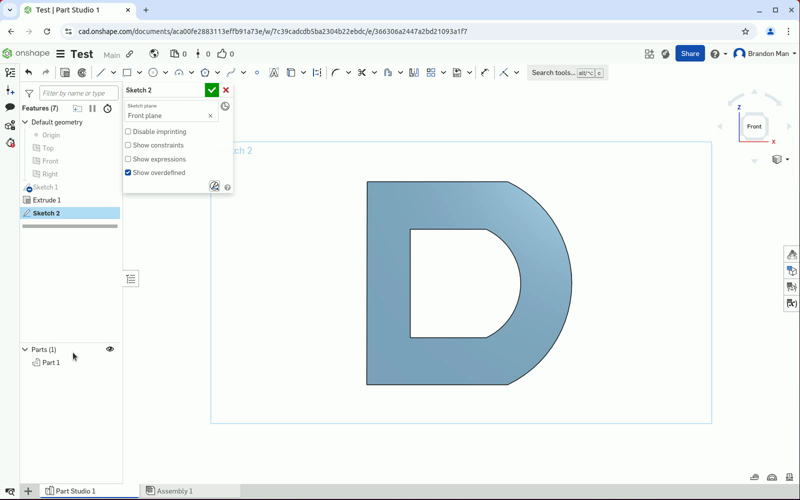
key(y)
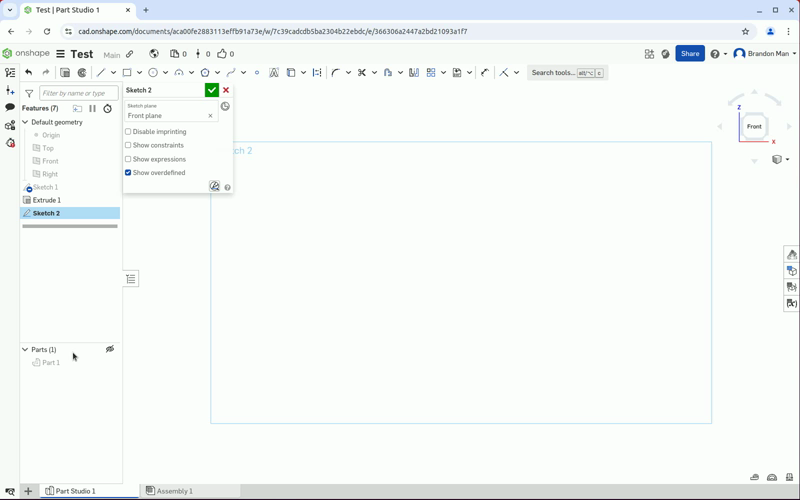
key(l)
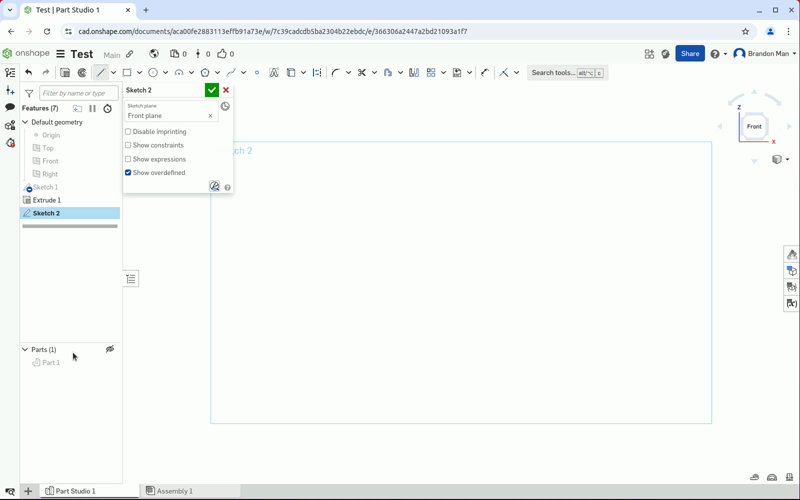
key_down(shift)
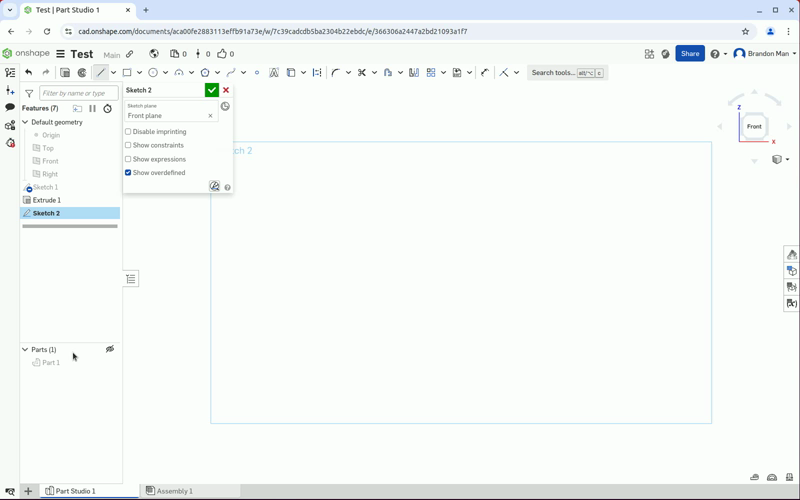
mouse_move(366, 384)
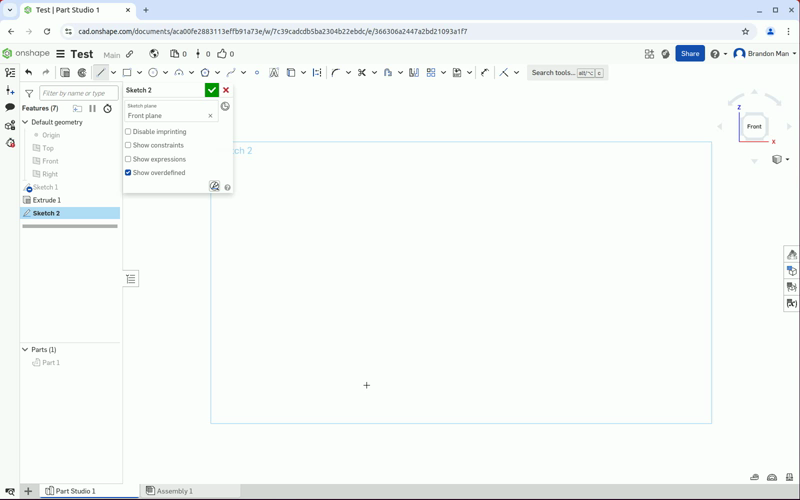
click(366, 384)
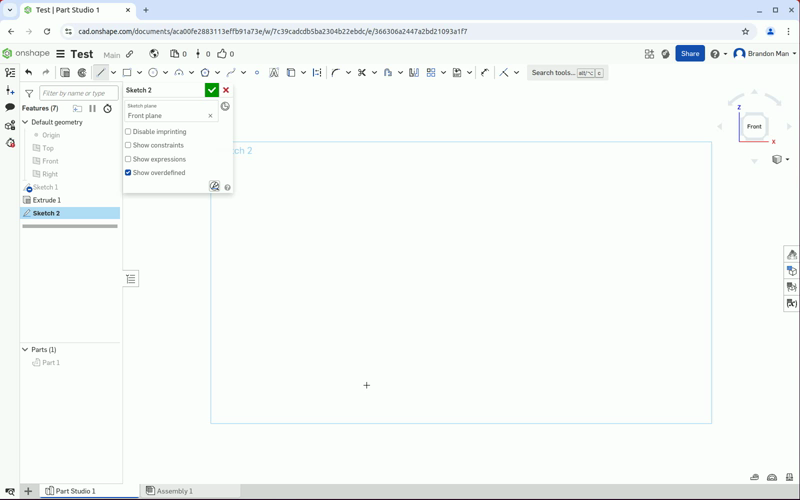
key_up(shift)
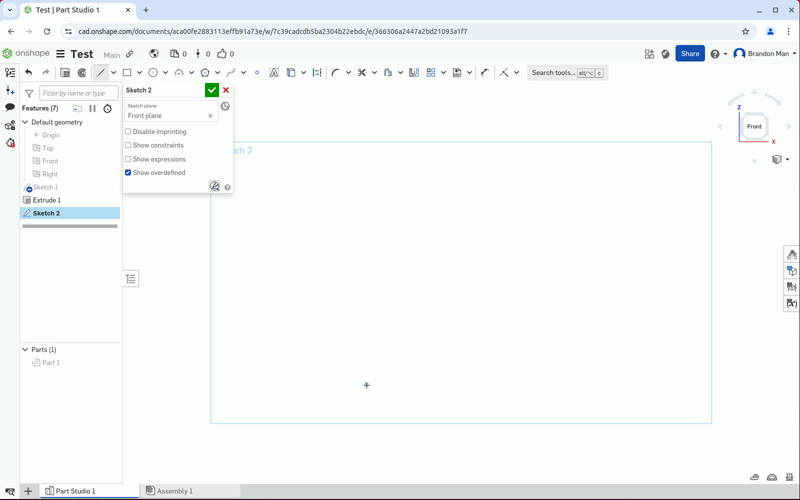
key_down(shift)
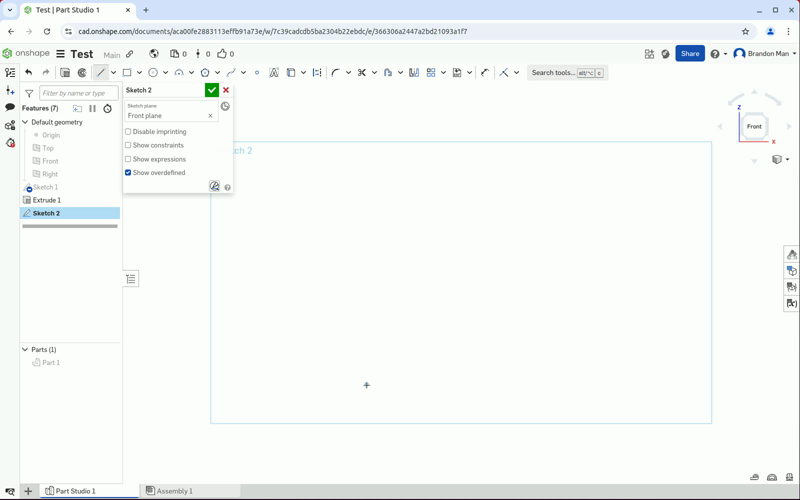
mouse_move(507, 384)
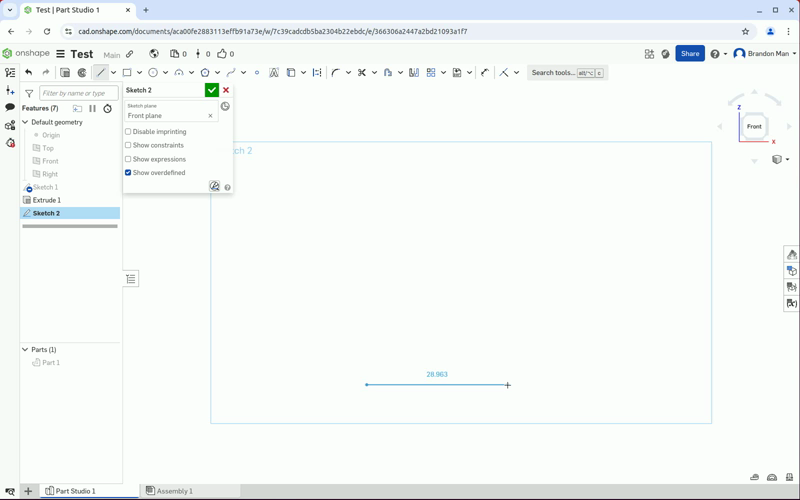
click(507, 384)
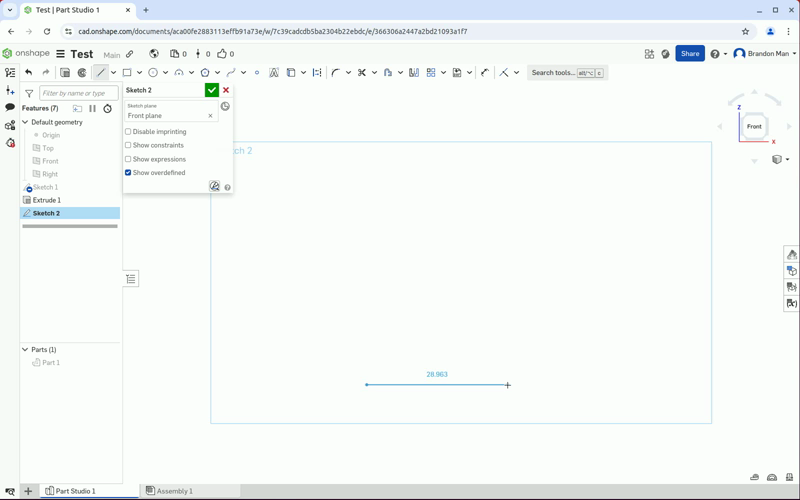
key_up(shift)
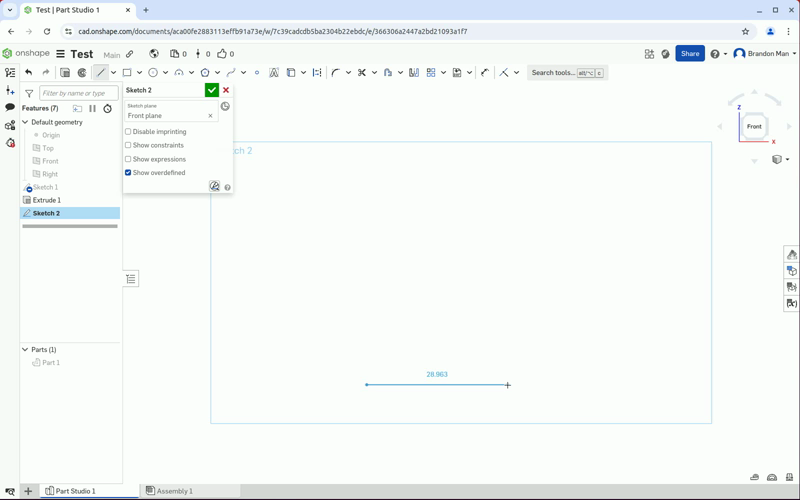
key(esc)
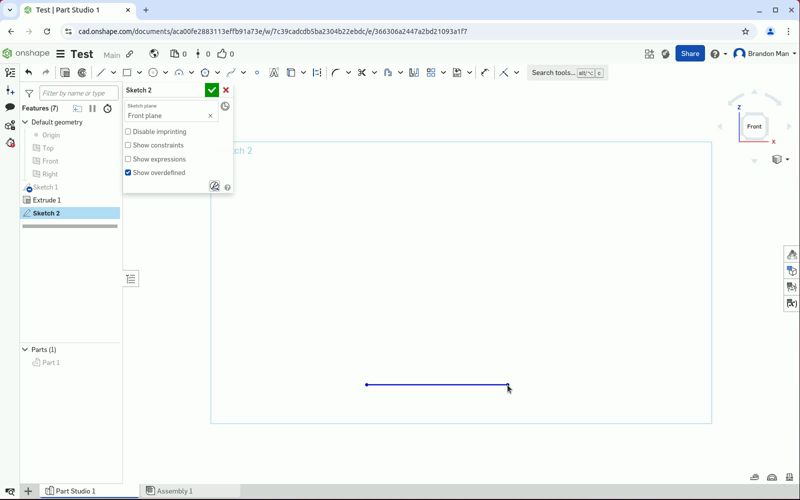
key(a)
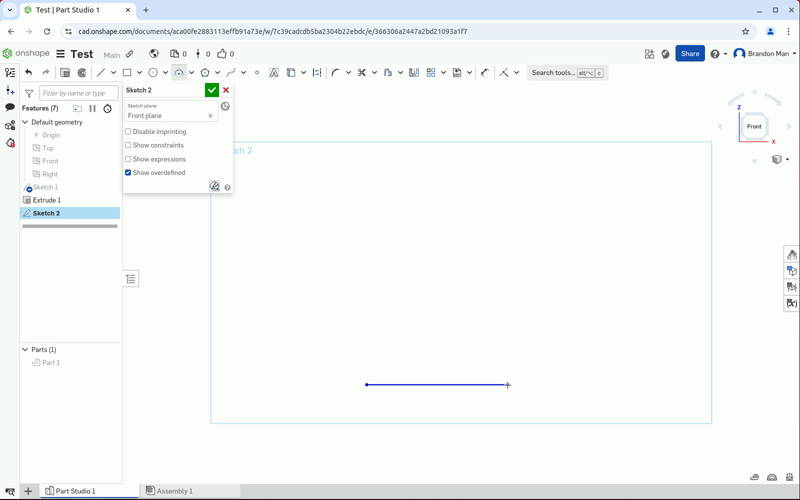
mouse_move(507, 384)
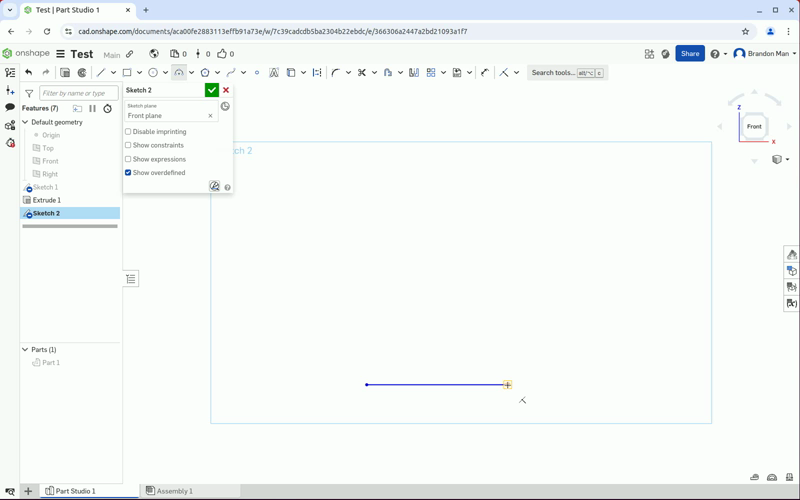
click(507, 384)
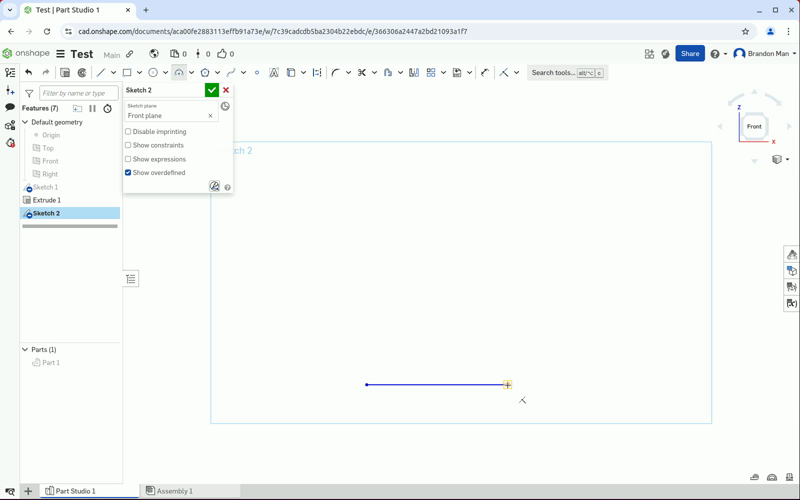
key_down(shift)
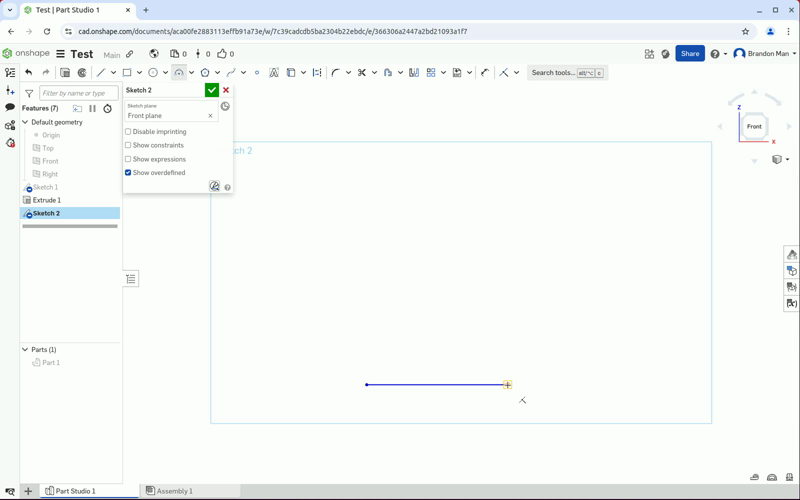
mouse_move(507, 181)
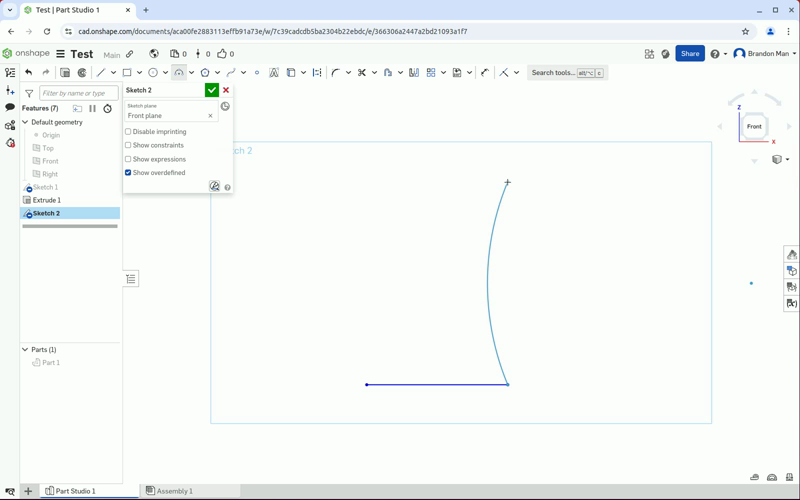
click(507, 181)
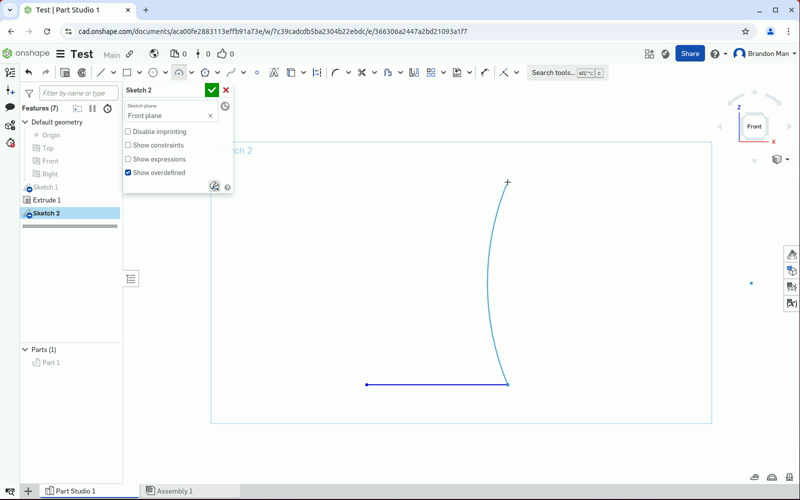
mouse_move(571, 283)
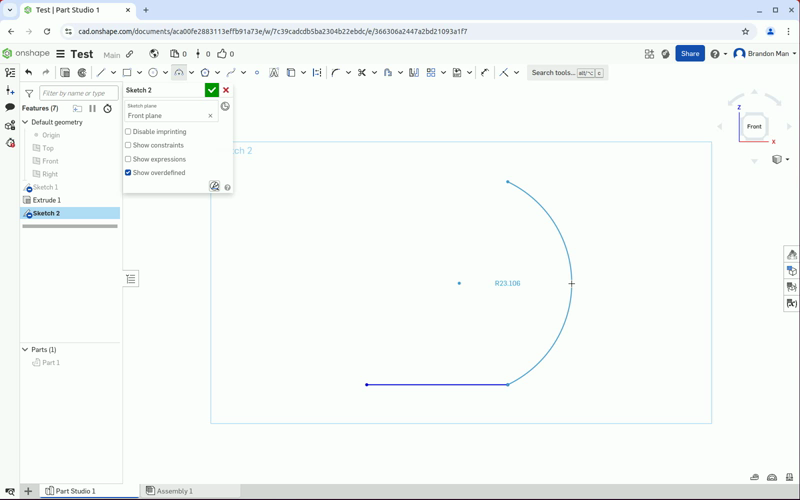
click(571, 283)
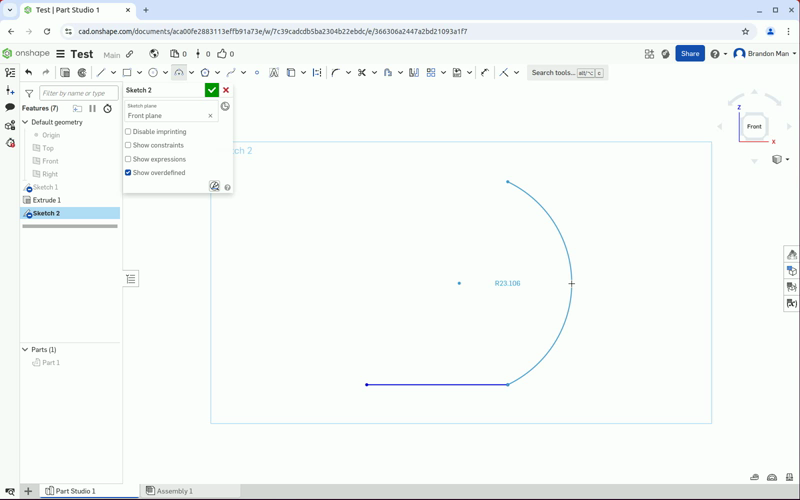
key_up(shift)
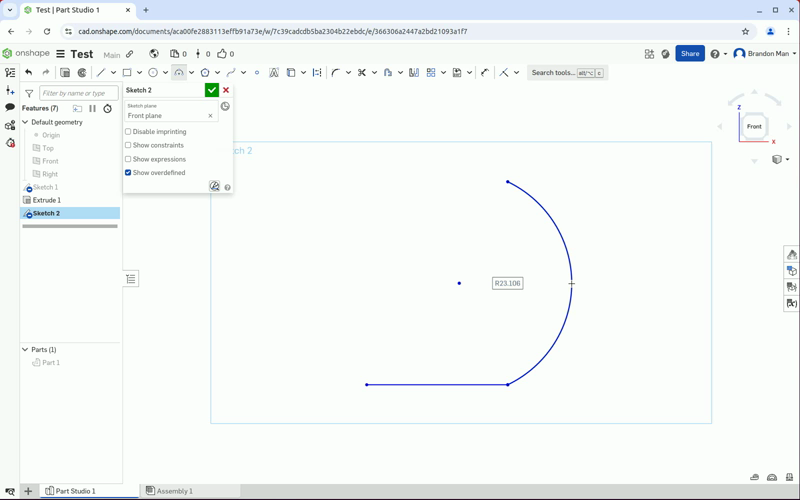
key(esc)
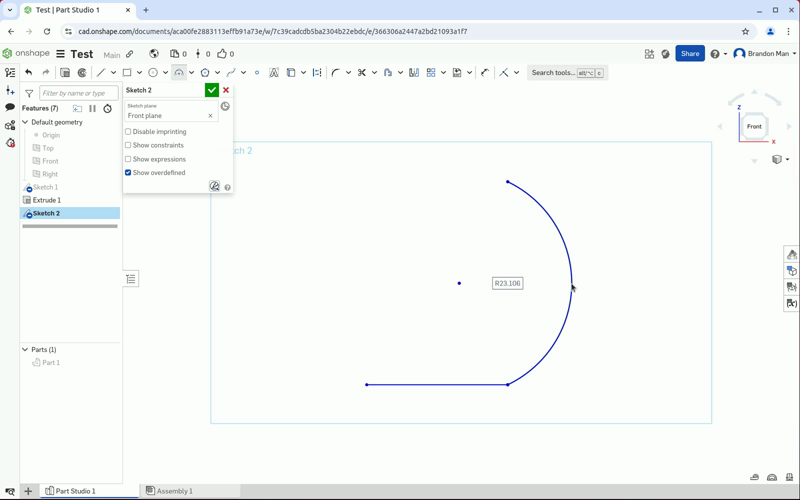
key(l)
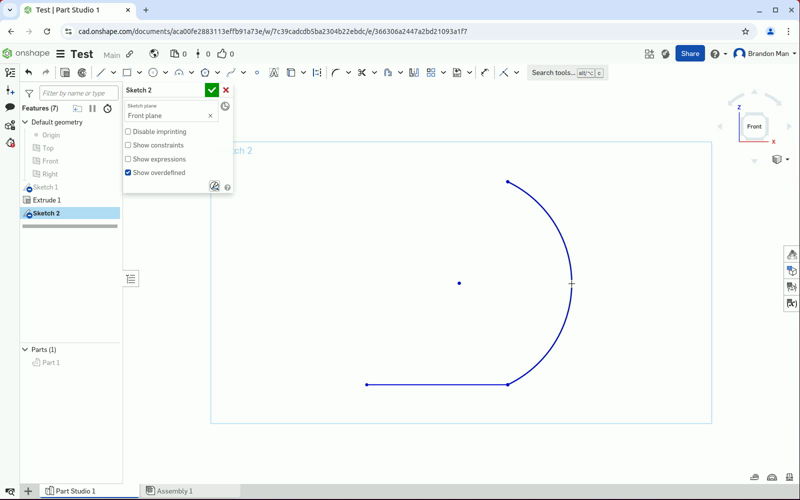
mouse_move(507, 181)
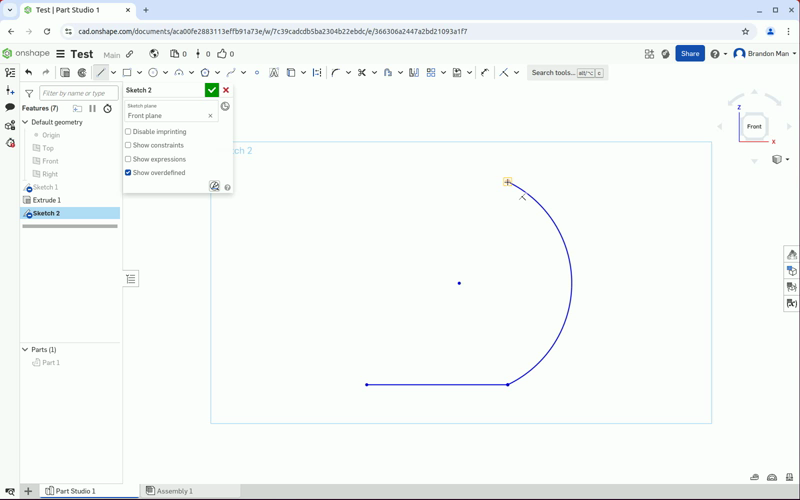
click(507, 181)
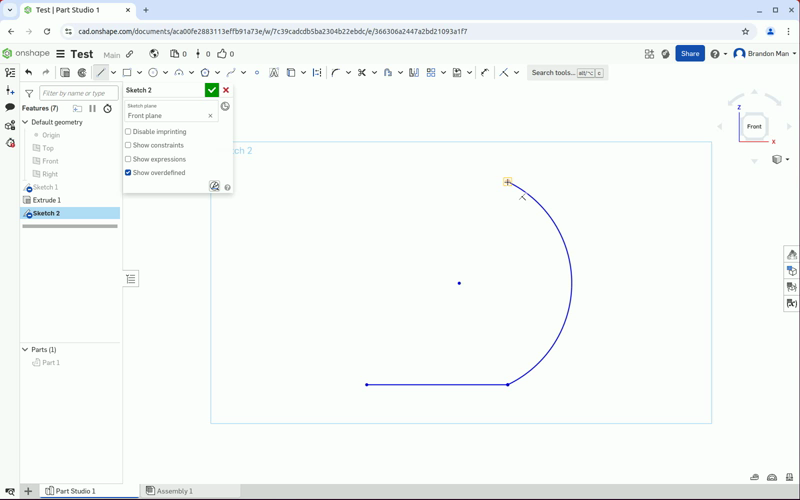
key_down(shift)
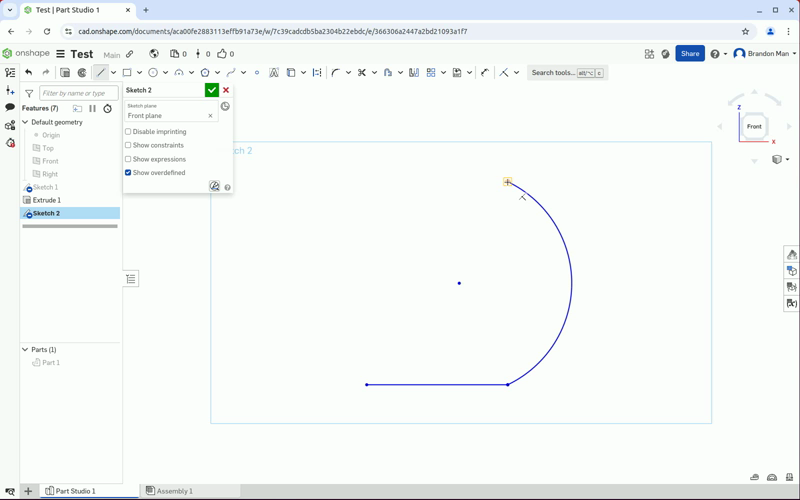
mouse_move(367, 181)
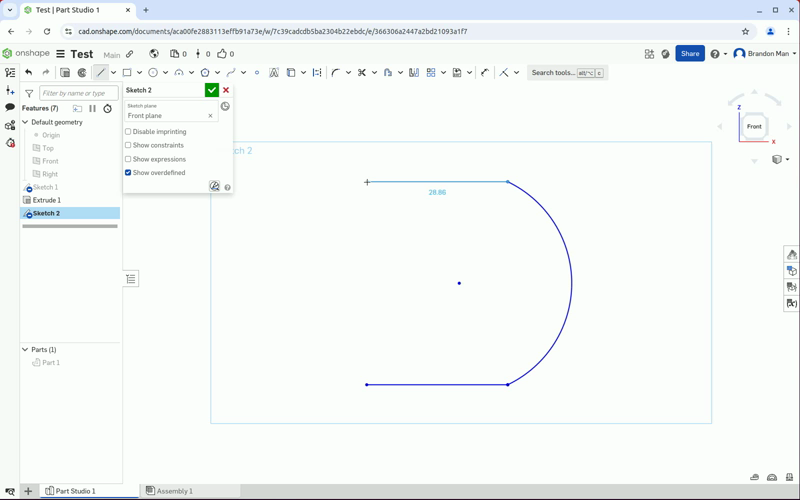
click(367, 181)
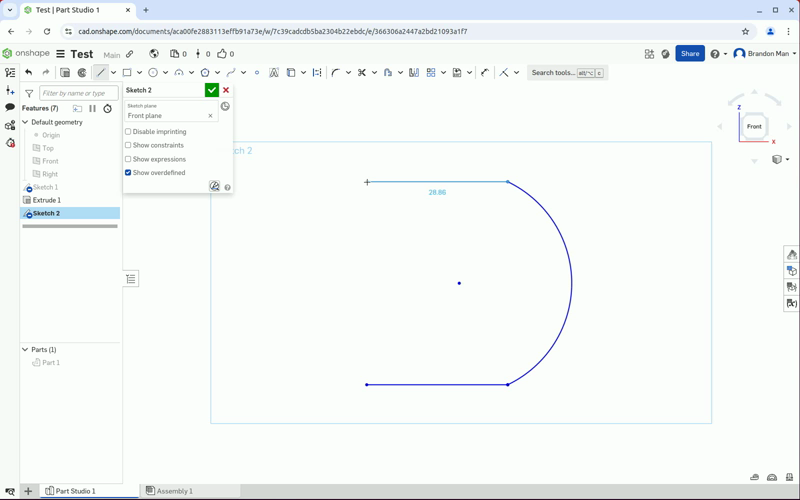
key_up(shift)
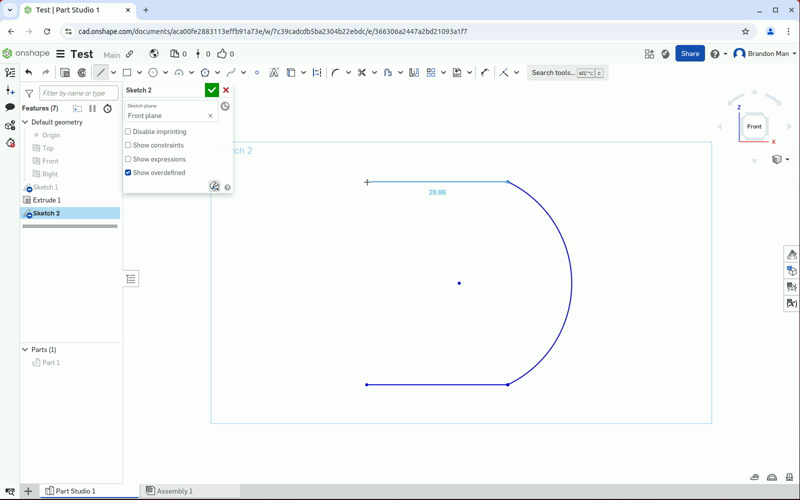
key_down(shift)
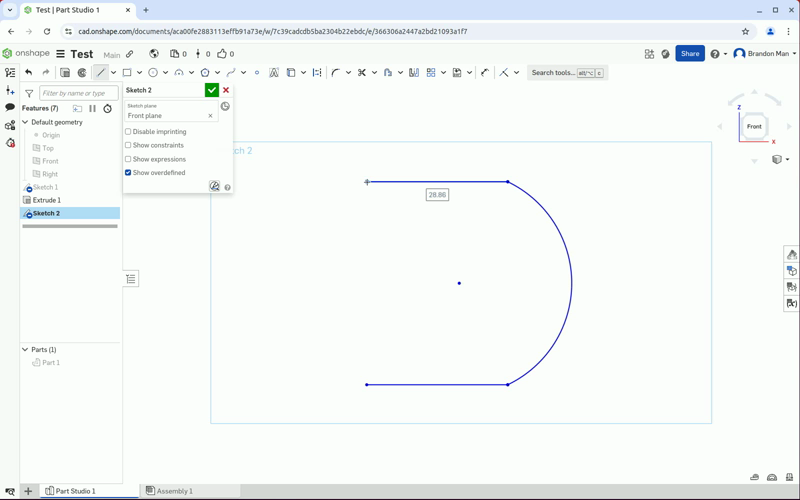
mouse_move(366, 384)
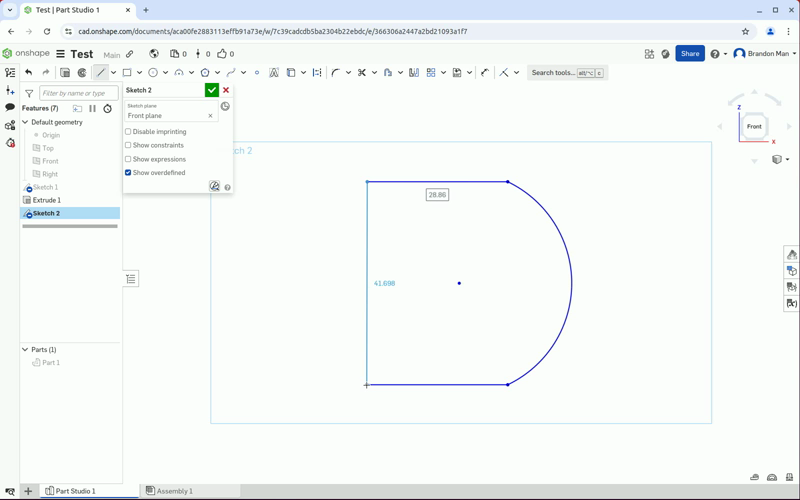
key_up(shift)
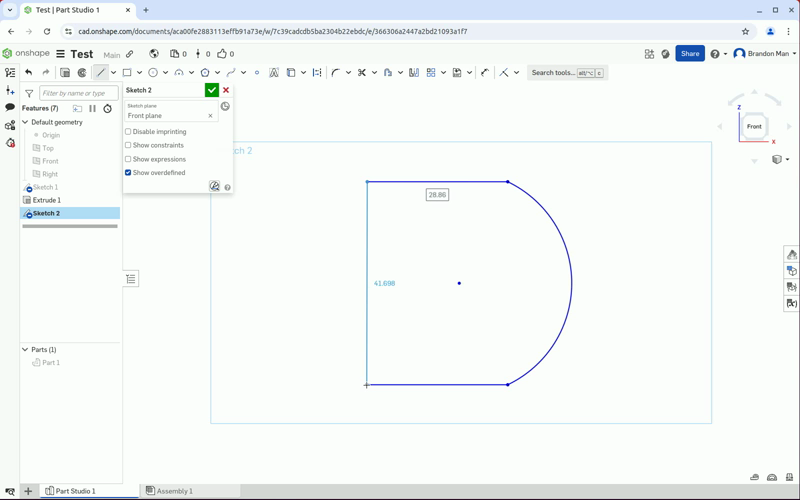
click(366, 384)
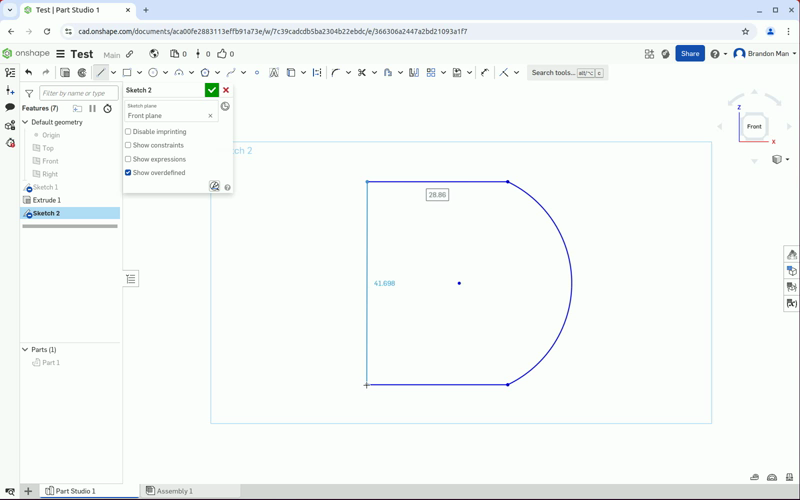
key(esc)
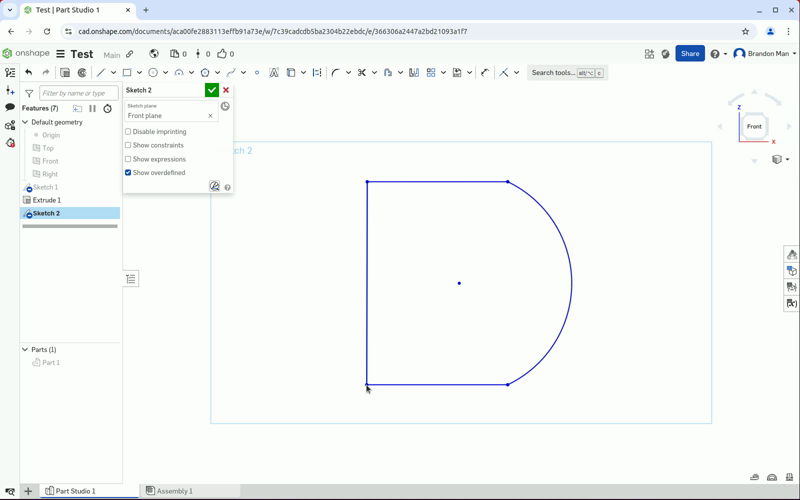
key(l)
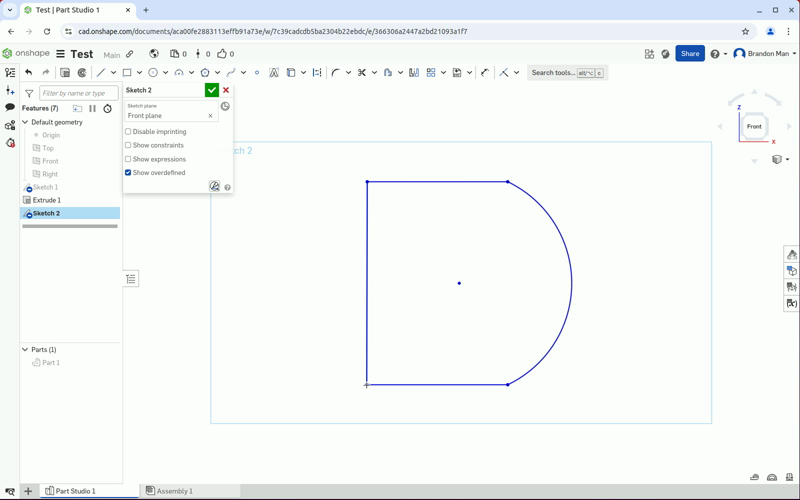
key_down(shift)
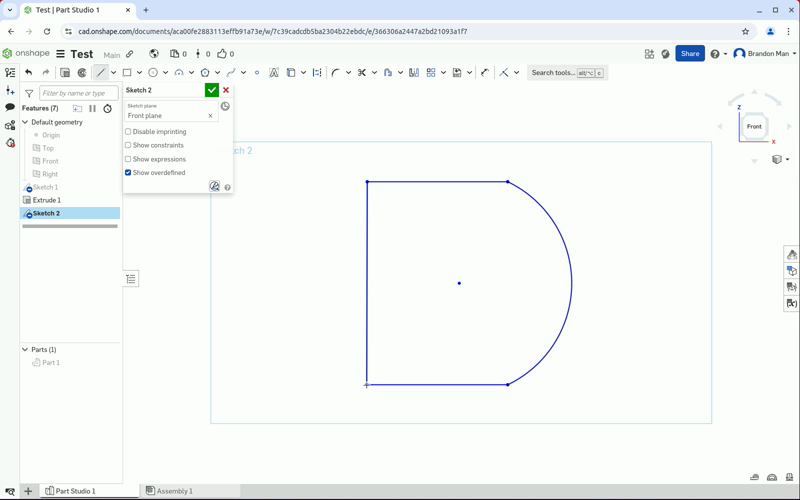
mouse_move(410, 337)
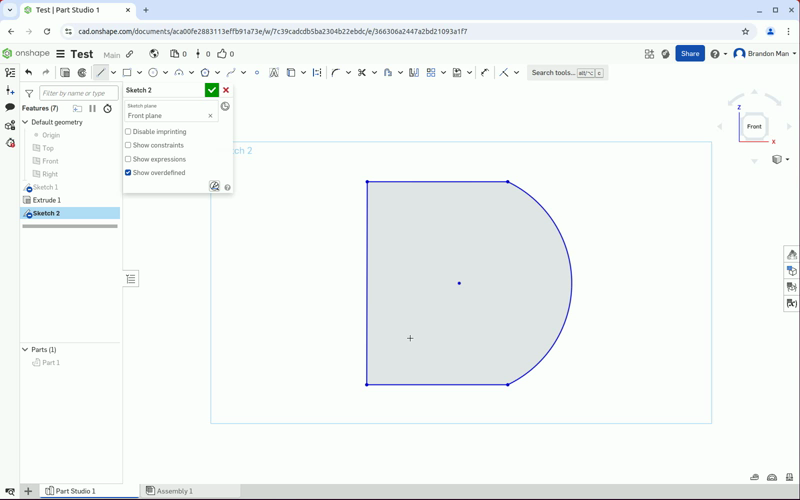
click(410, 337)
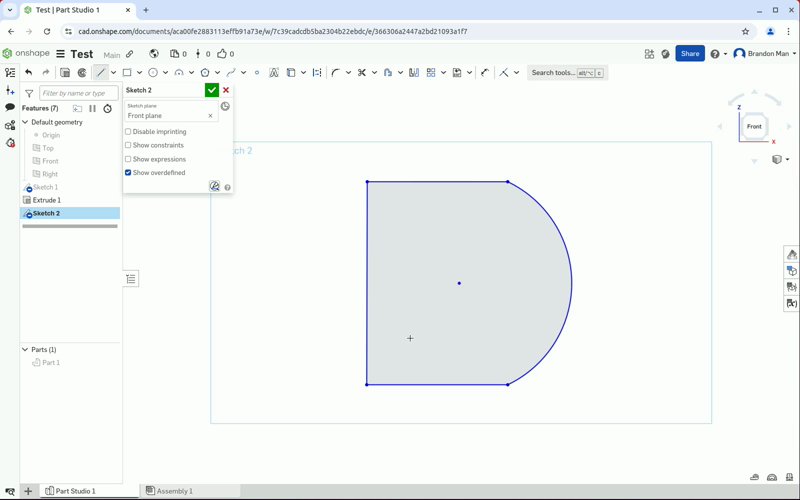
key_up(shift)
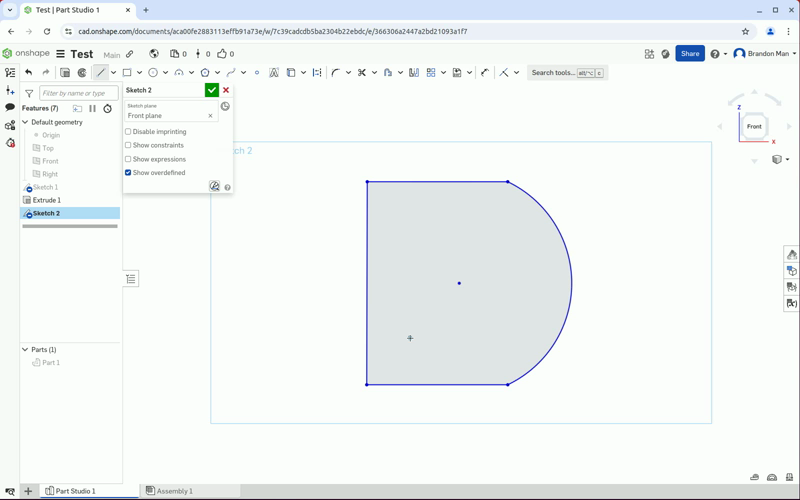
key_down(shift)
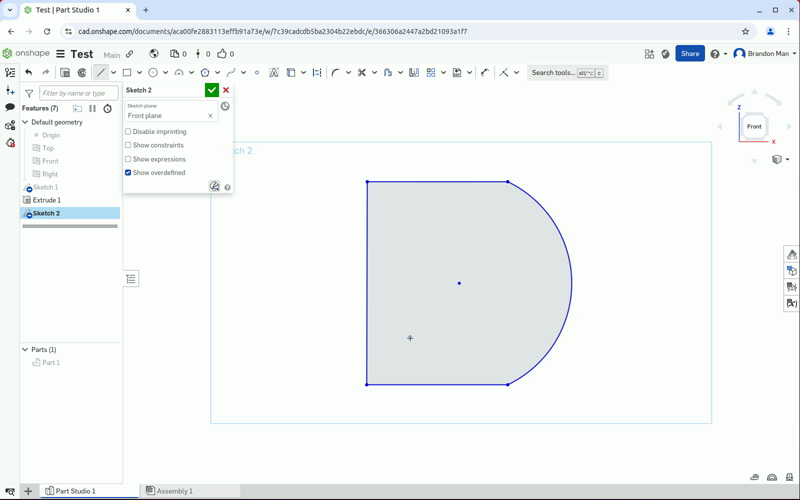
mouse_move(486, 337)
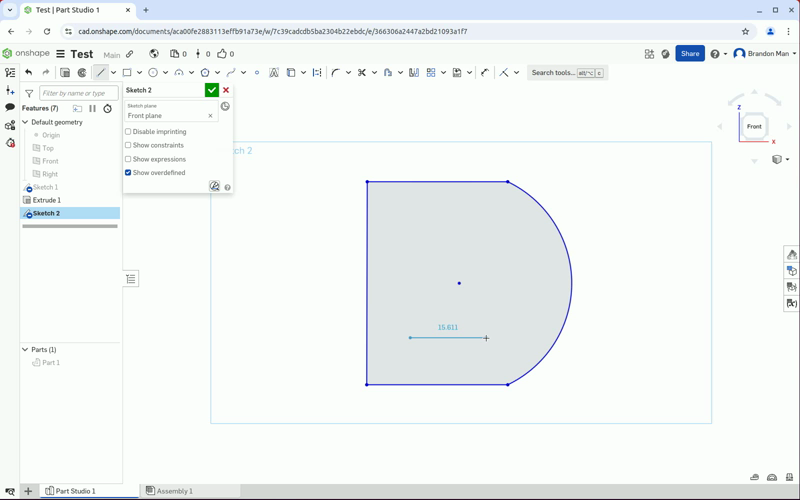
click(486, 337)
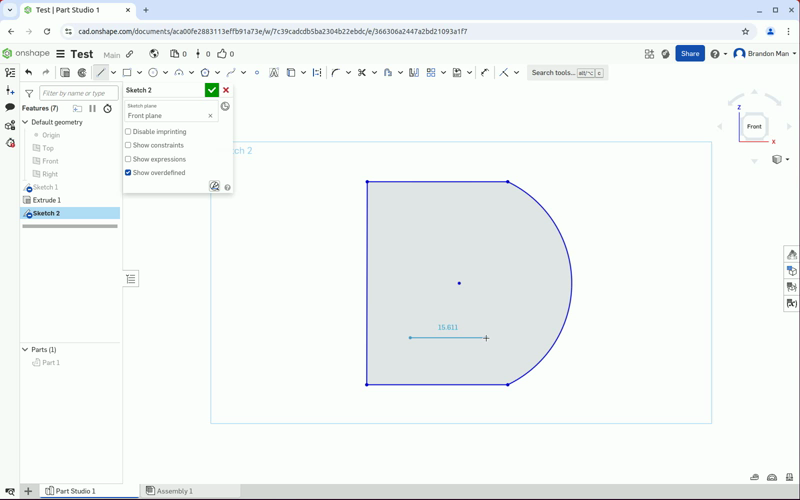
key_up(shift)
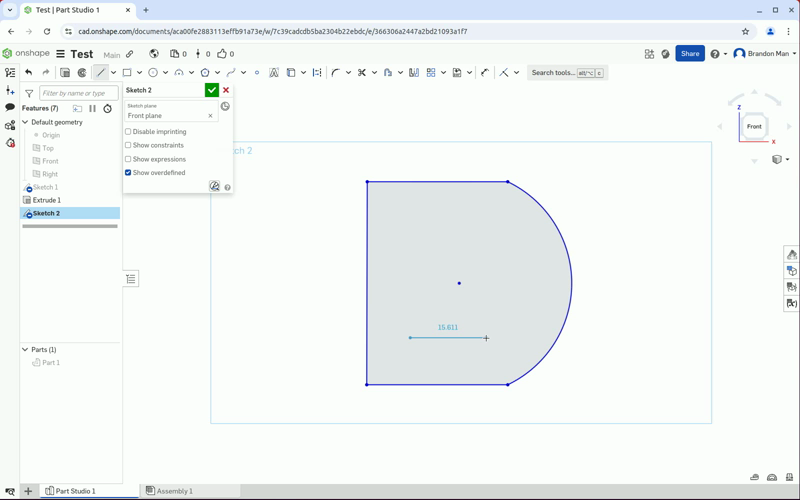
key(esc)
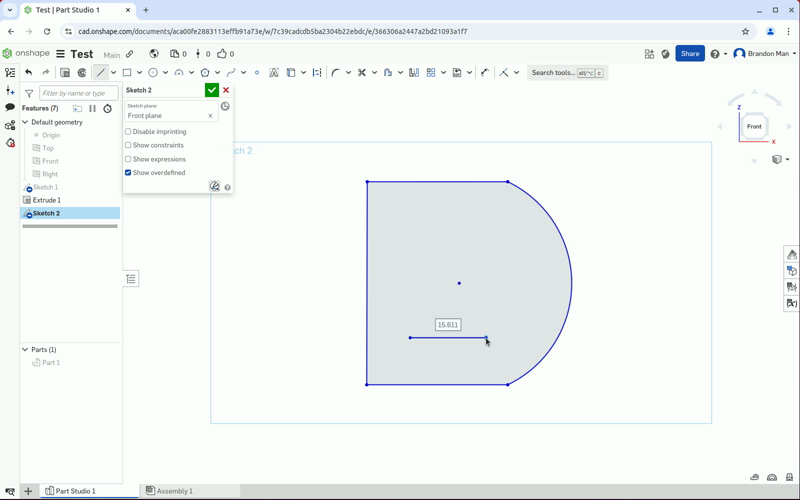
key(a)
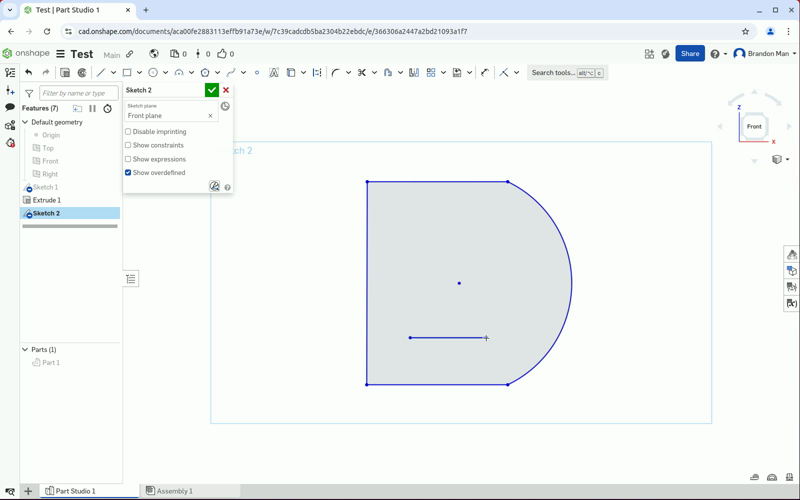
mouse_move(486, 337)
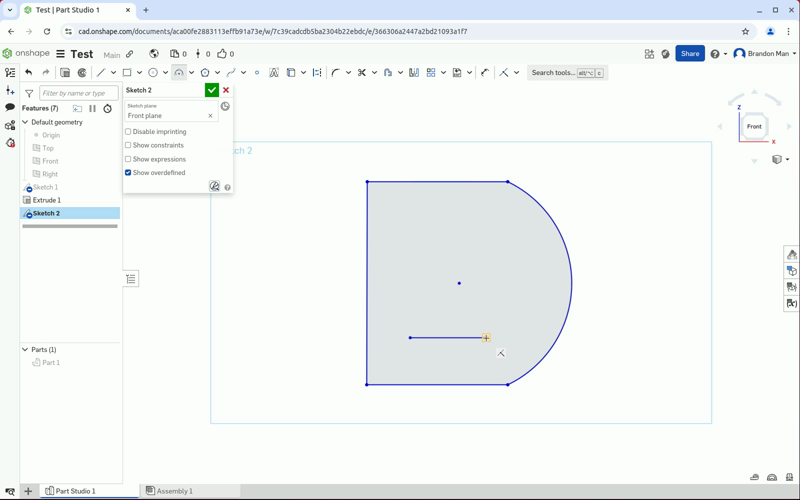
click(486, 337)
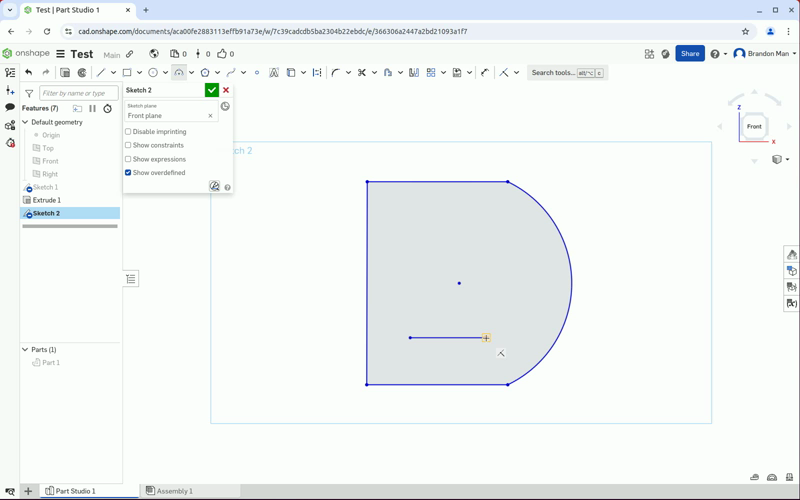
key_down(shift)
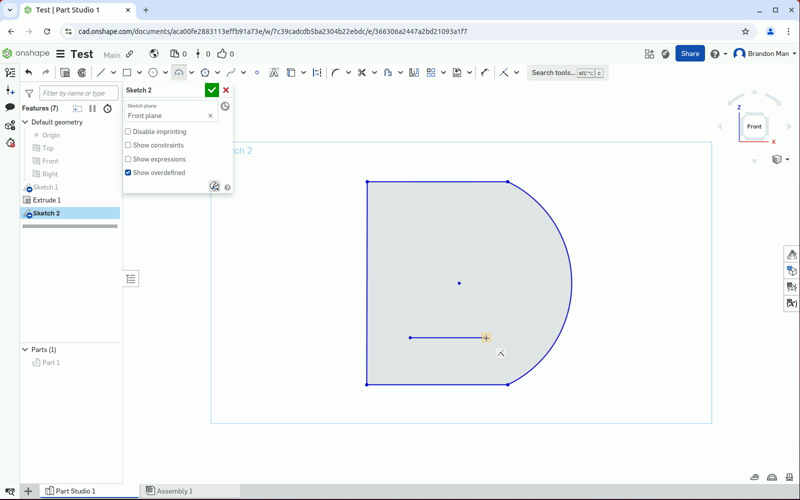
mouse_move(486, 229)
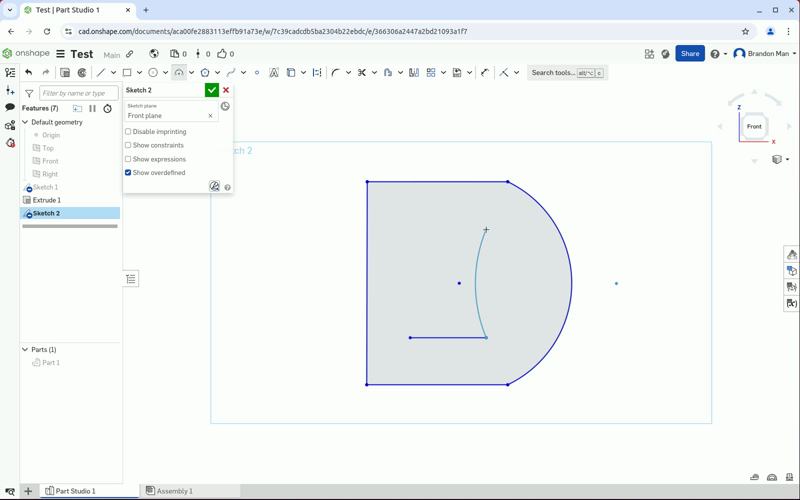
click(486, 229)
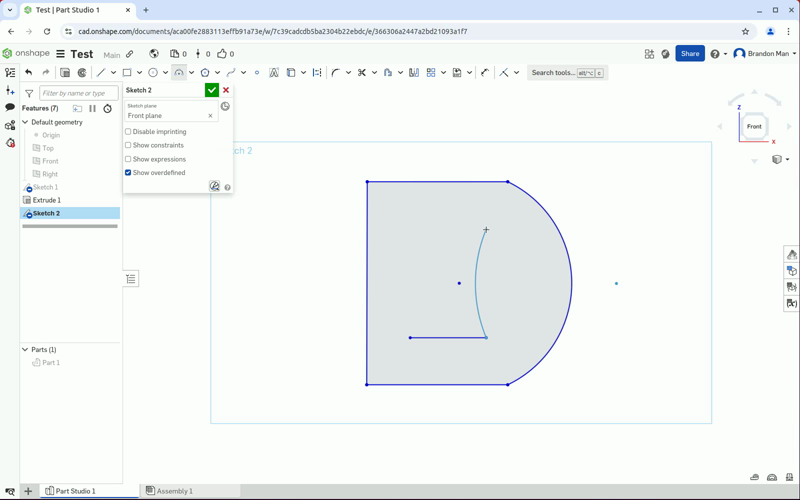
mouse_move(520, 283)
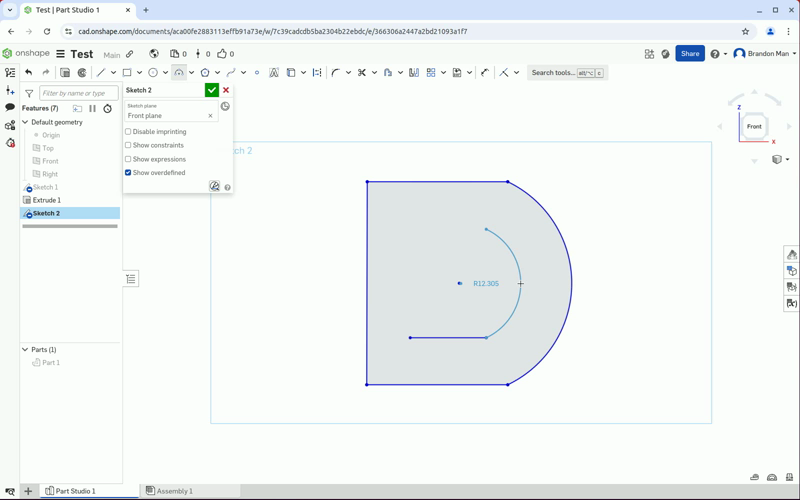
click(520, 283)
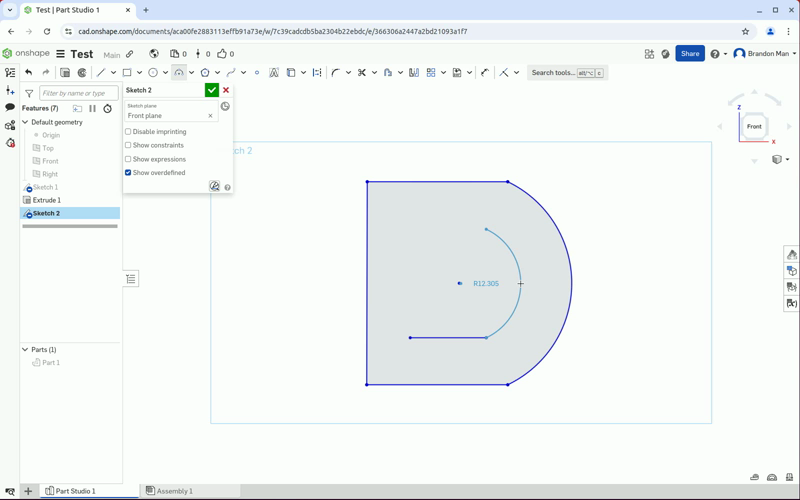
key_up(shift)
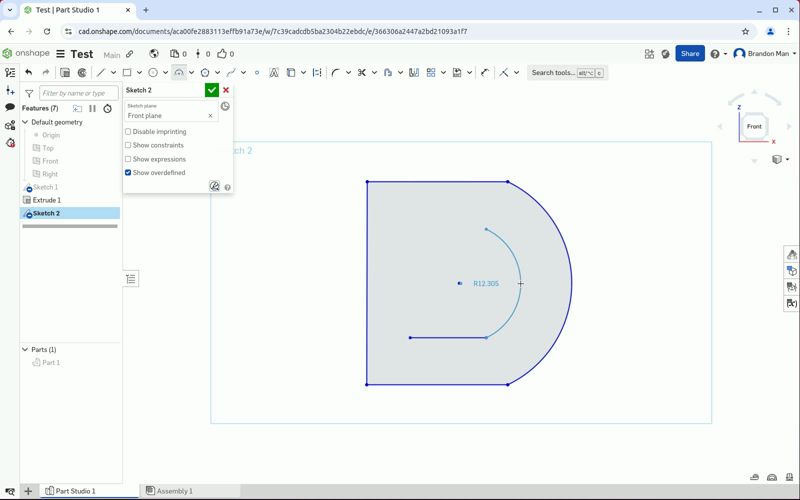
key(esc)
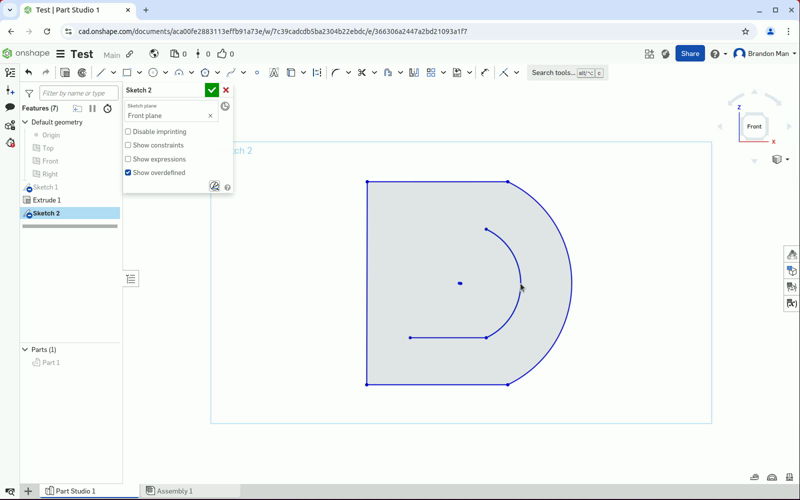
key(l)
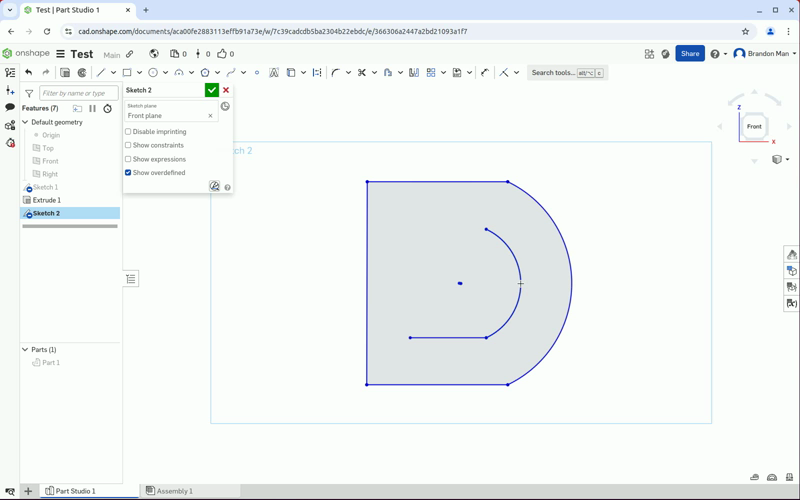
mouse_move(486, 229)
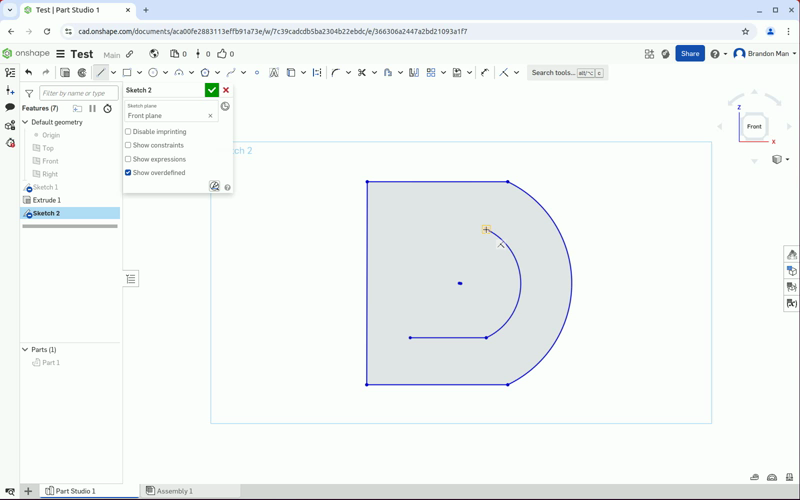
click(486, 229)
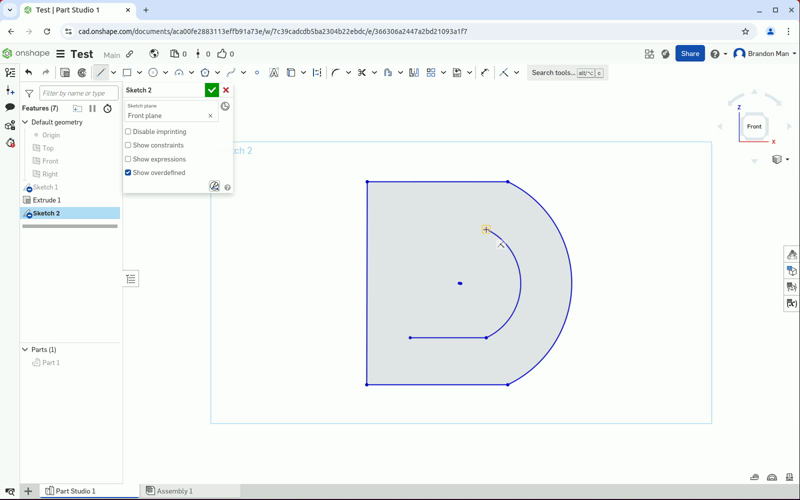
key_down(shift)
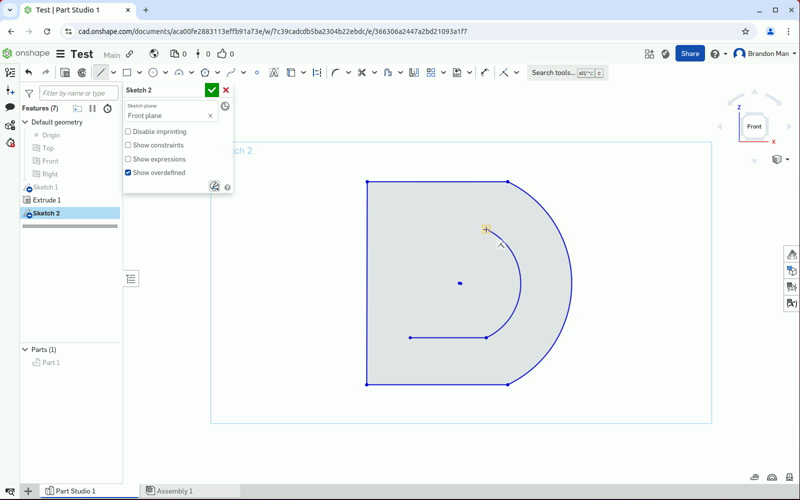
mouse_move(410, 229)
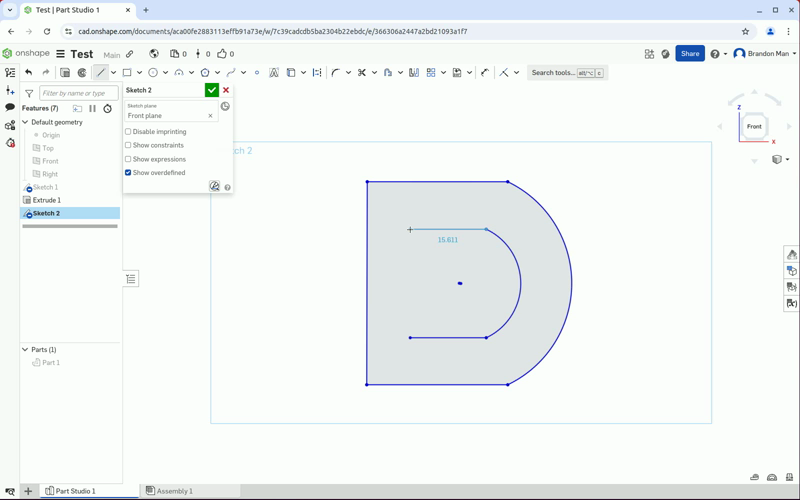
click(410, 229)
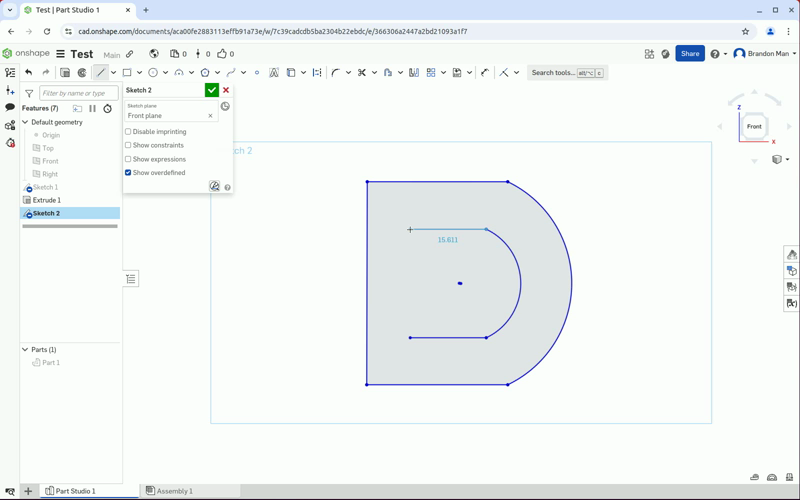
key_up(shift)
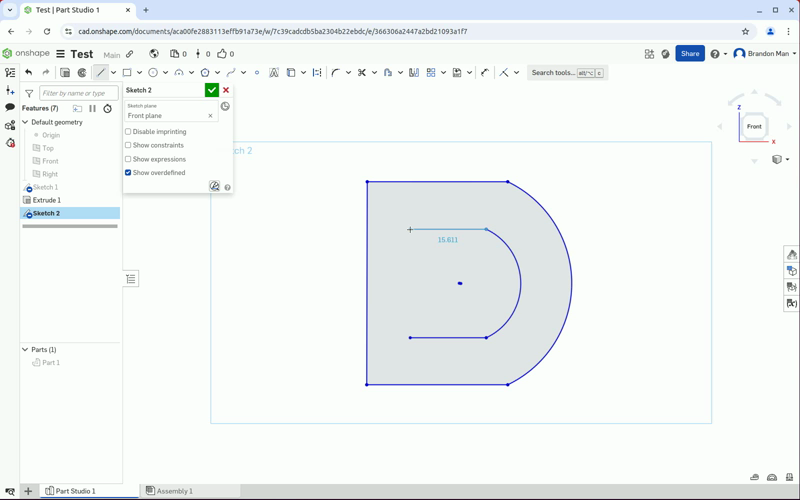
key_down(shift)
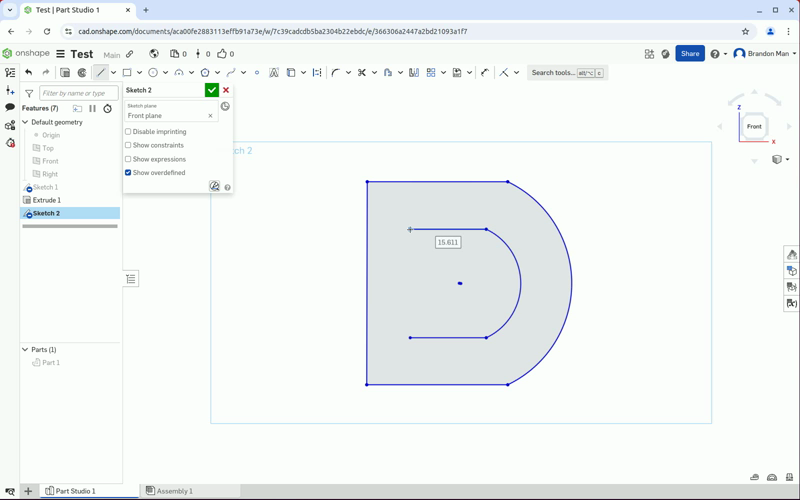
mouse_move(410, 337)
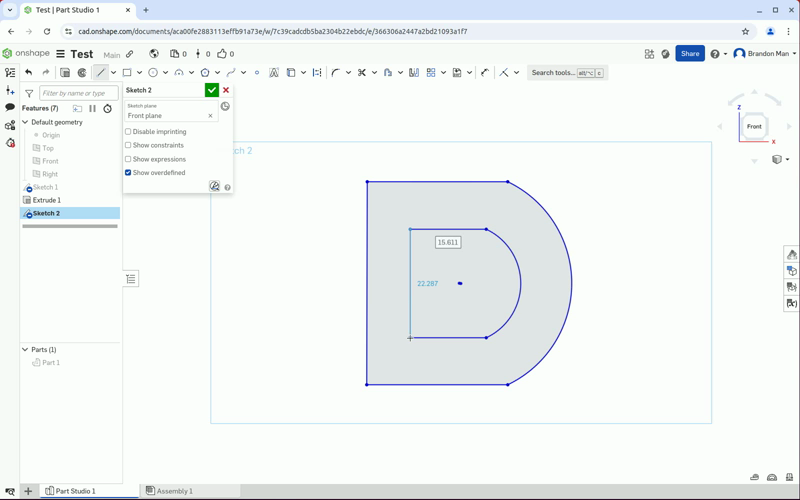
key_up(shift)
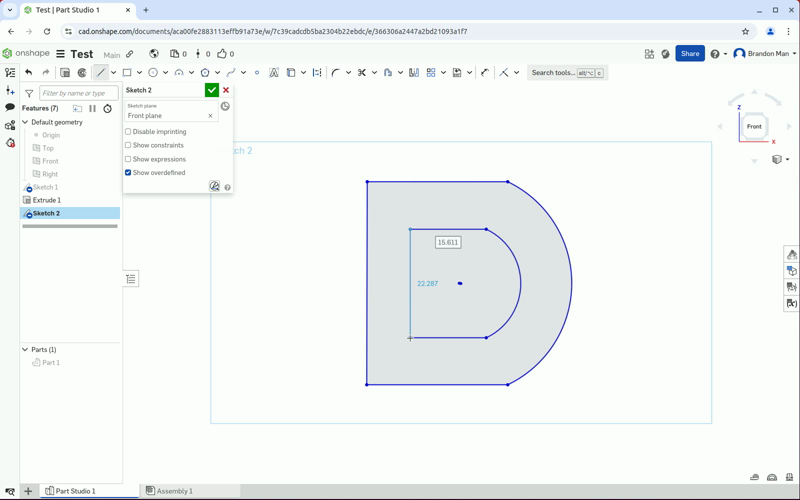
click(410, 337)
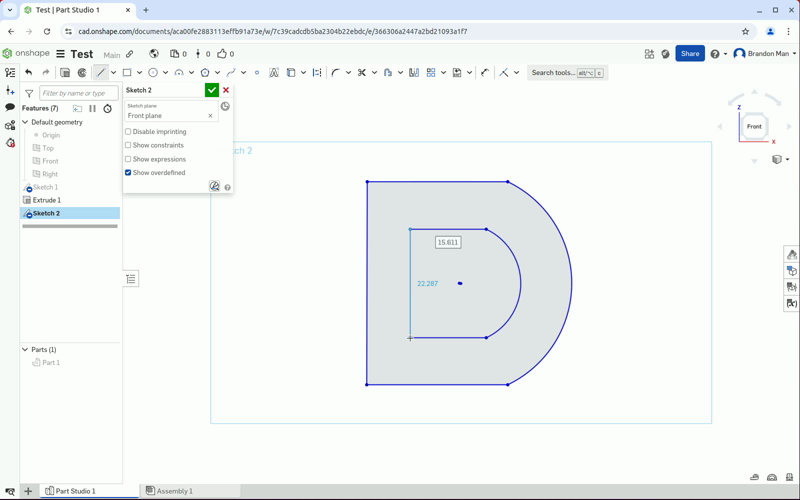
key(esc)
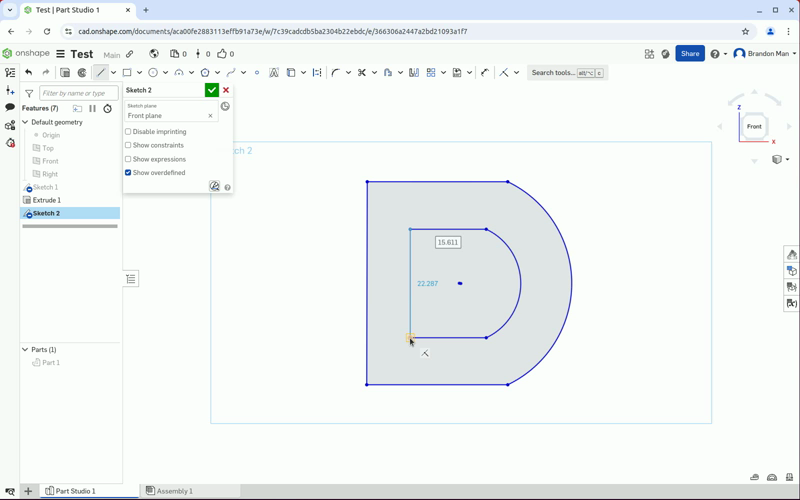
mouse_move(459, 363)
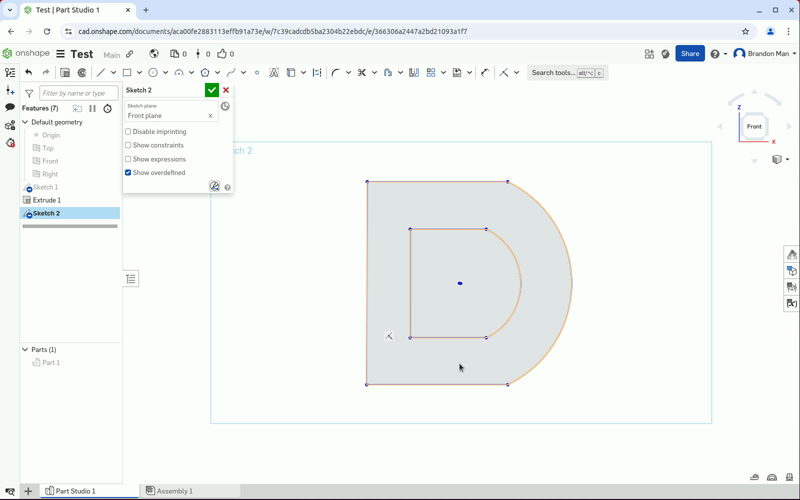
click(459, 363)
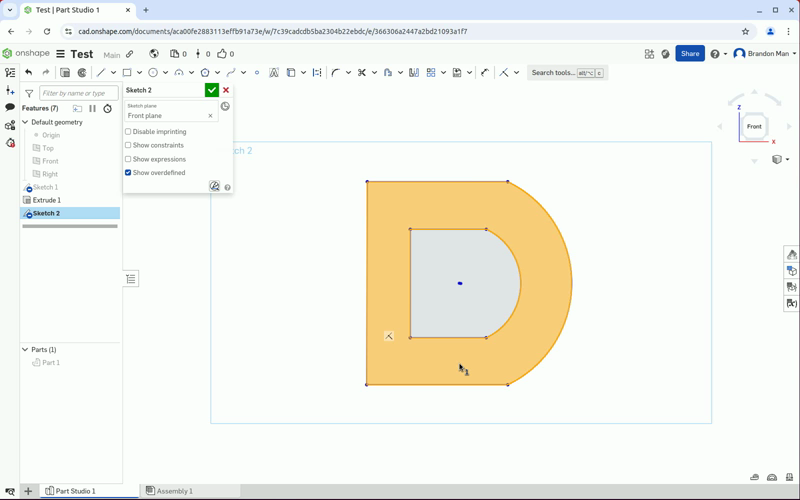
mouse_move(73, 352)
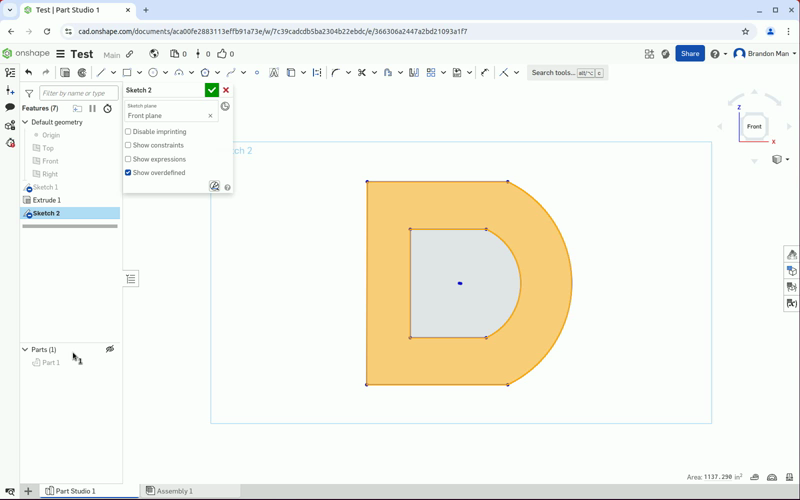
key(shift+y)
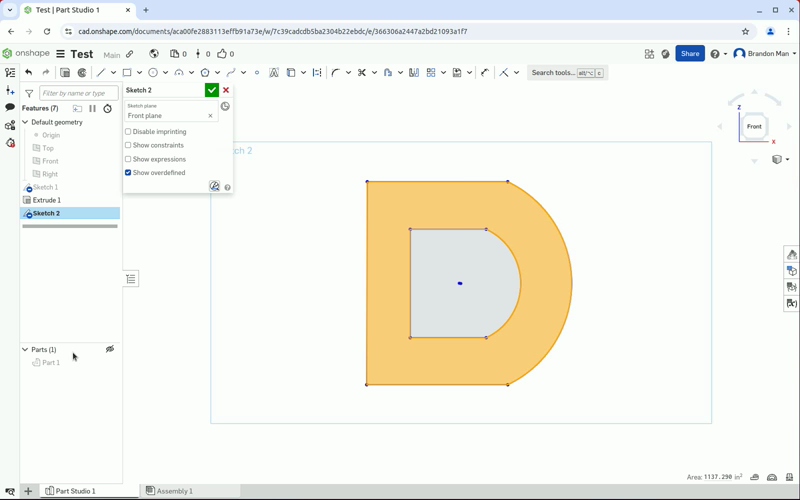
key(shift+e)
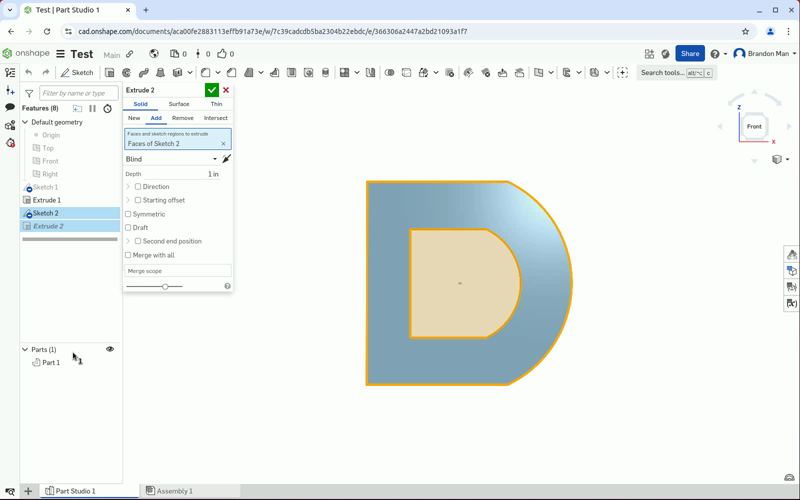
mouse_move(143, 106)
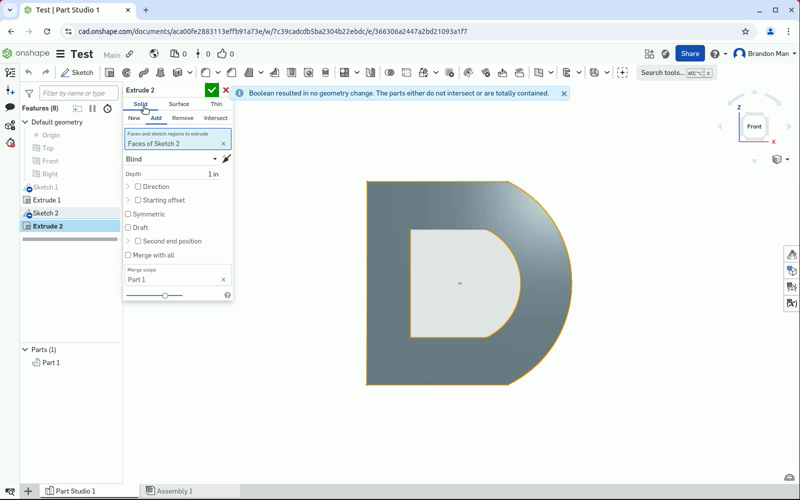
click(143, 106)
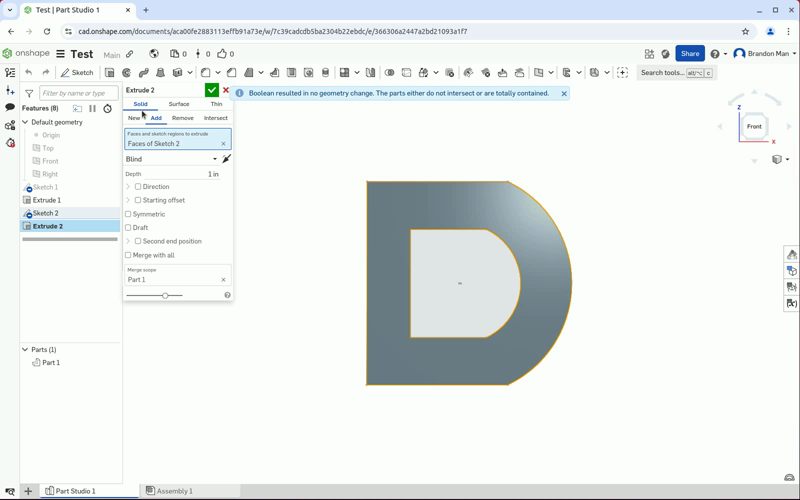
mouse_move(137, 120)
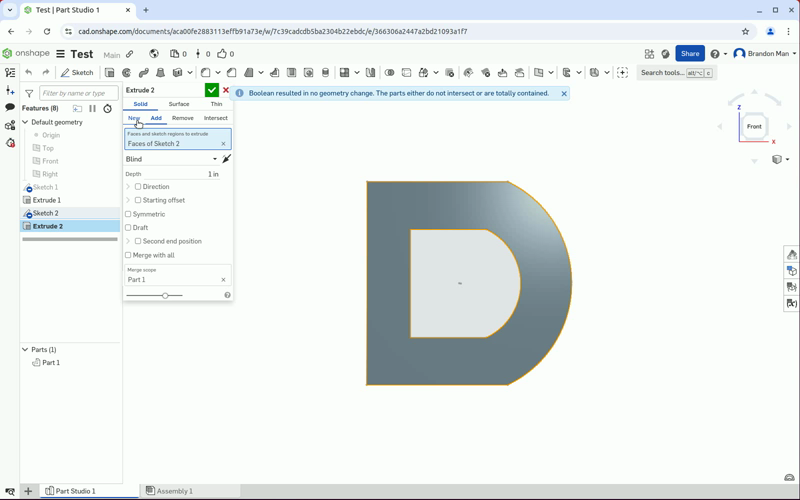
click(137, 120)
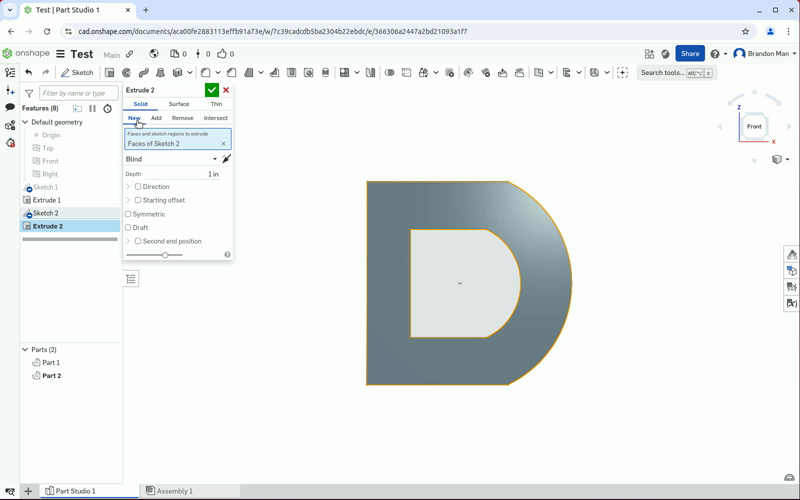
key(tab, 4)
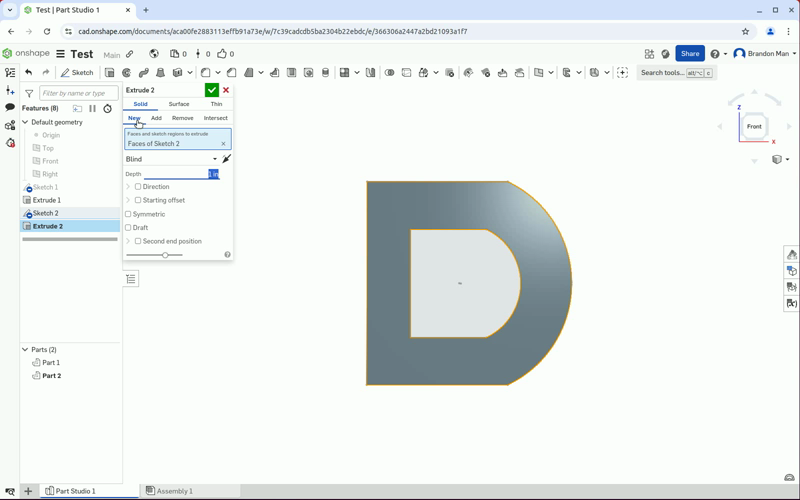
text(1.444)
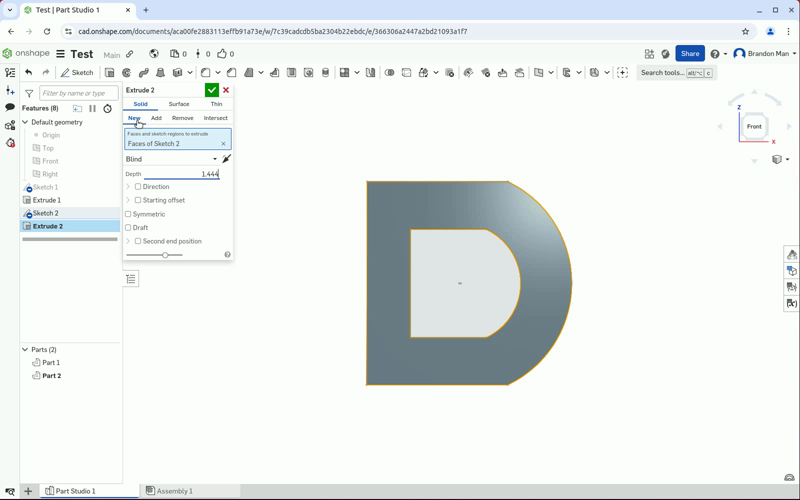
key(enter)
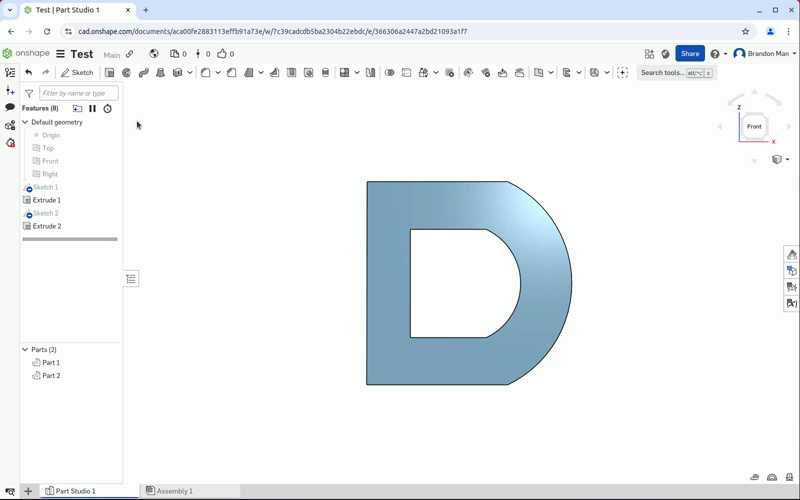
key(shift+h)
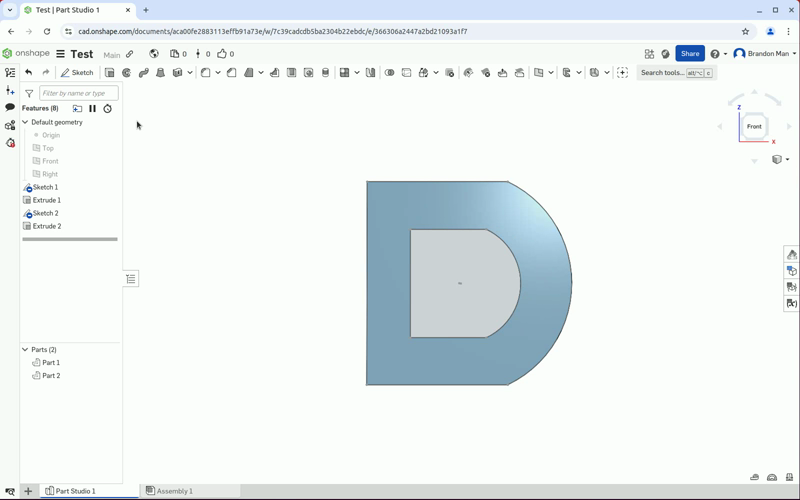
key(shift+h)
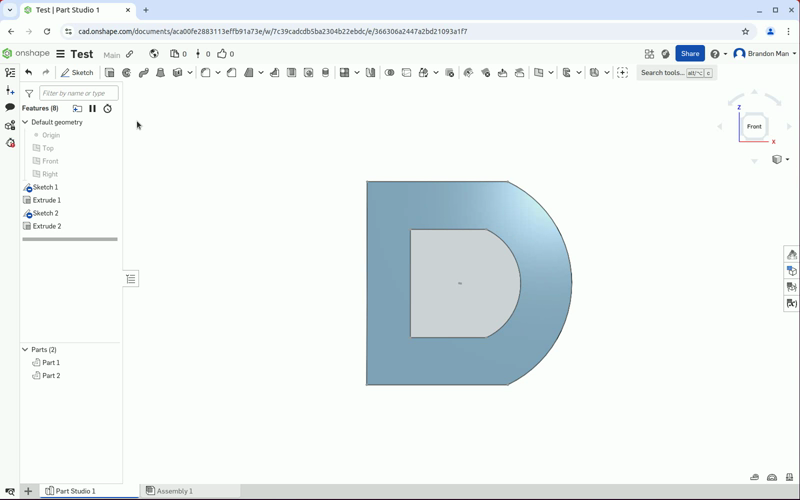
key(shift+7)
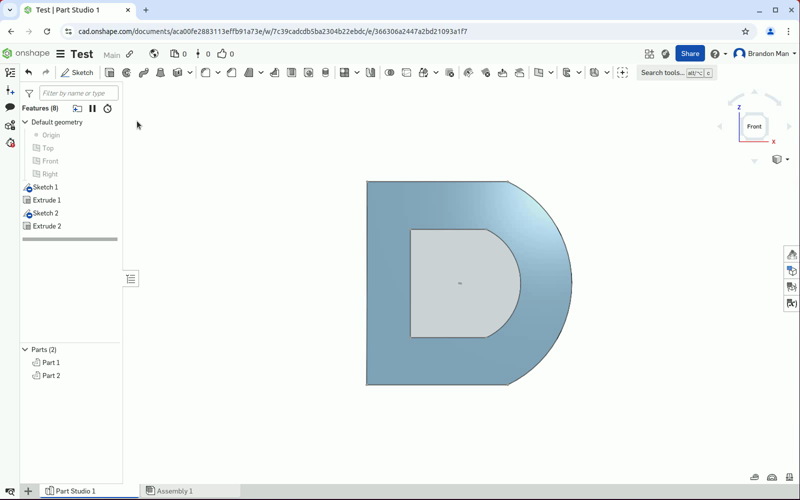
key(left, 2)
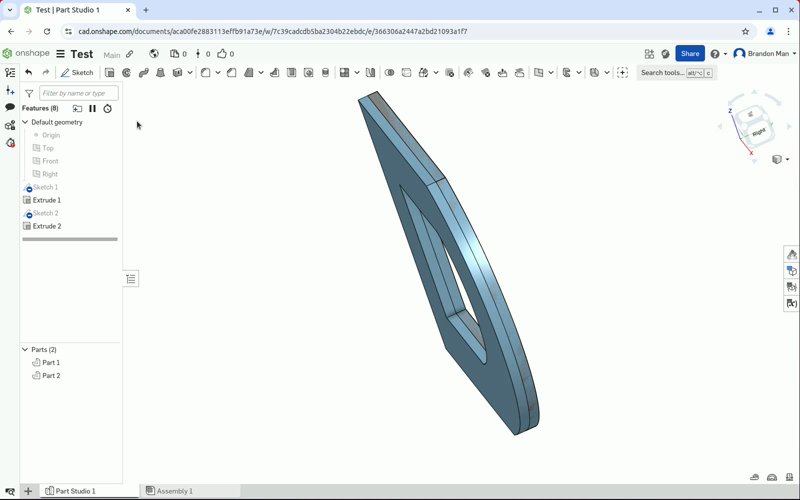
key(down, 2)
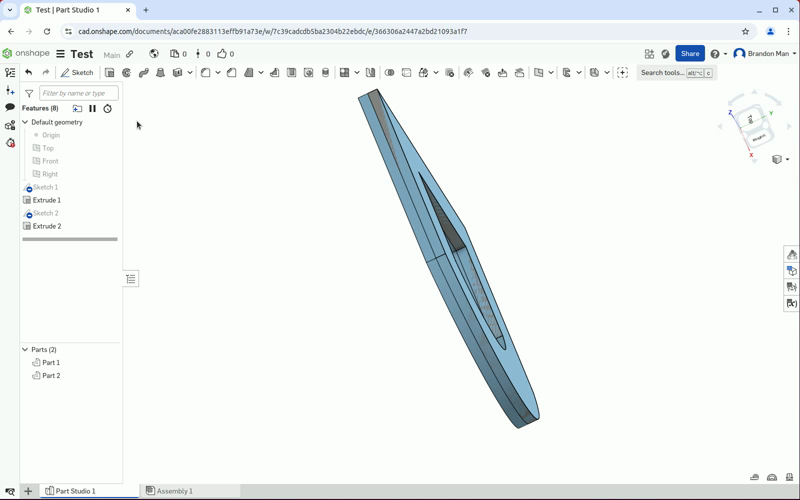
key(up, 2)
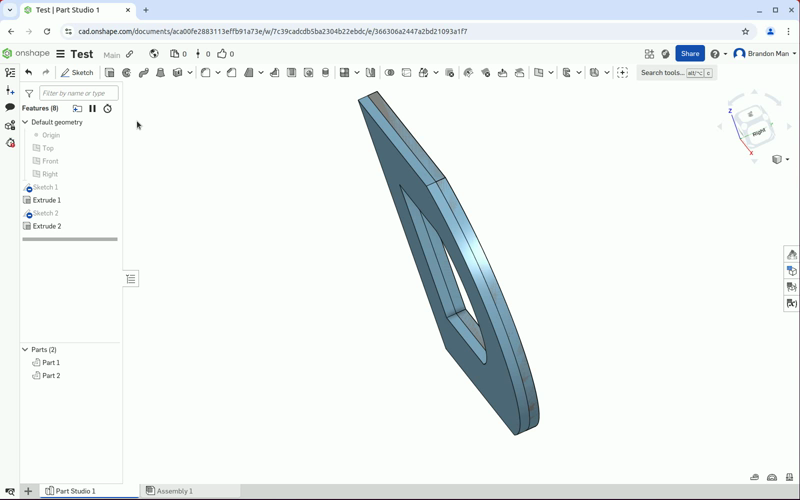
key(right, 2)
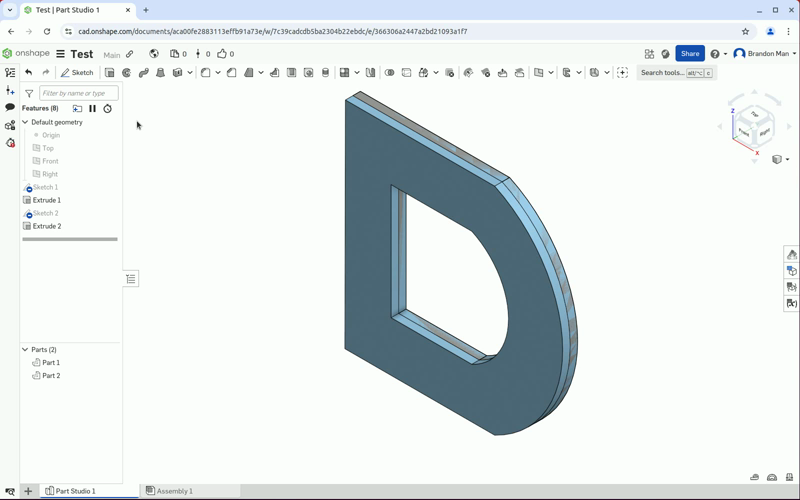
mouse_move(73, 189)
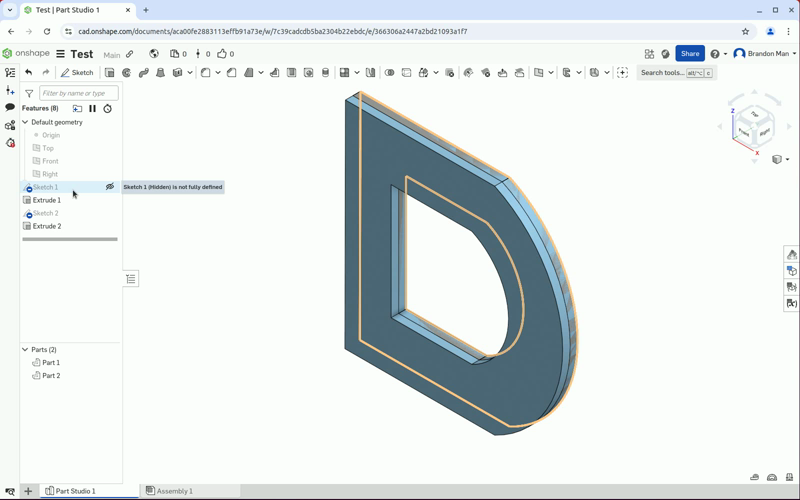
click(73, 189)